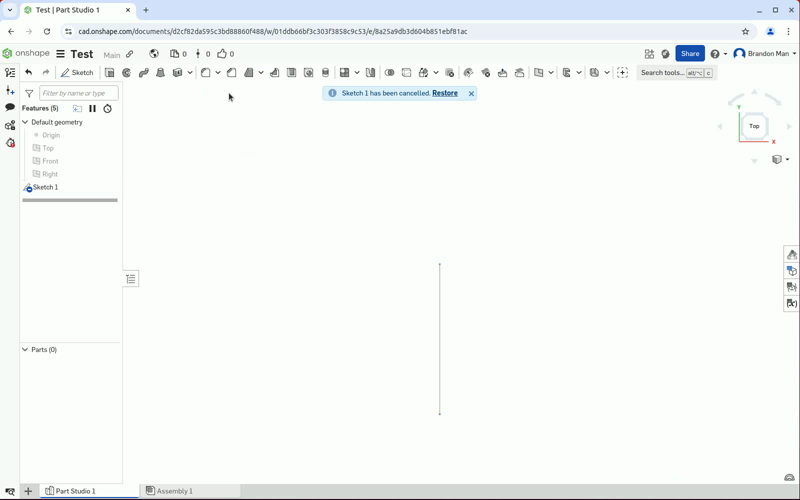
key(shift+h)
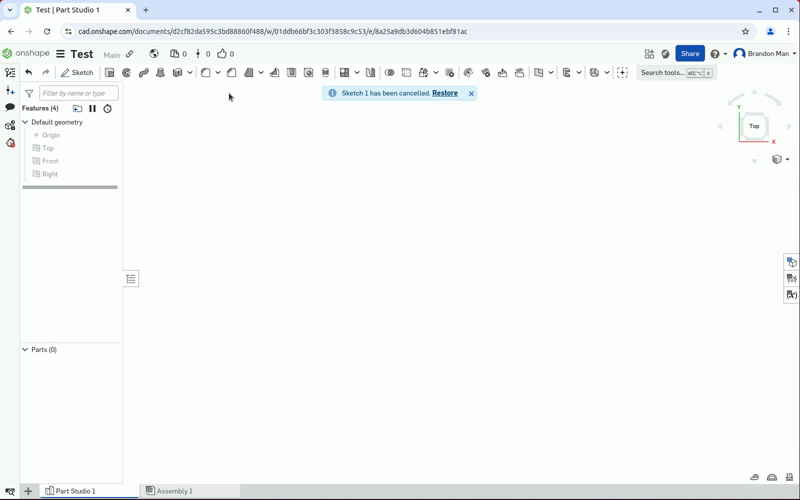
mouse_move(73, 352)
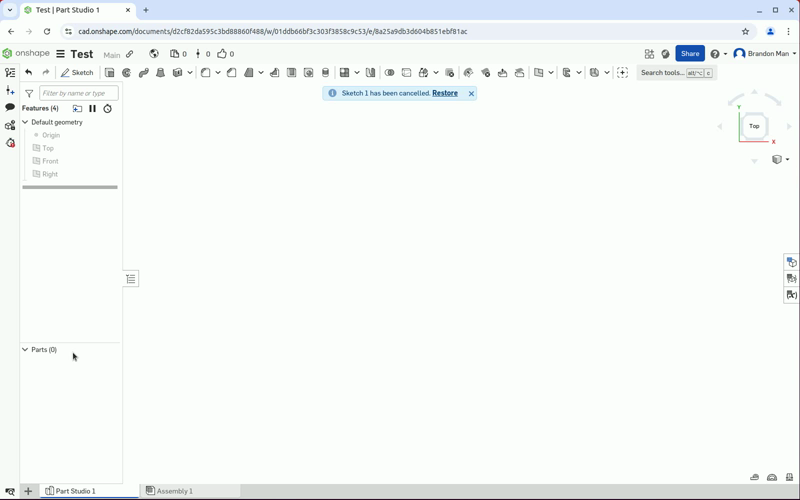
key(y)
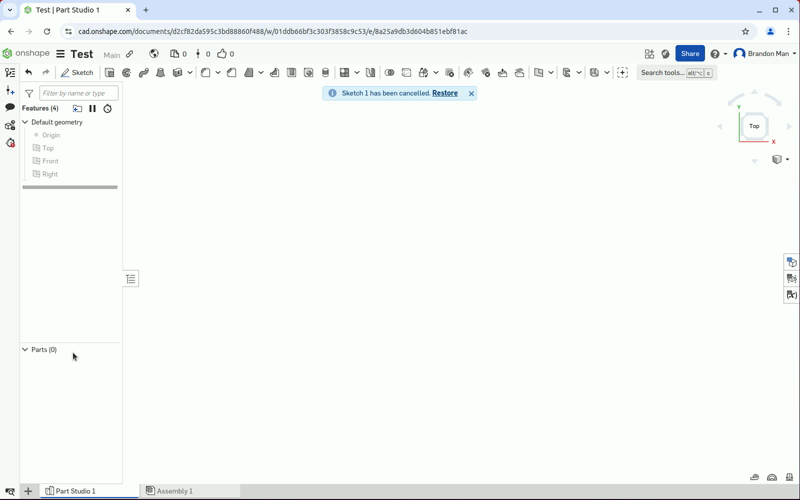
key(shift+p)
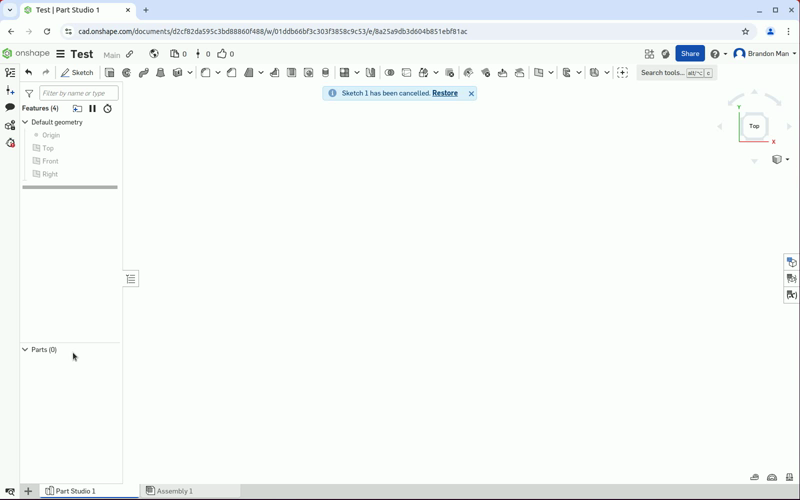
key(space)
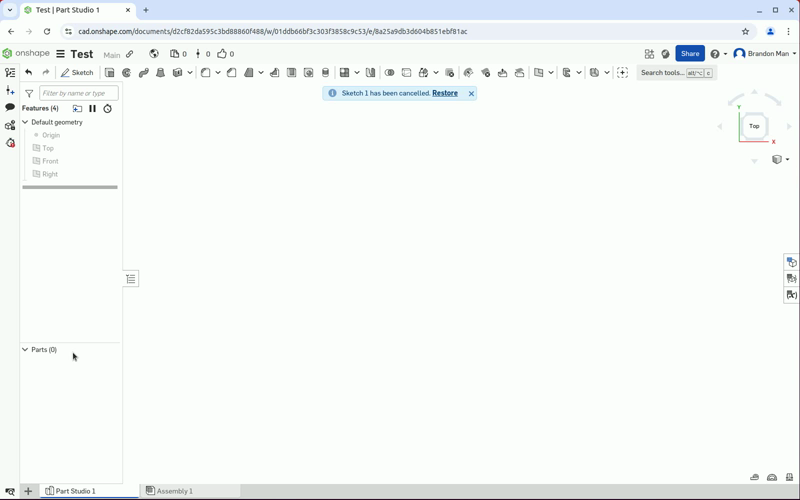
key_down(shift)
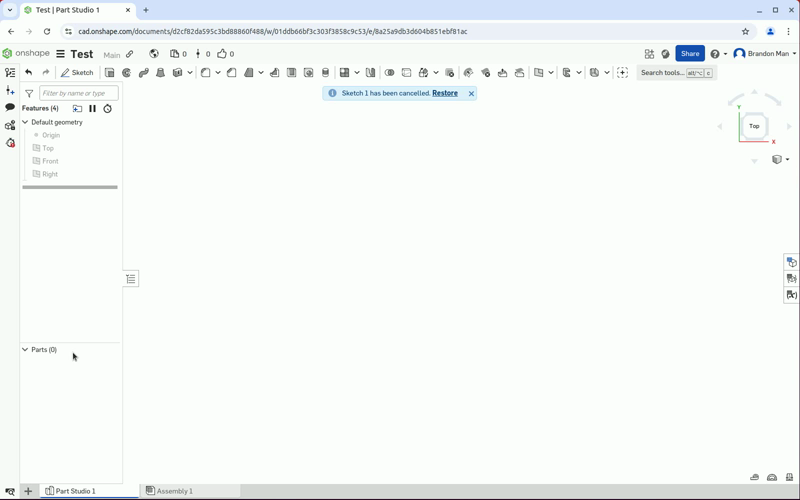
key(up)
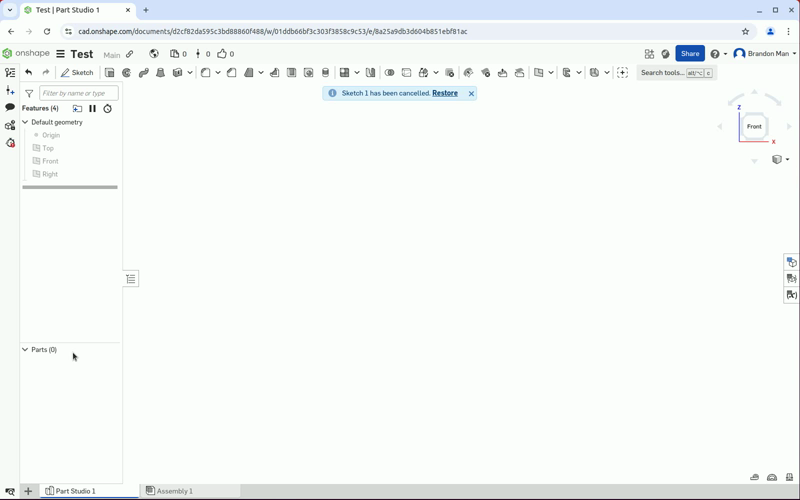
key_up(shift)
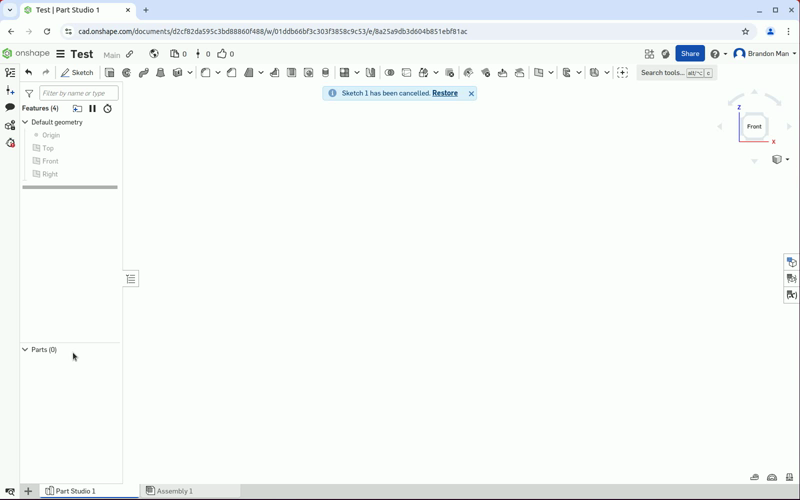
mouse_move(73, 352)
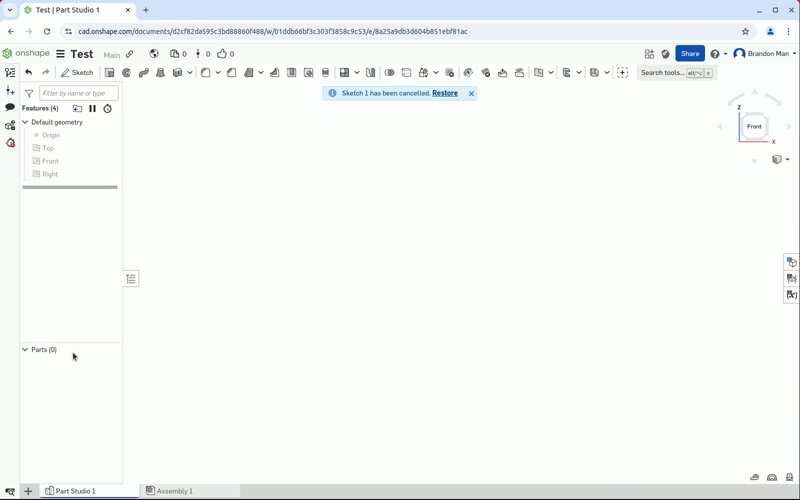
key(shift+y)
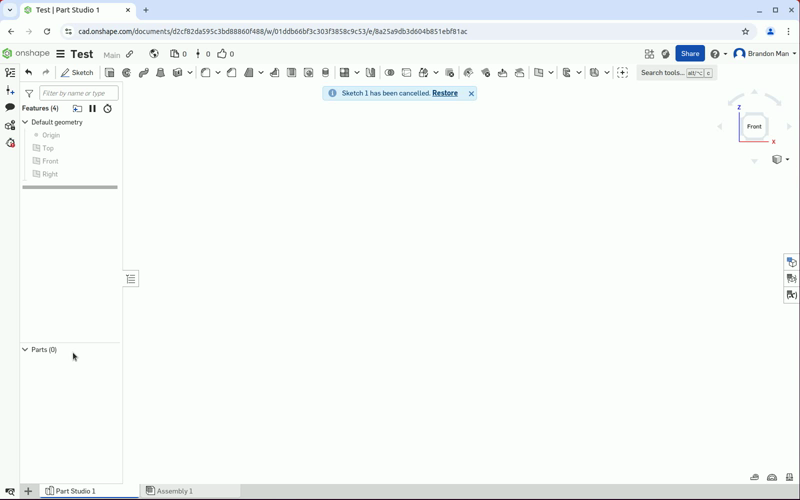
key(shift+s)
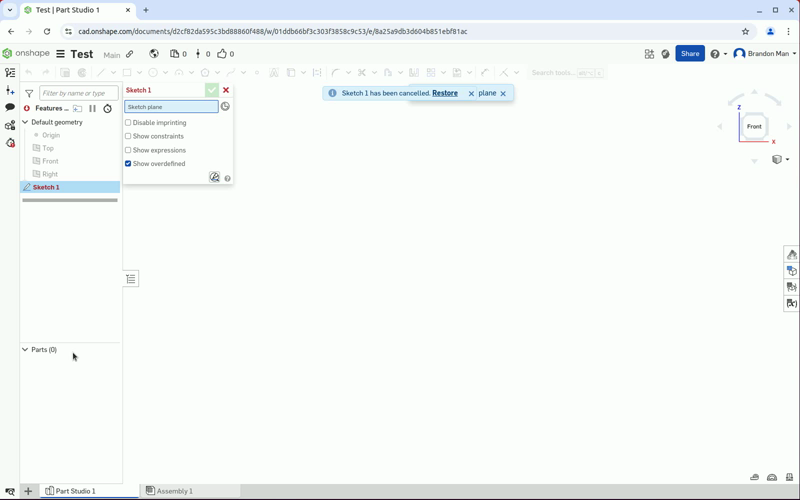
mouse_move(73, 163)
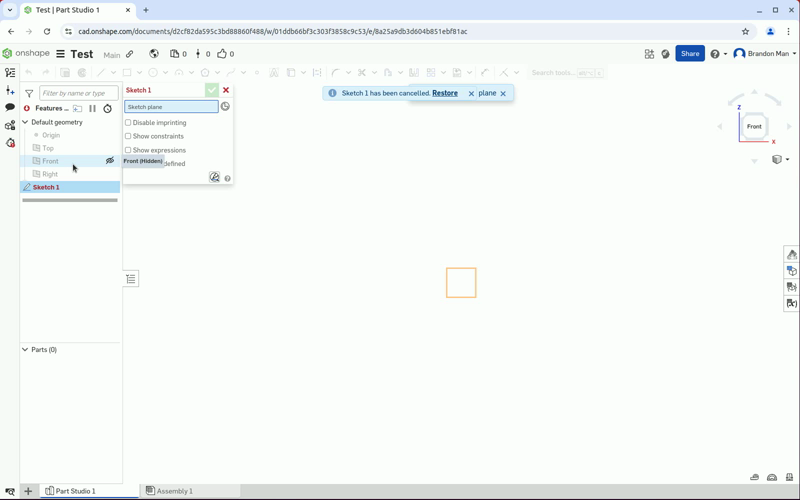
click(73, 163)
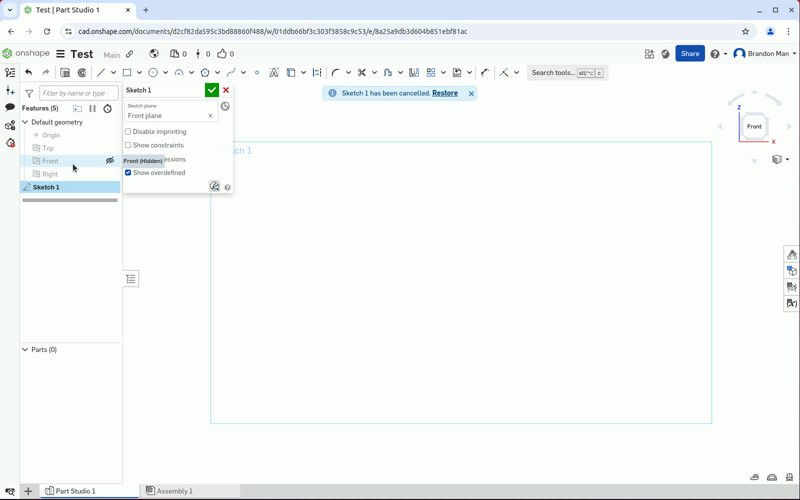
mouse_move(73, 352)
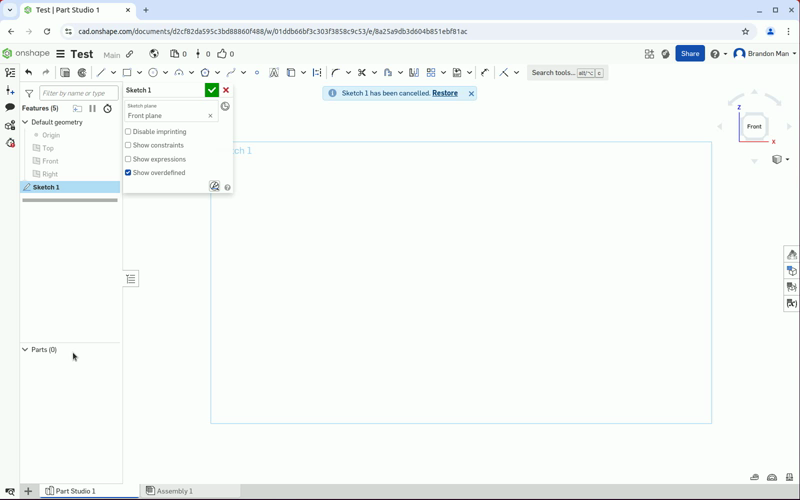
key(y)
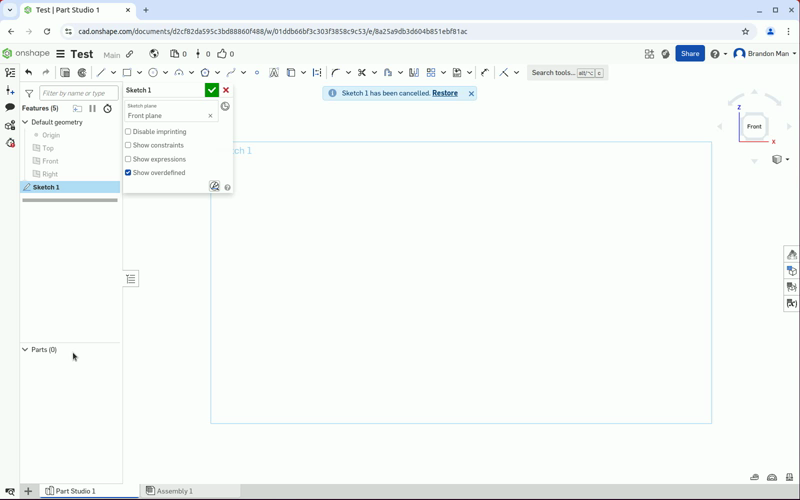
key(l)
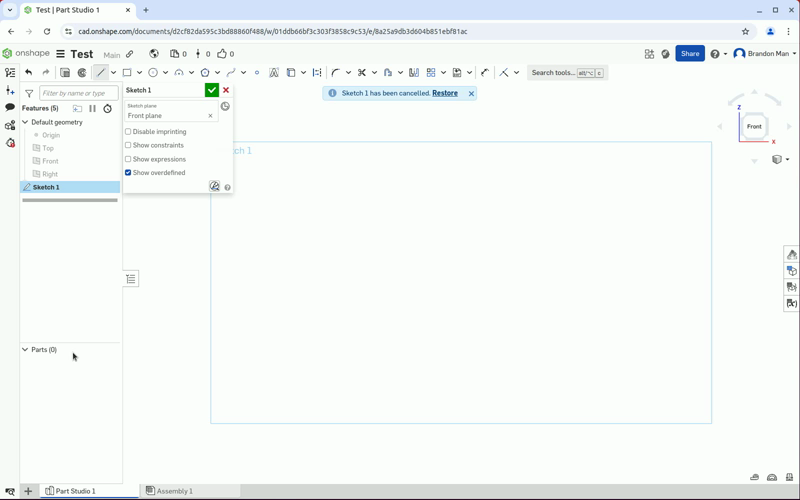
key_down(shift)
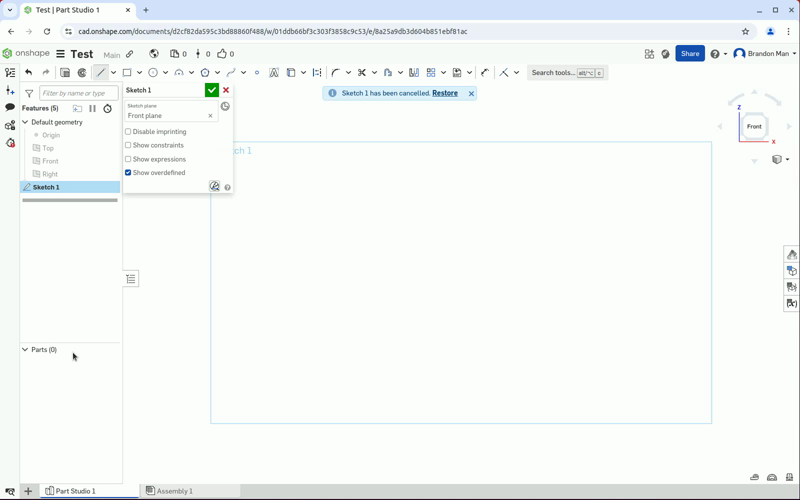
mouse_move(460, 282)
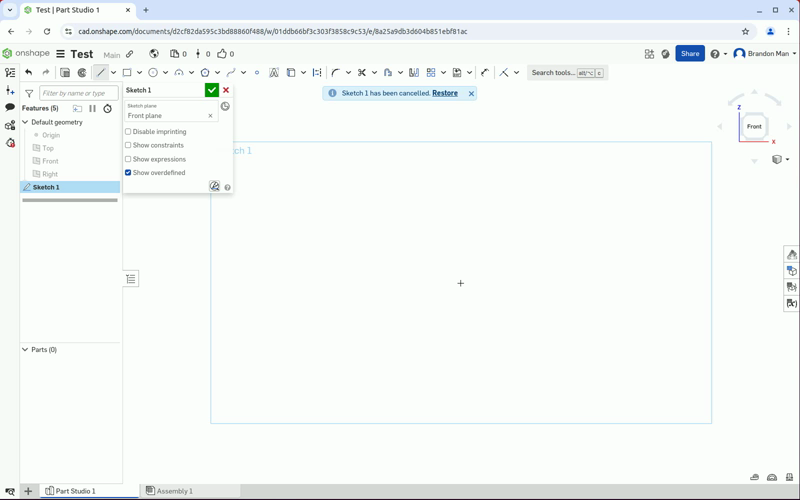
click(460, 282)
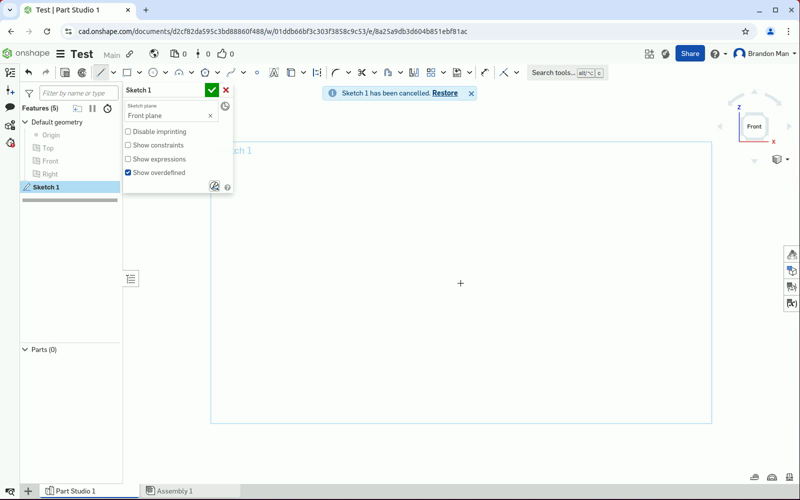
key_up(shift)
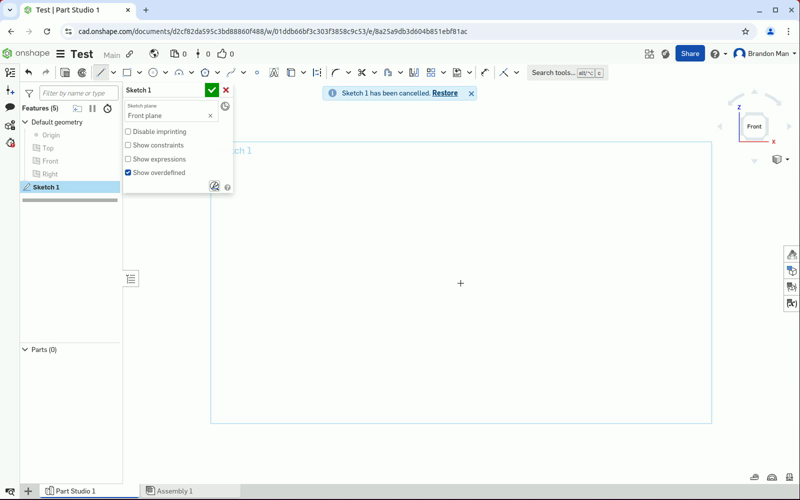
key_down(shift)
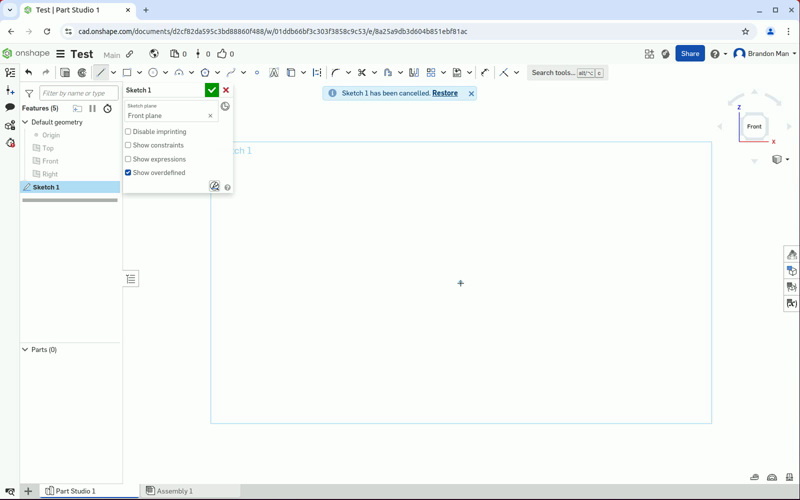
mouse_move(490, 282)
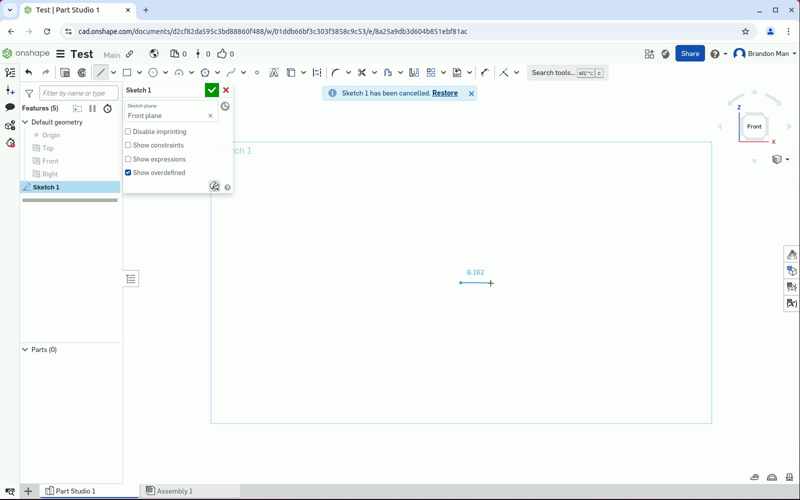
mouse_move(461, 292)
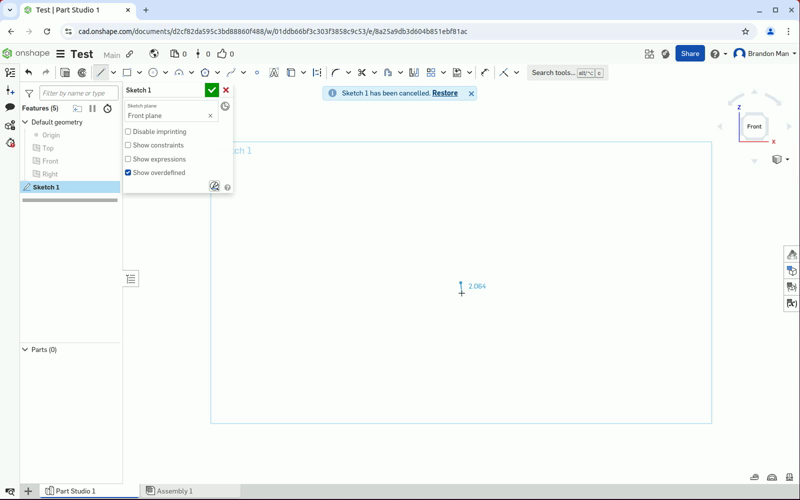
click(461, 292)
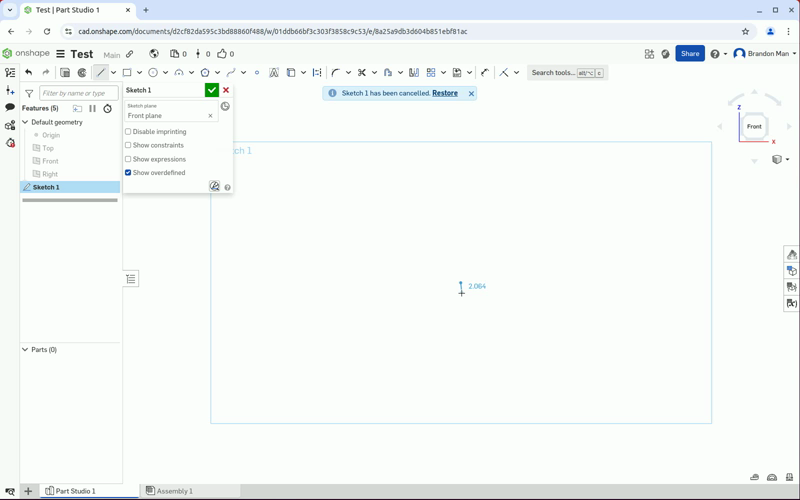
key_up(shift)
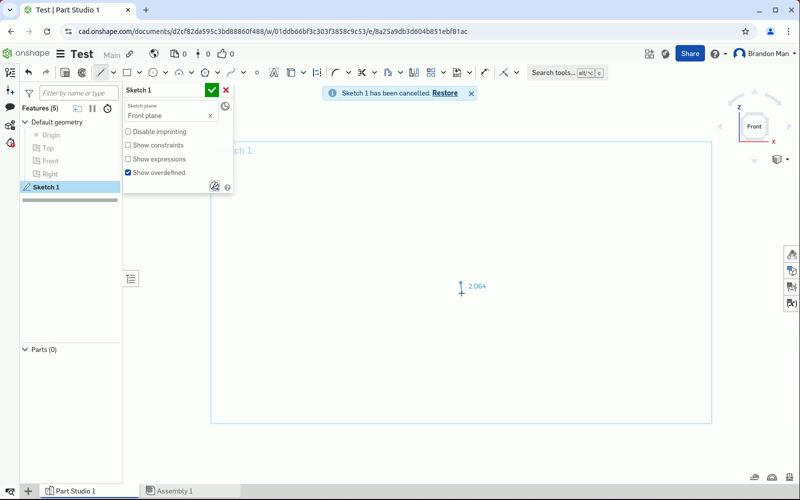
key_down(shift)
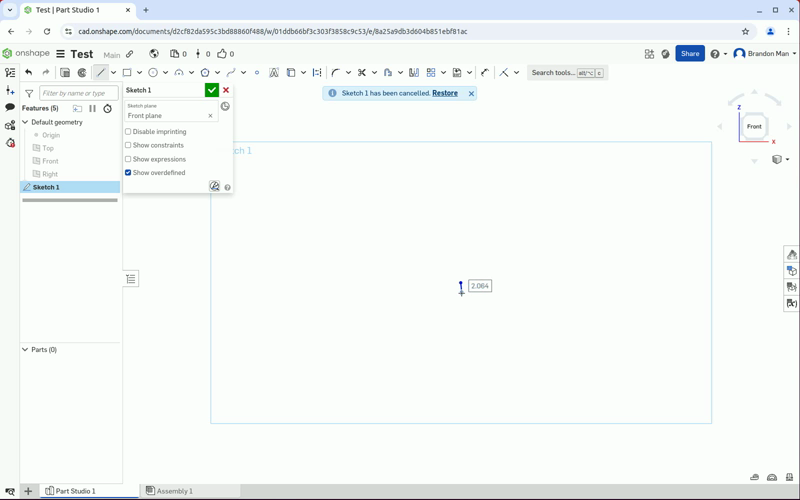
mouse_move(572, 292)
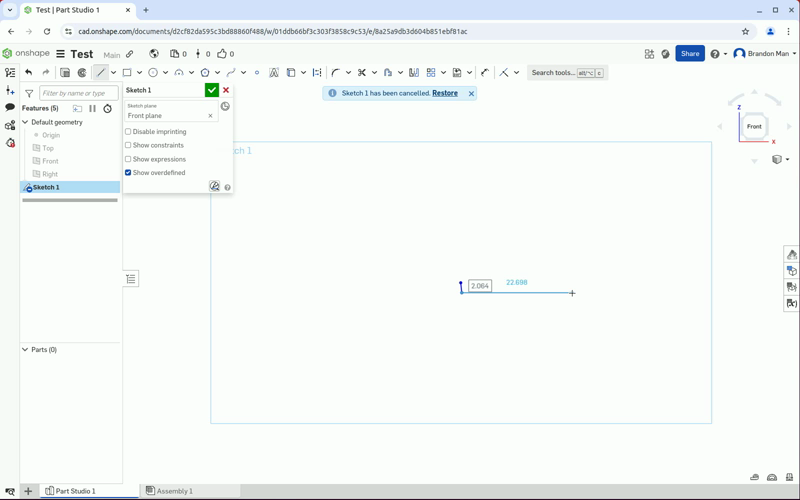
click(572, 292)
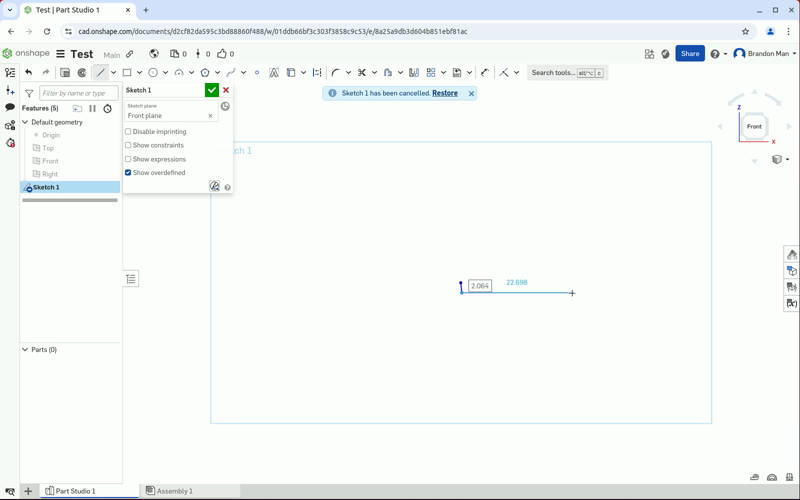
key_up(shift)
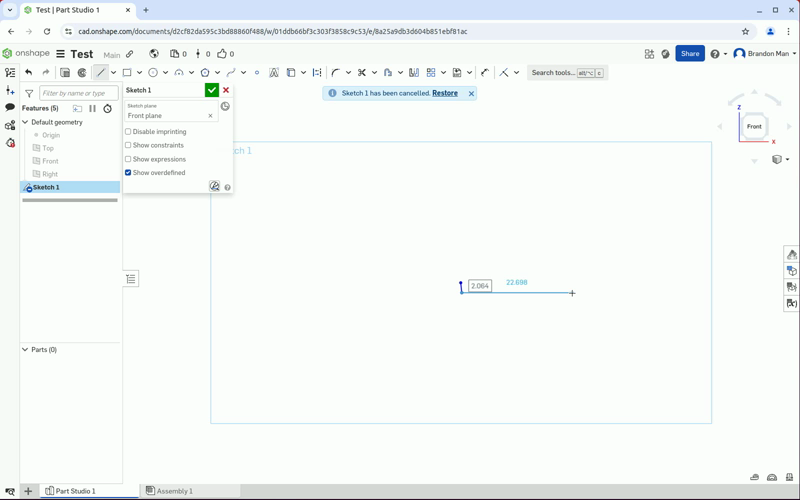
key_down(shift)
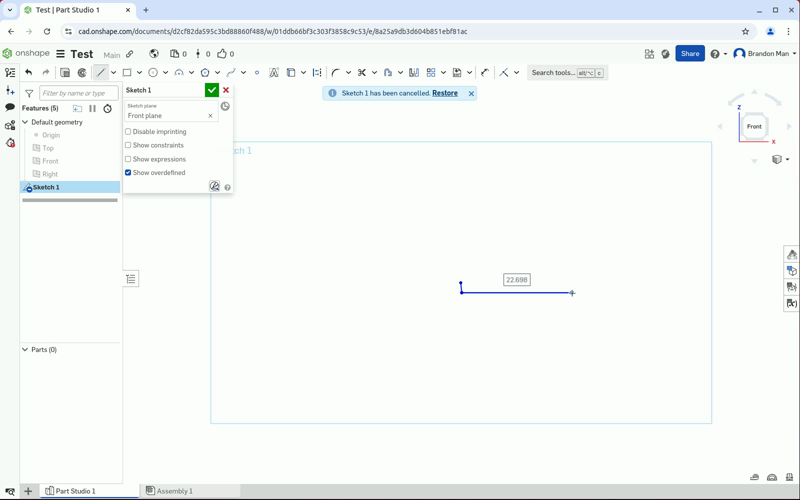
mouse_move(589, 292)
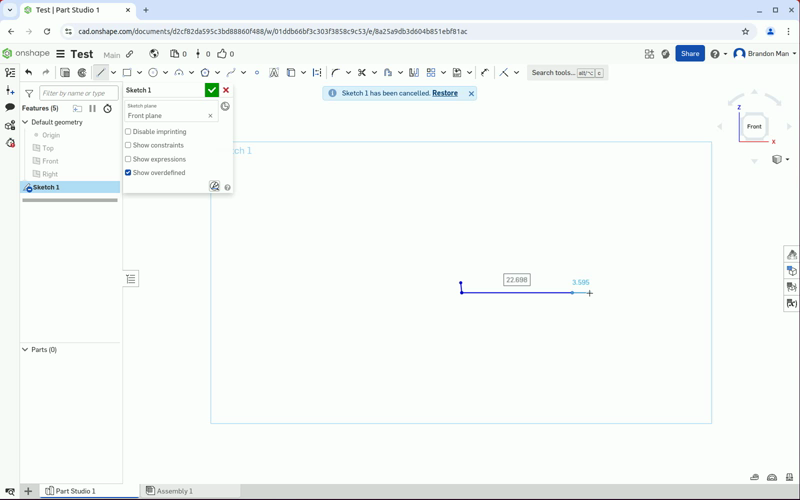
mouse_move(573, 282)
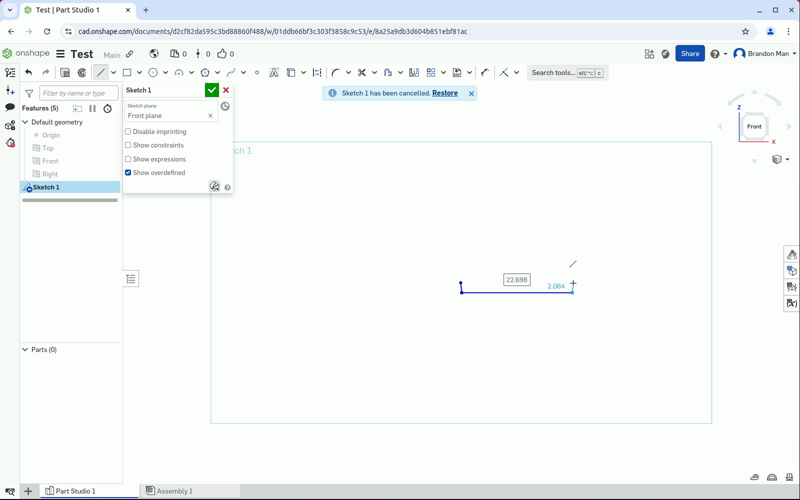
click(573, 282)
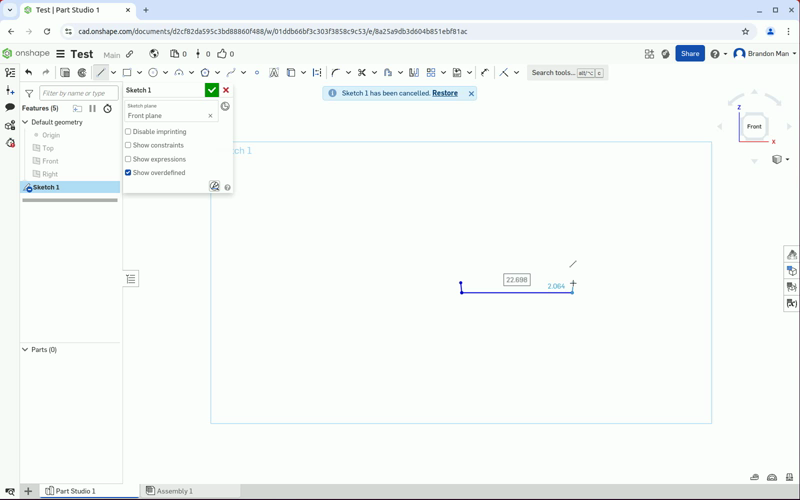
key_up(shift)
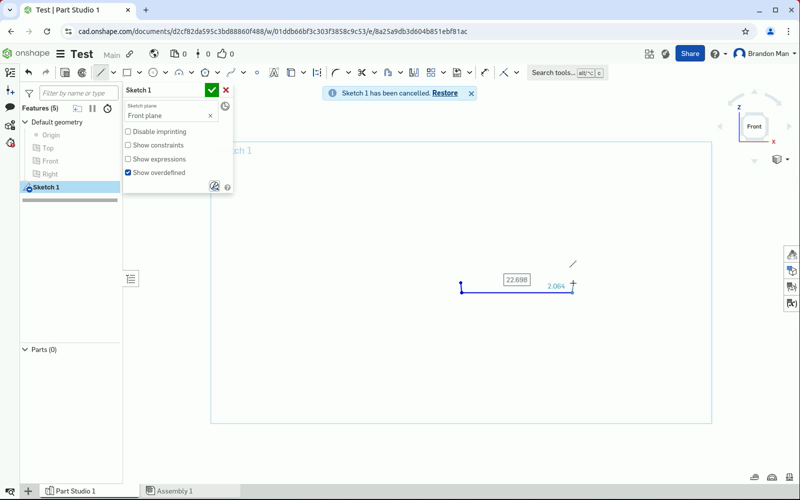
key_down(shift)
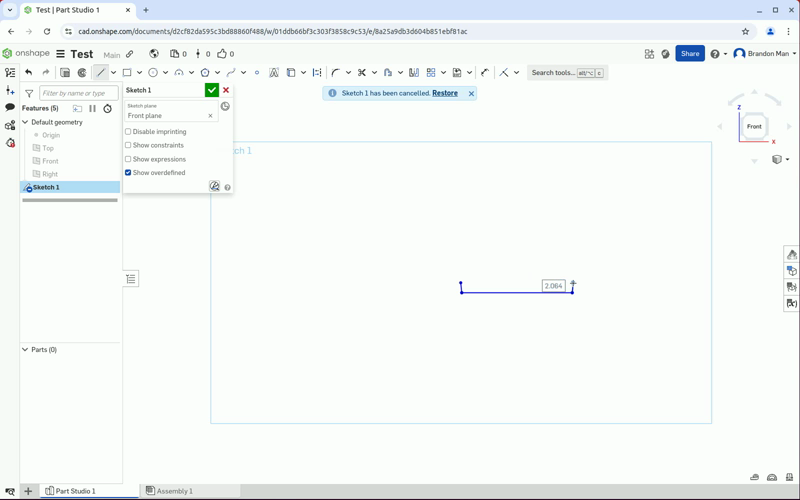
mouse_move(460, 282)
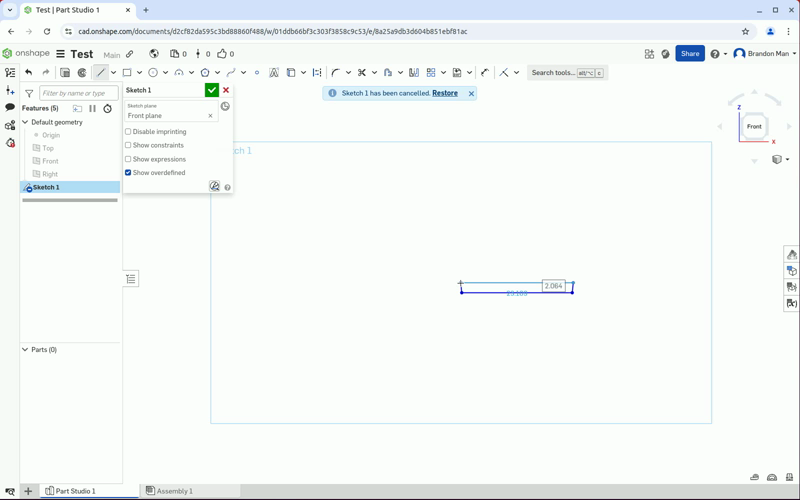
key_up(shift)
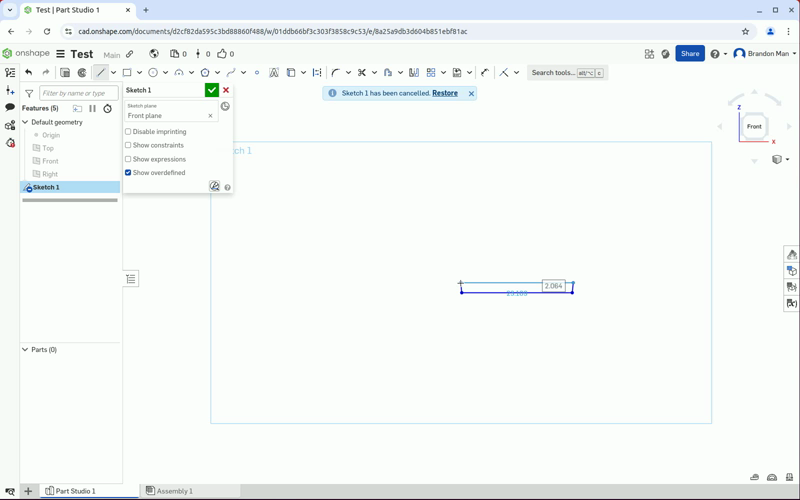
click(460, 282)
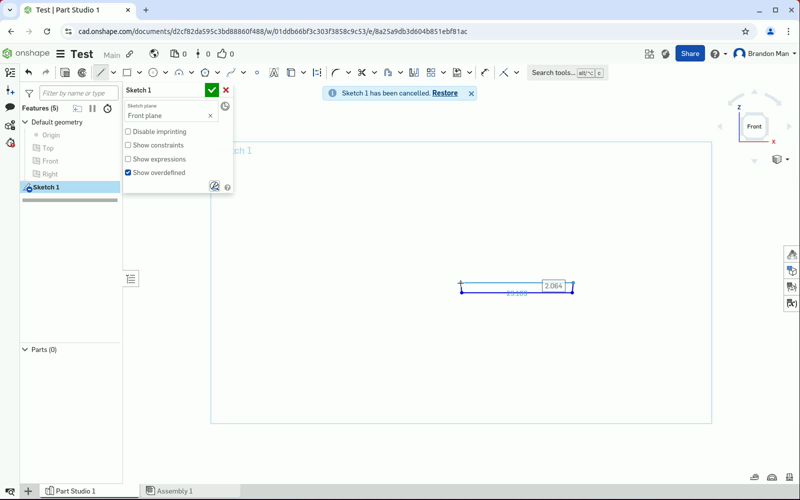
key(esc)
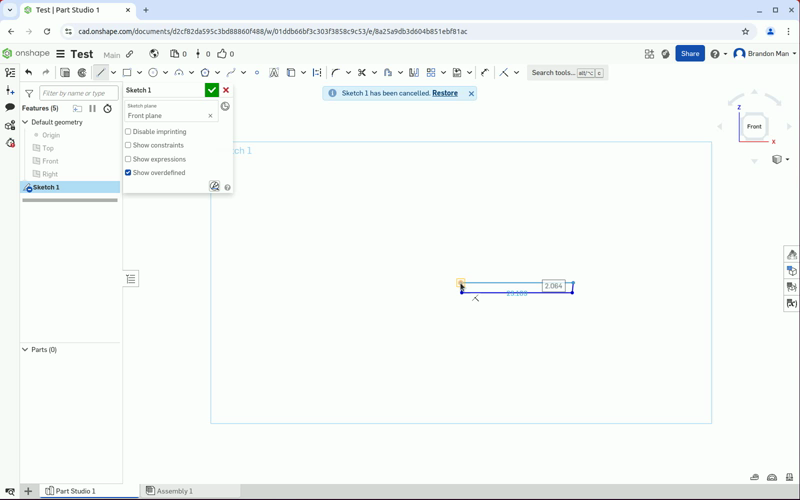
mouse_move(546, 284)
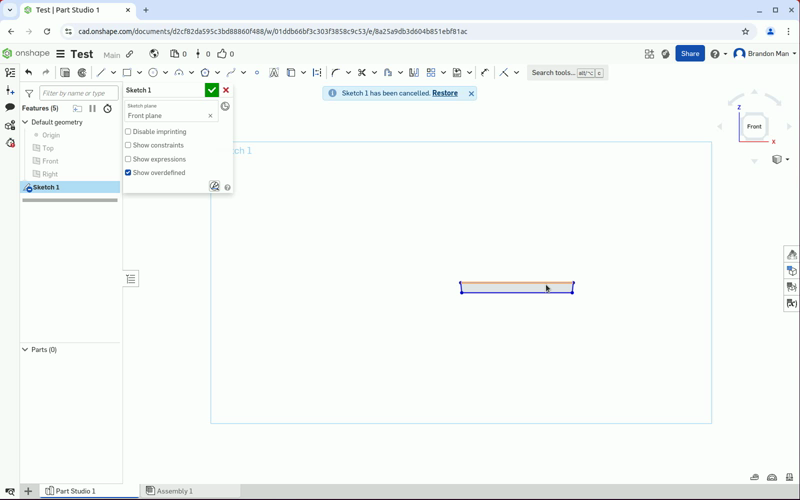
scroll(6)
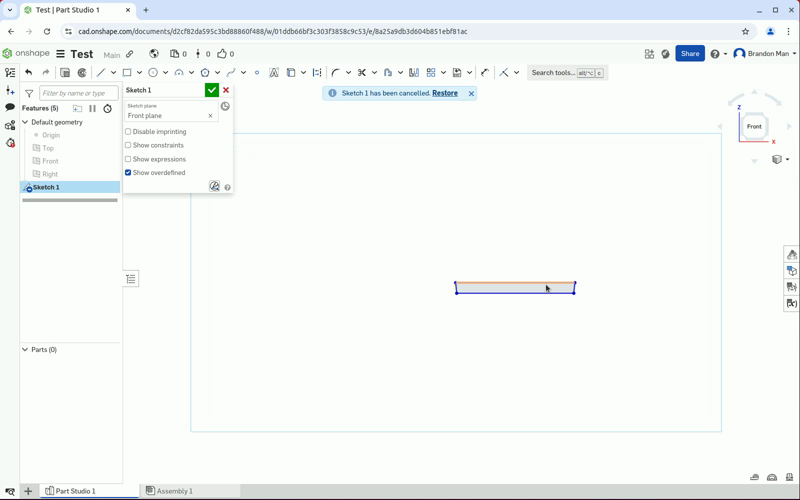
scroll(6)
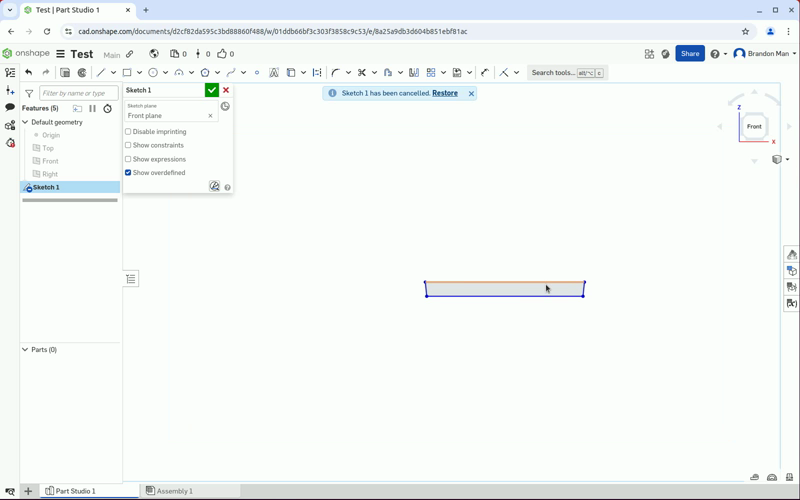
scroll(6)
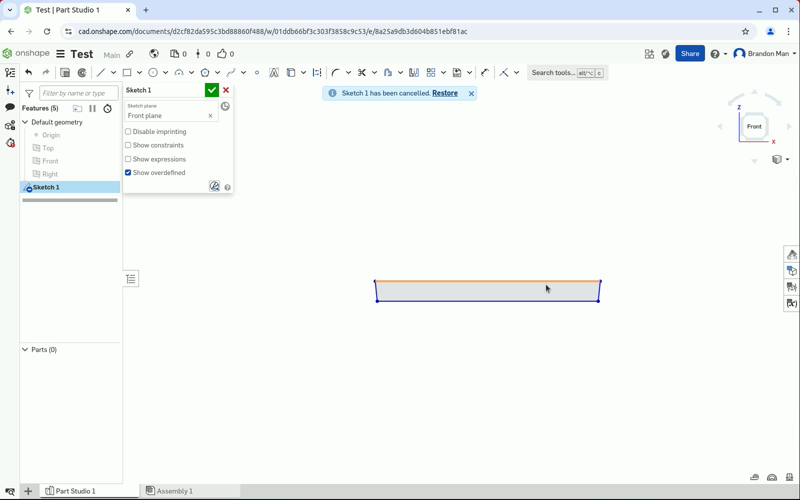
scroll(6)
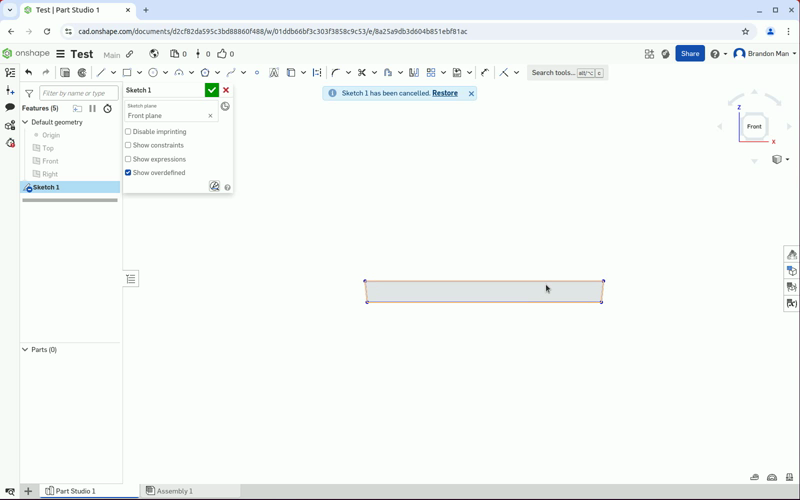
scroll(6)
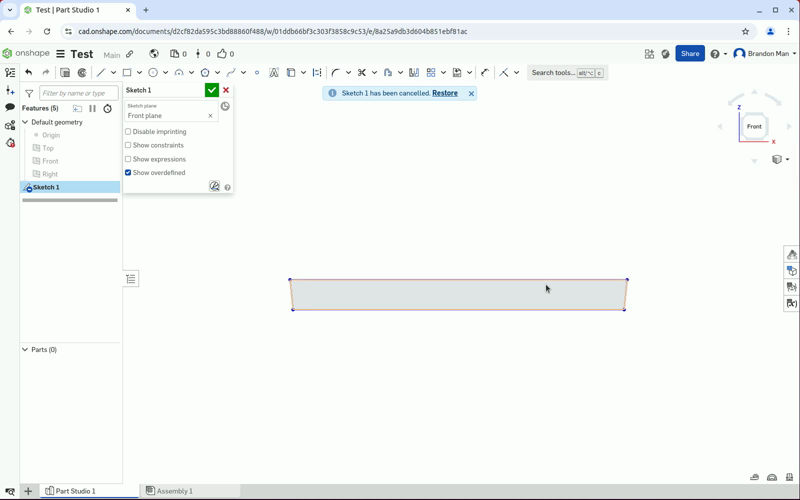
scroll(6)
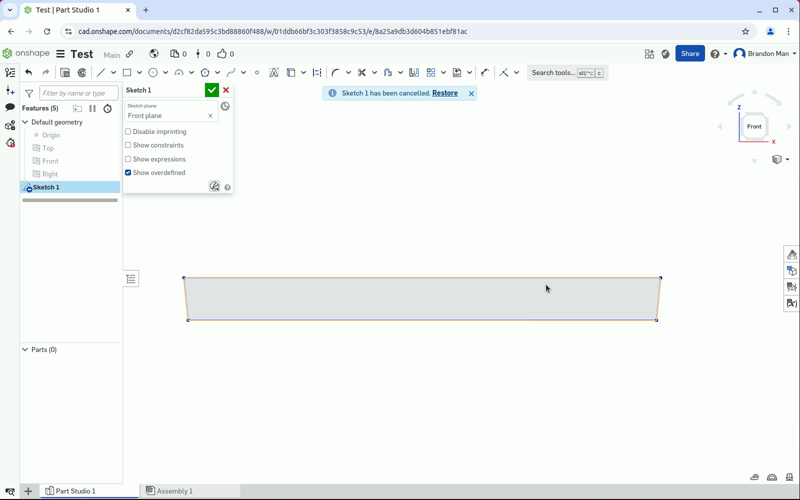
scroll(6)
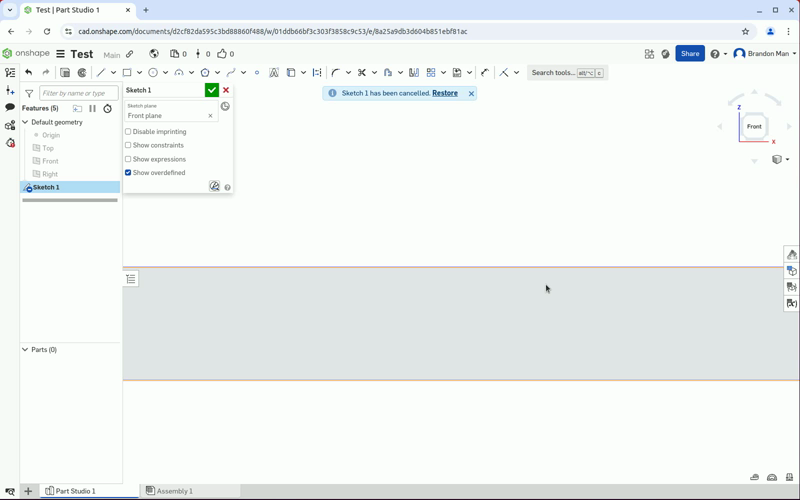
click(546, 284)
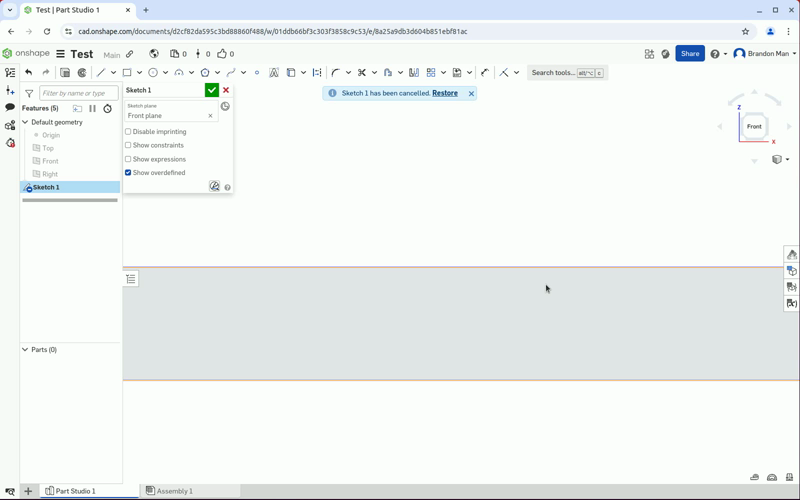
scroll(-6)
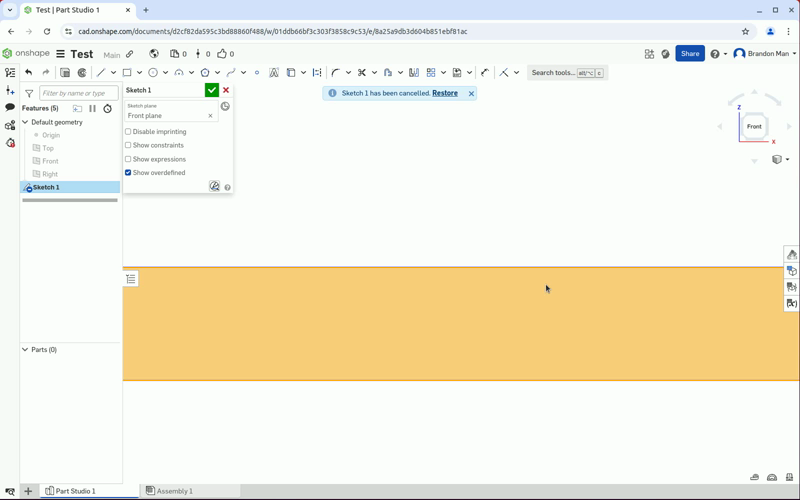
scroll(-6)
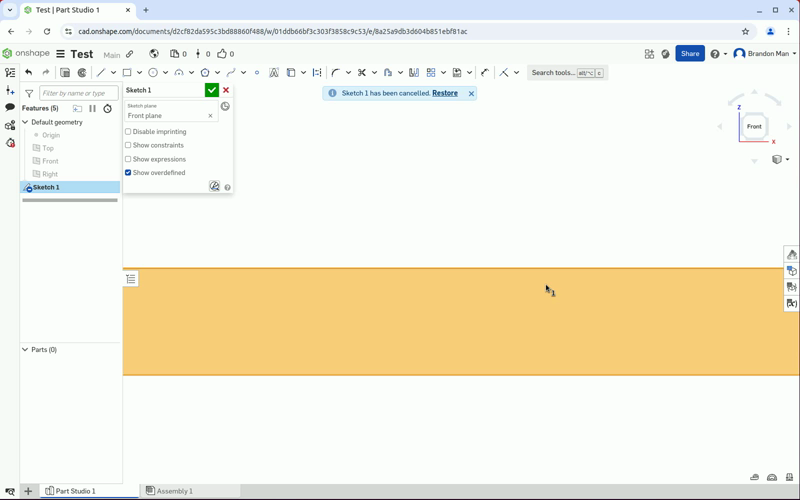
scroll(-6)
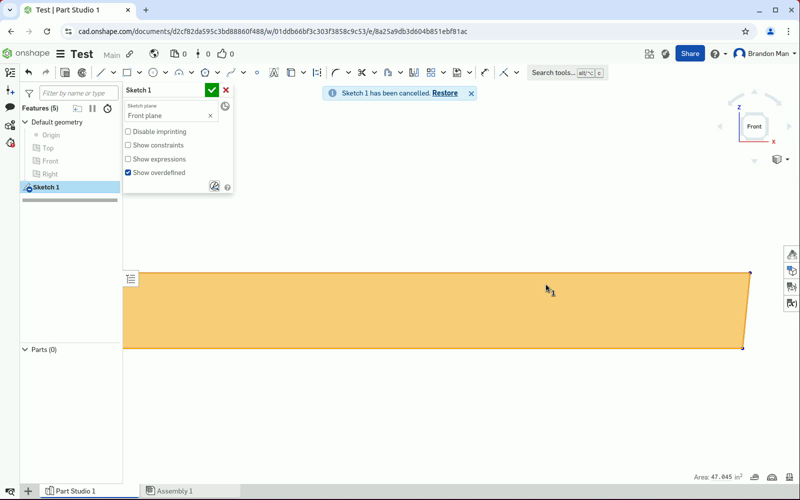
scroll(-6)
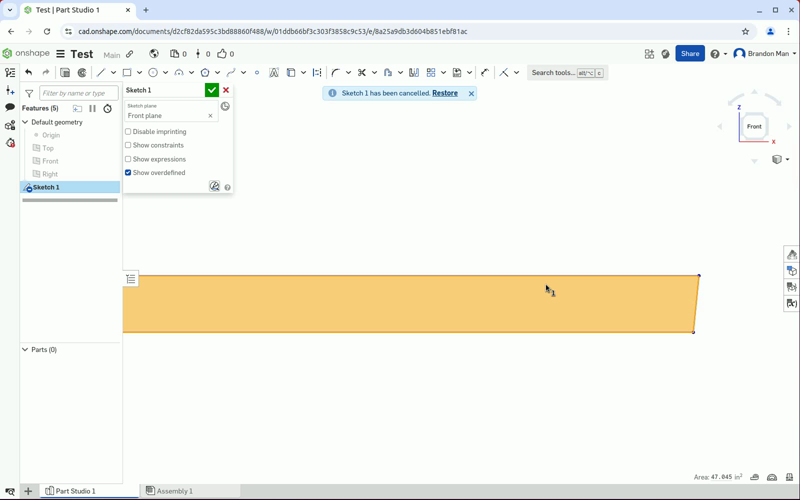
scroll(-6)
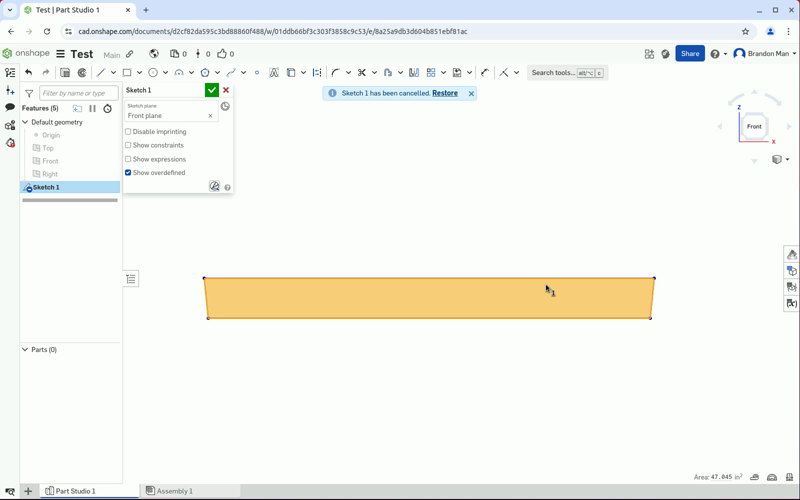
scroll(-6)
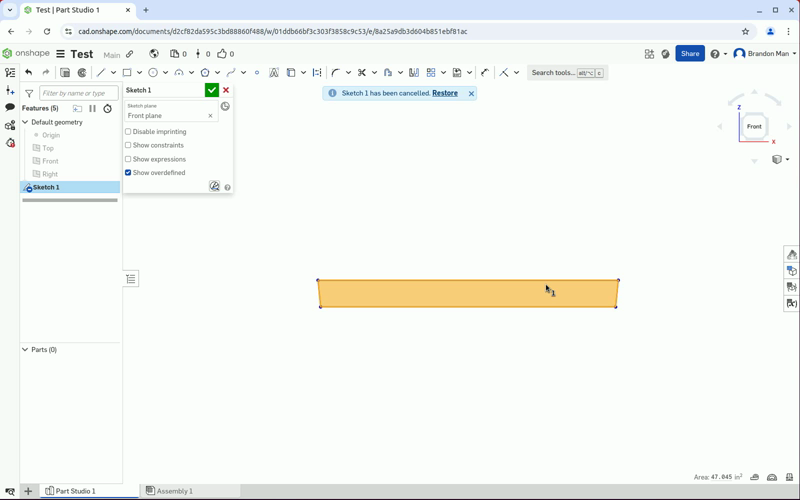
scroll(-6)
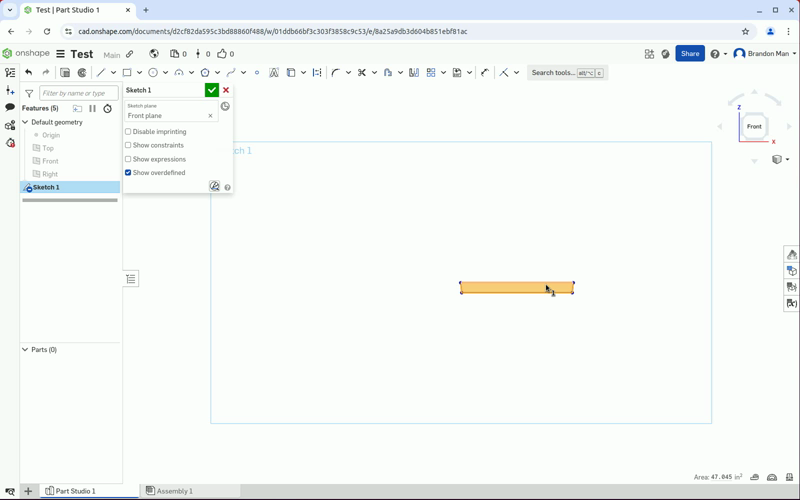
mouse_move(73, 352)
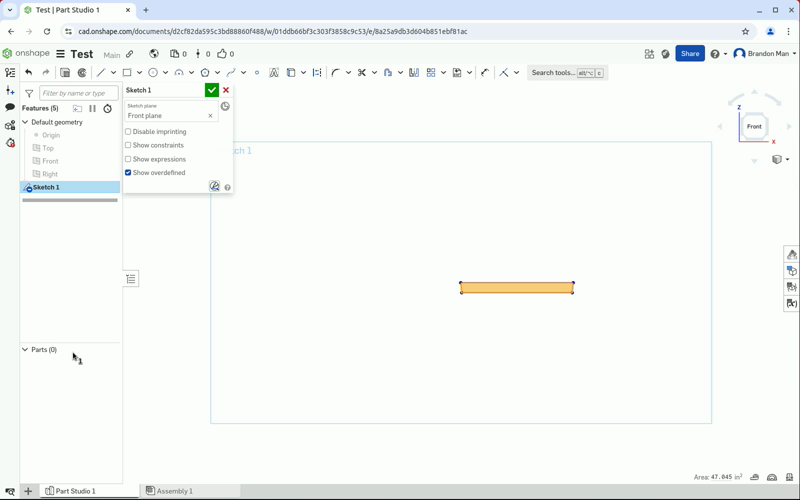
key(shift+y)
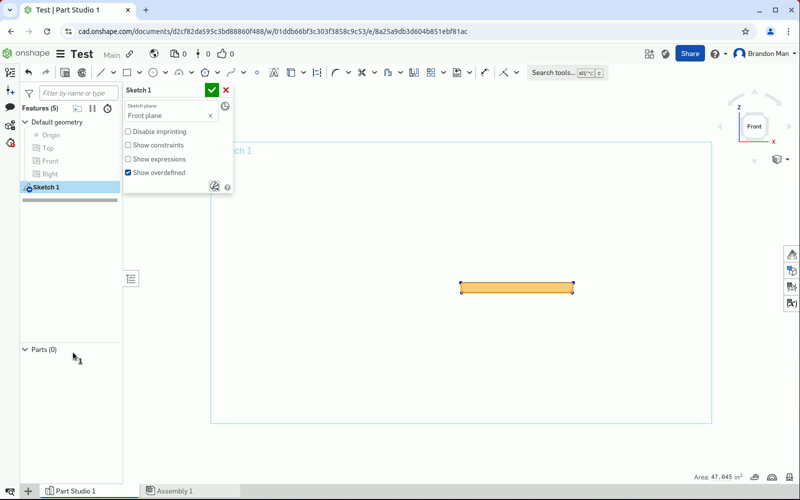
key(shift+e)
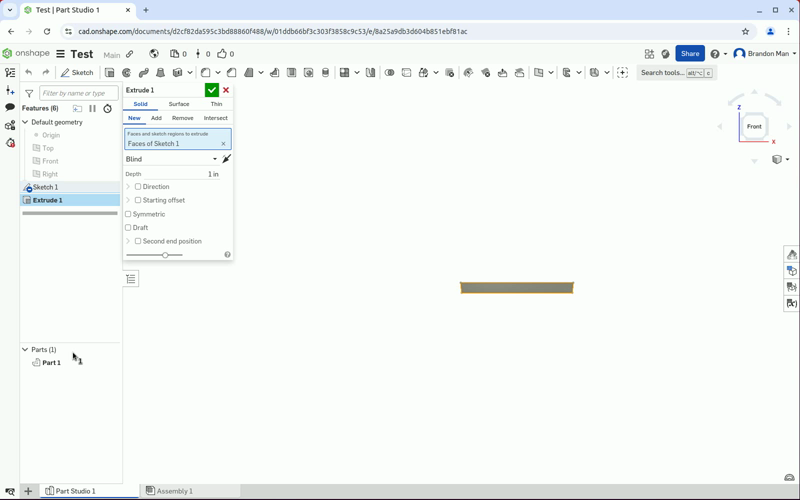
mouse_move(143, 106)
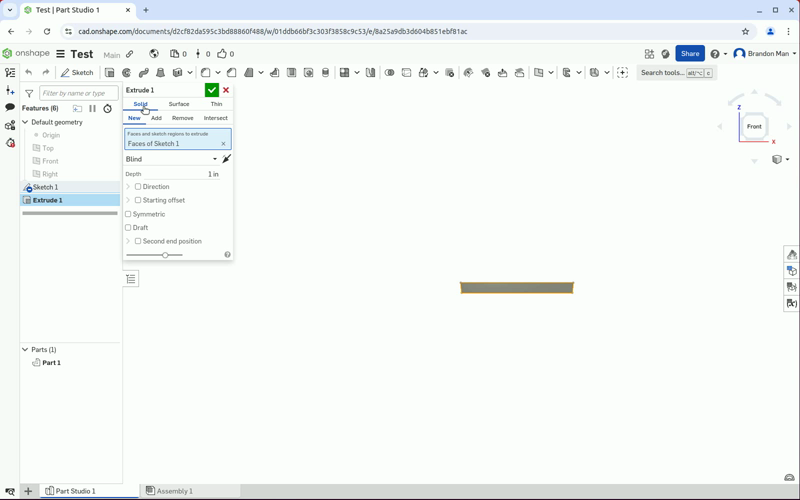
click(143, 106)
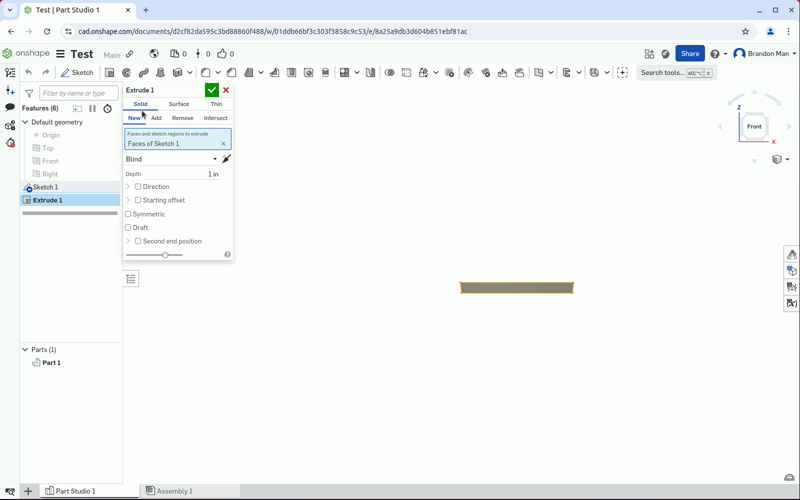
mouse_move(137, 120)
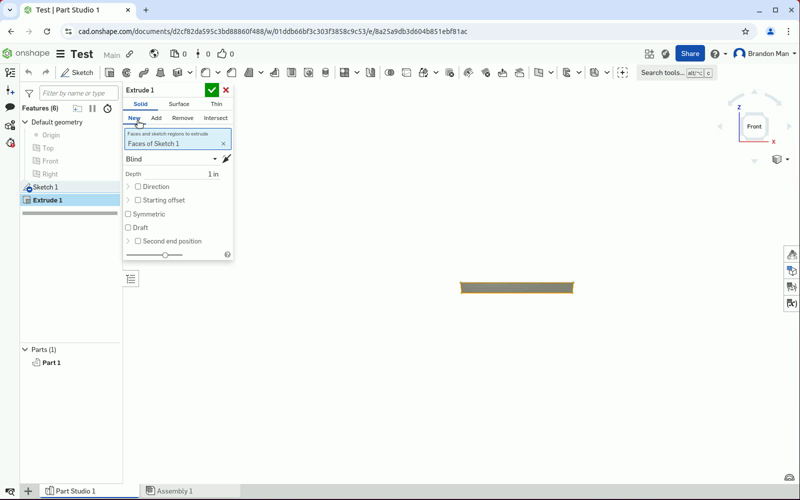
click(137, 120)
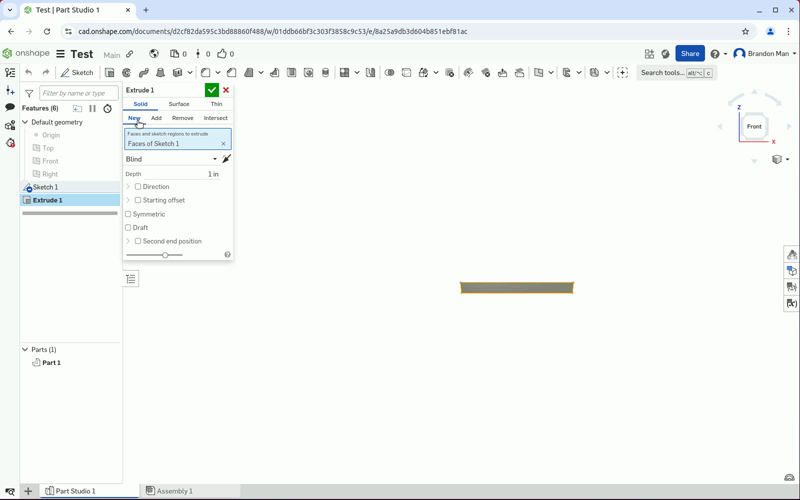
key(tab, 4)
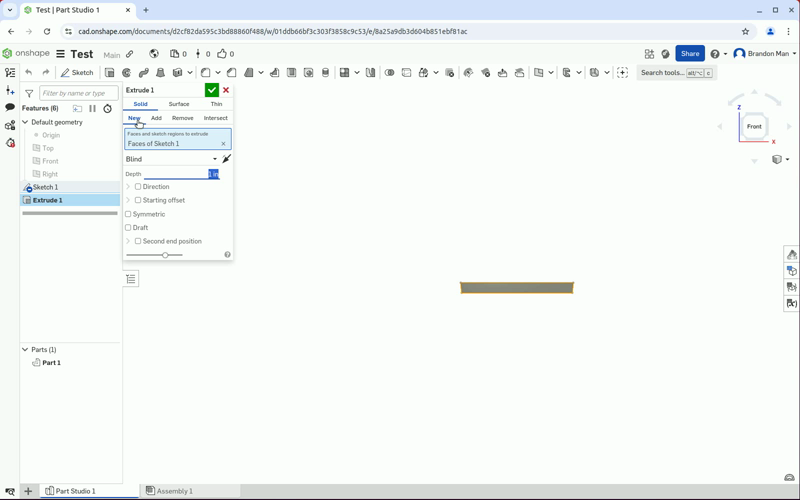
text(1.926)
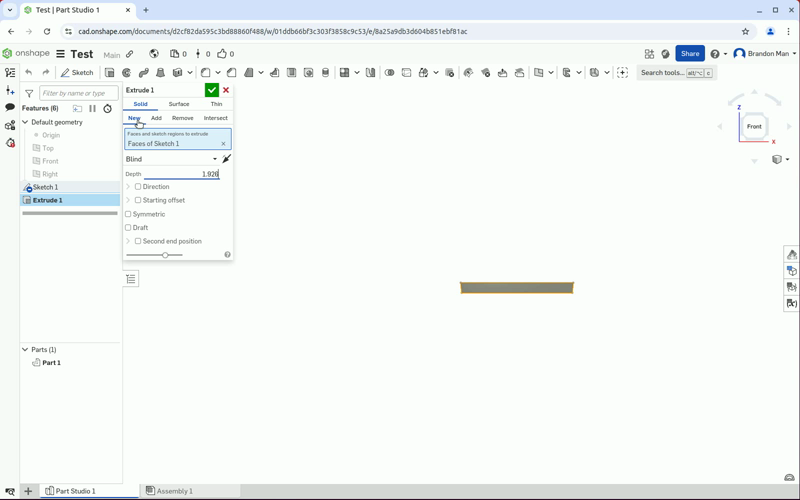
key(enter)
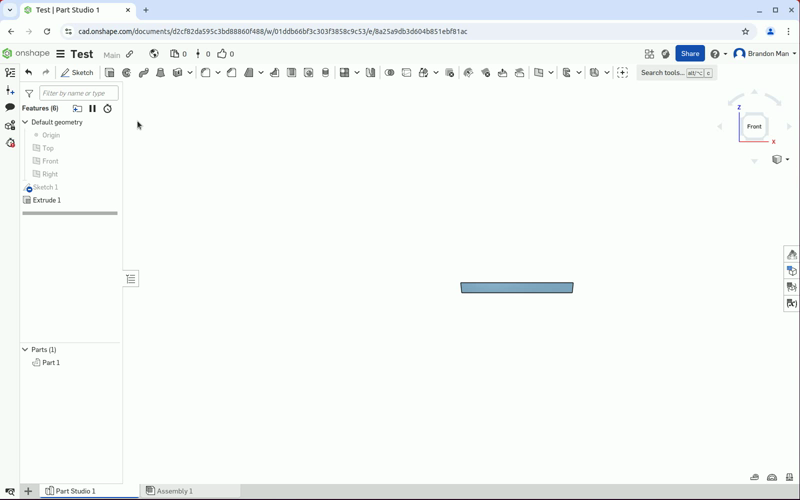
key(shift+h)
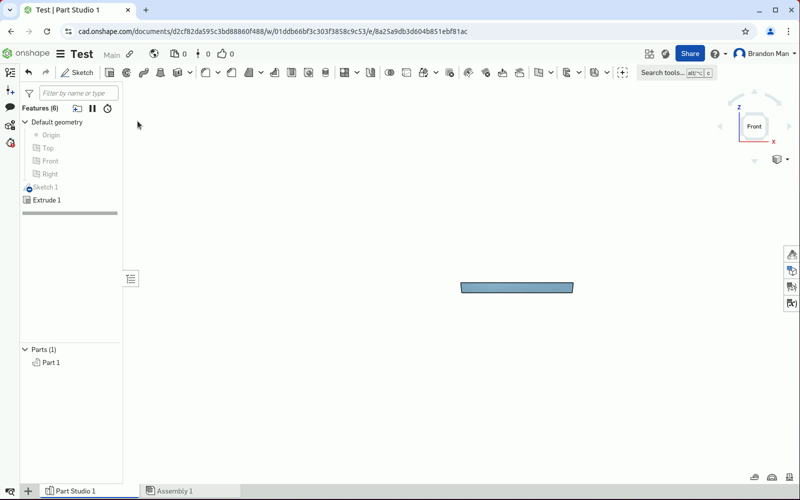
key(shift+h)
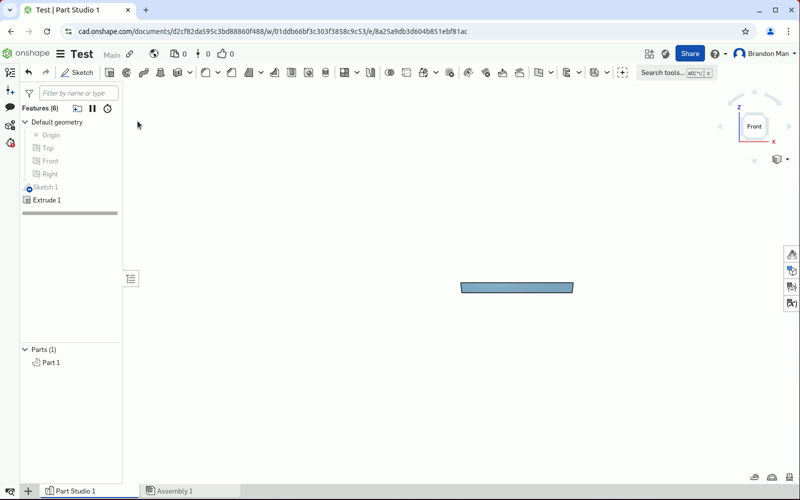
mouse_move(73, 189)
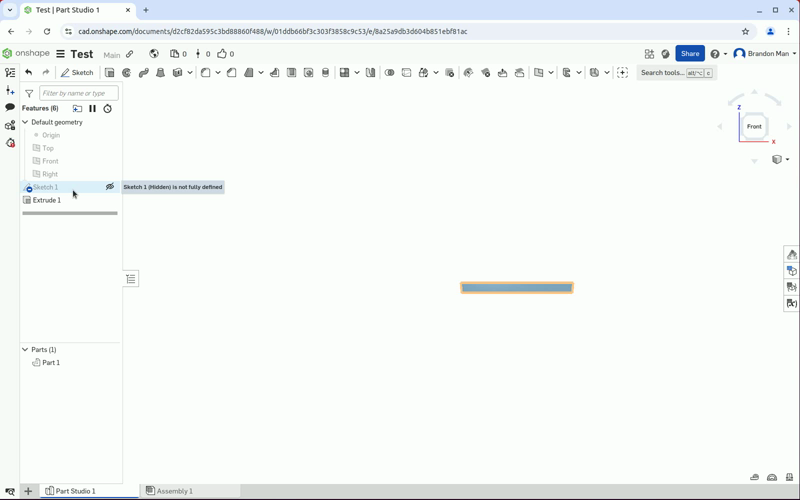
click(73, 189)
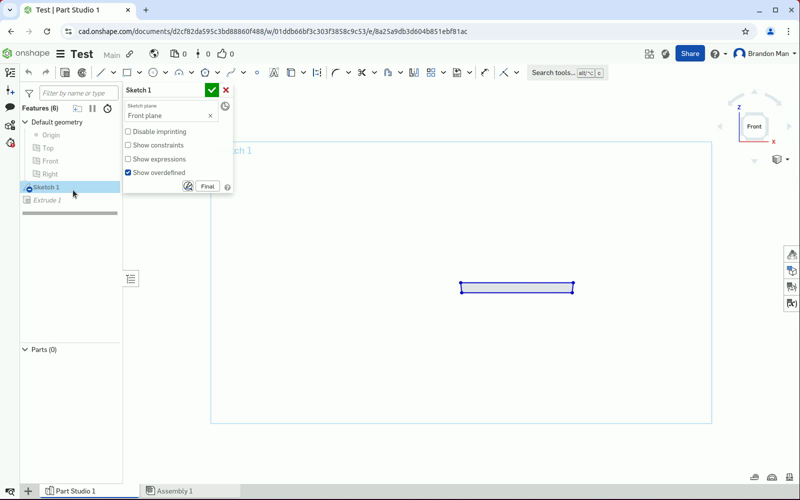
mouse_move(229, 92)
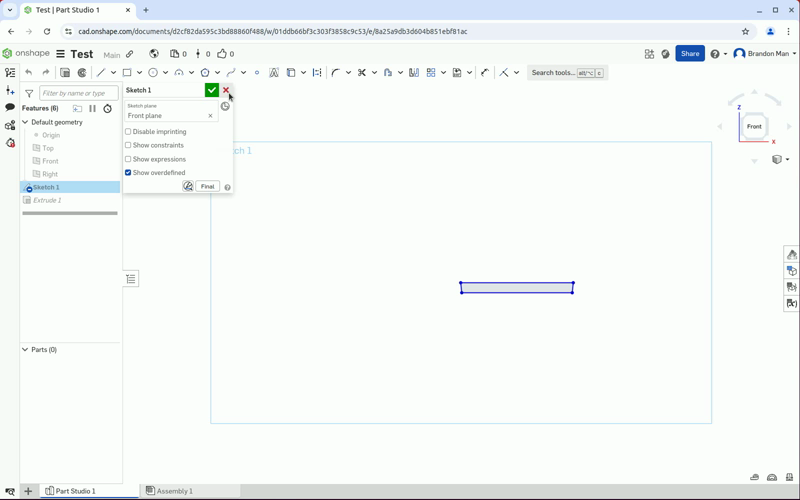
click(229, 92)
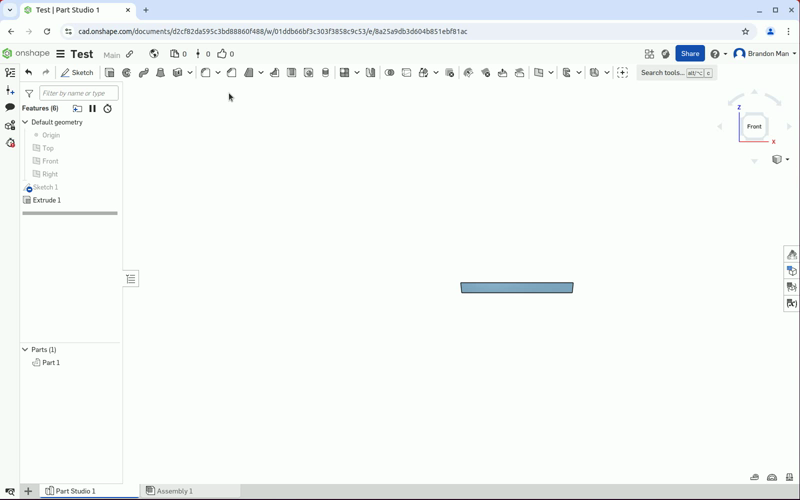
mouse_move(541, 75)
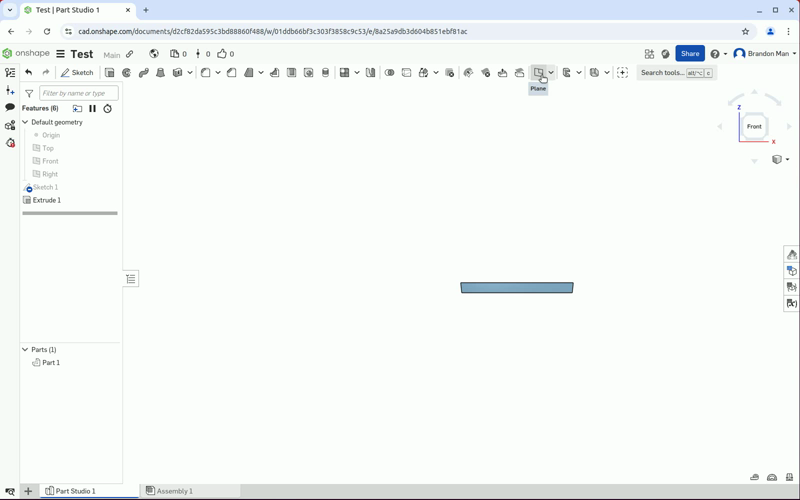
click(541, 75)
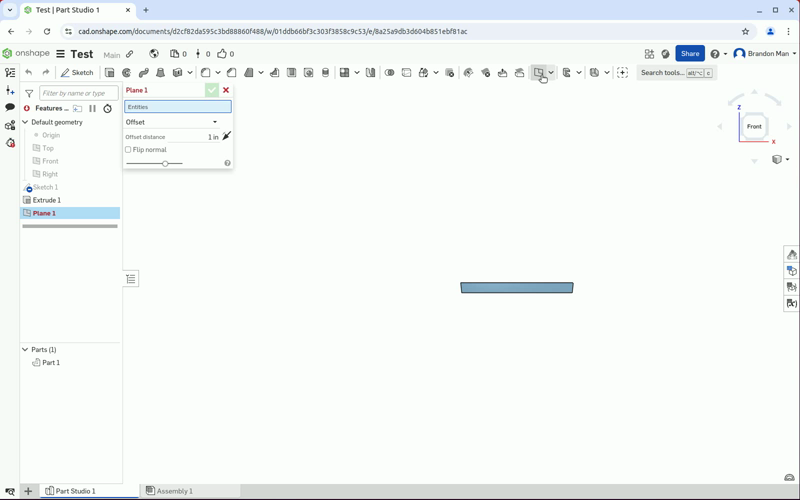
mouse_move(73, 163)
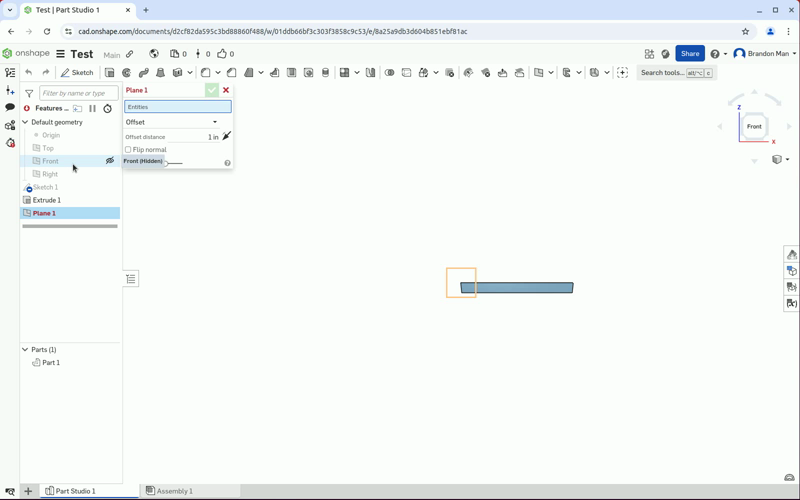
click(73, 163)
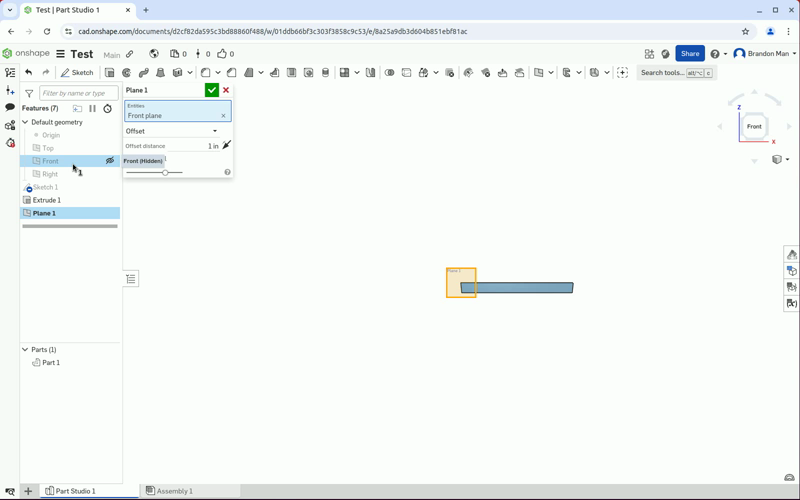
key(tab, 2)
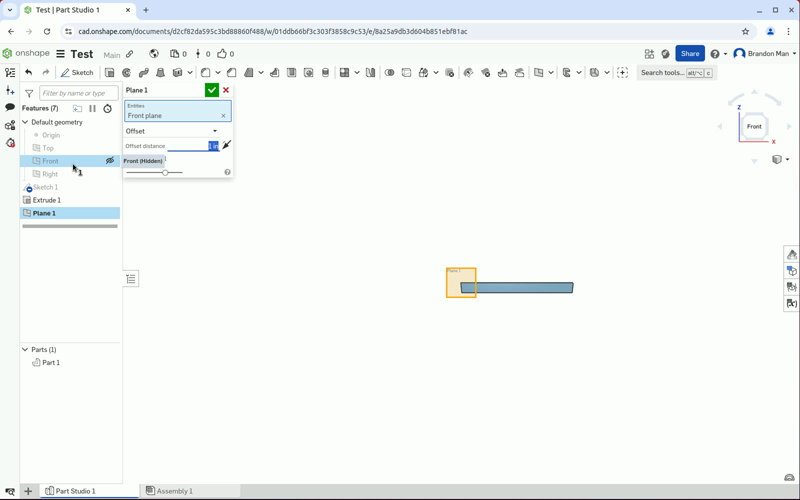
text(1.91)
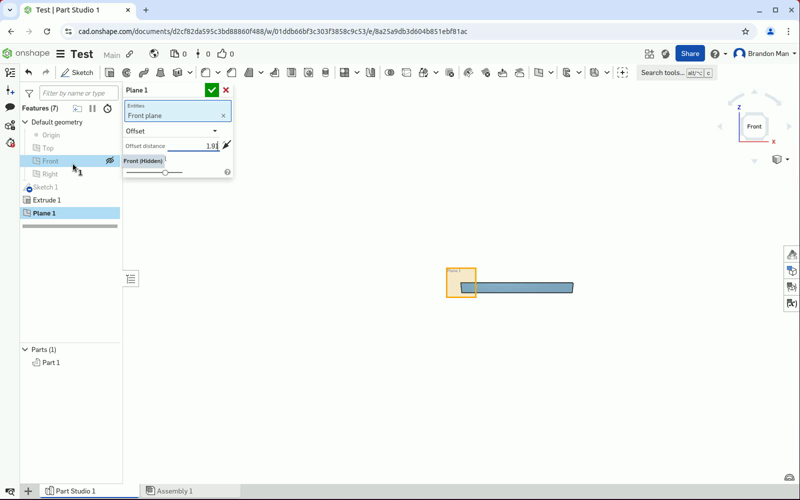
key(enter, 2)
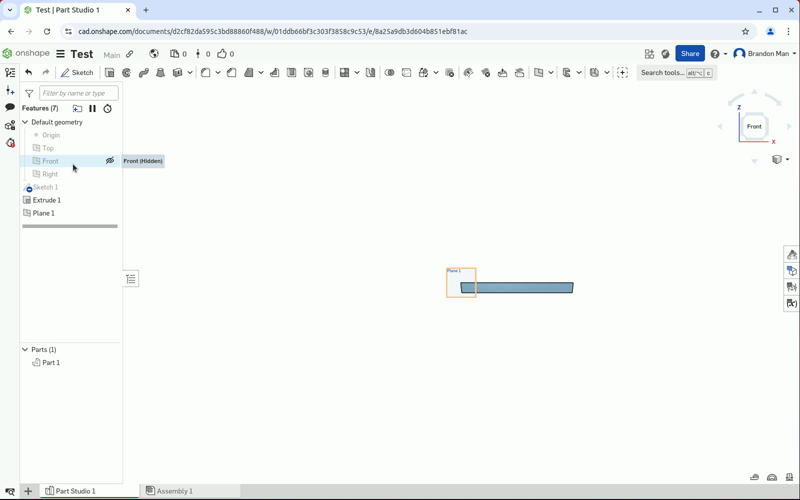
key(shift+s)
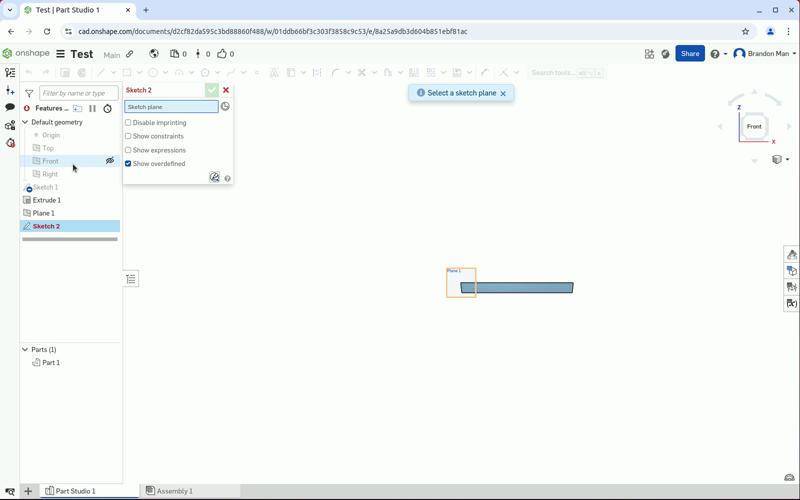
mouse_move(73, 215)
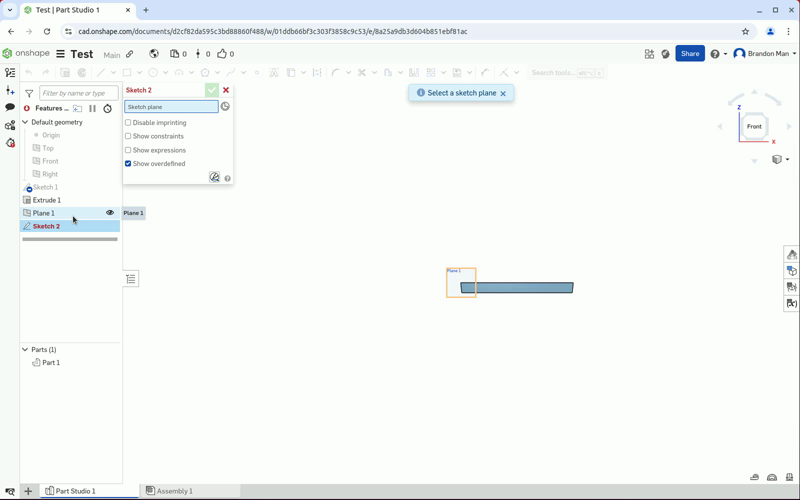
click(73, 215)
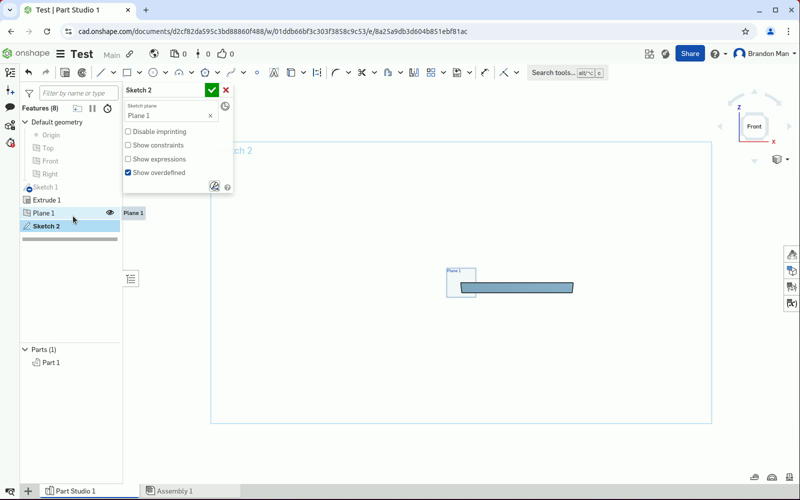
mouse_move(73, 352)
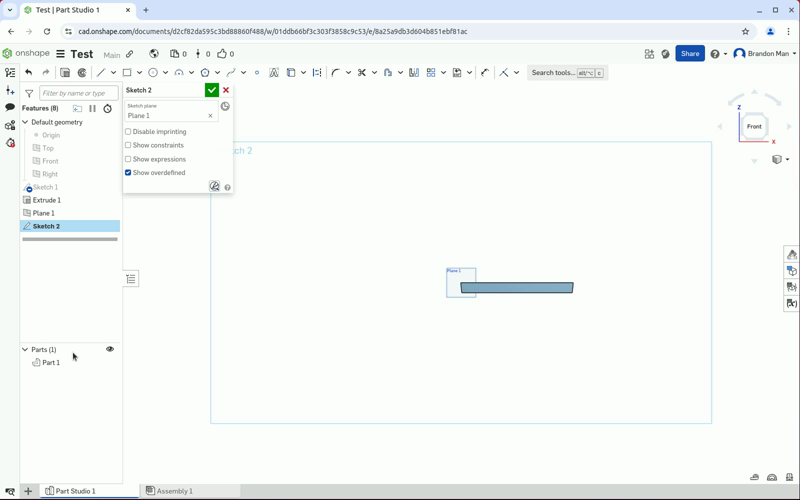
key(y)
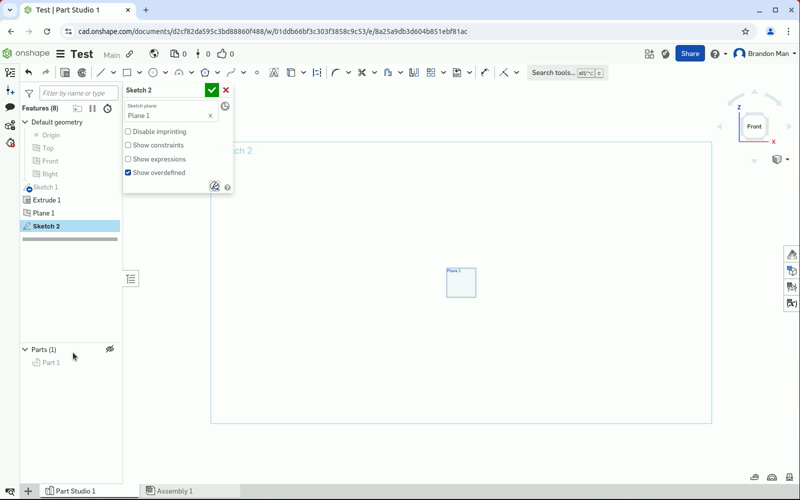
key(l)
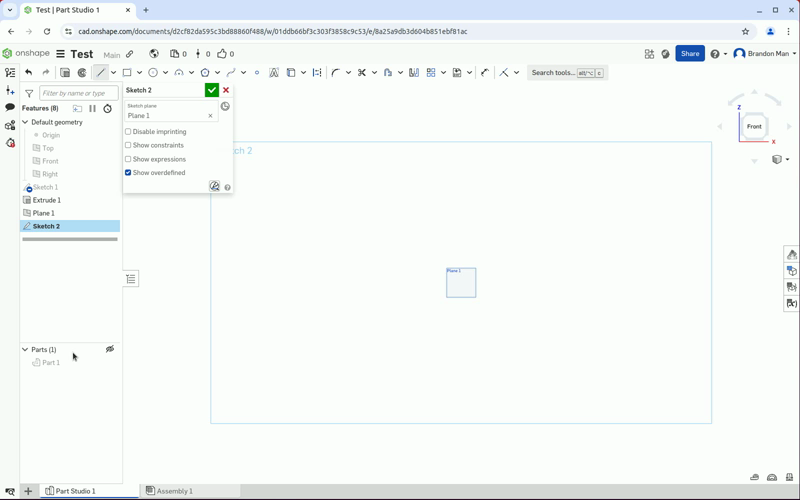
key_down(shift)
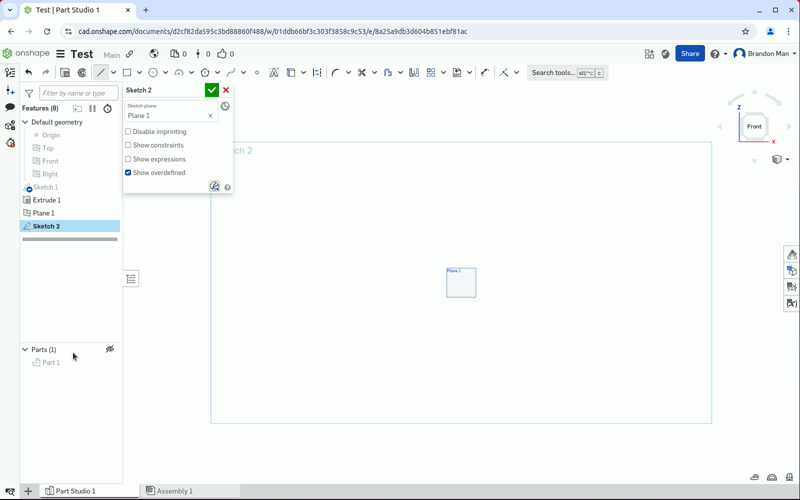
mouse_move(562, 292)
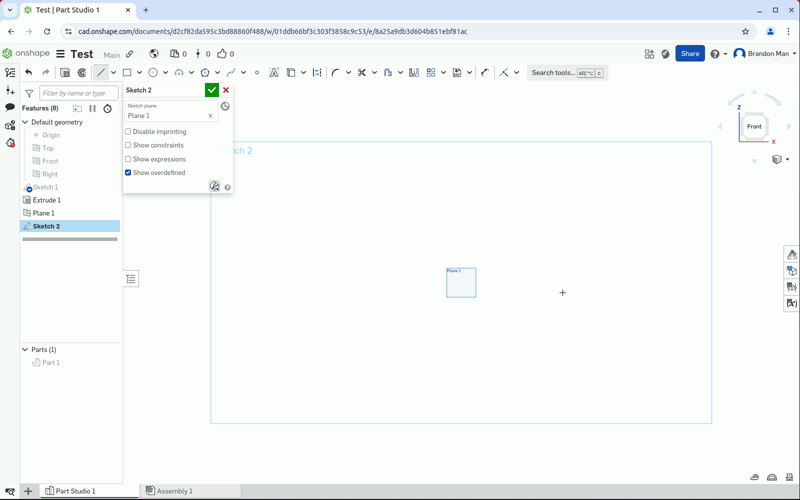
click(562, 292)
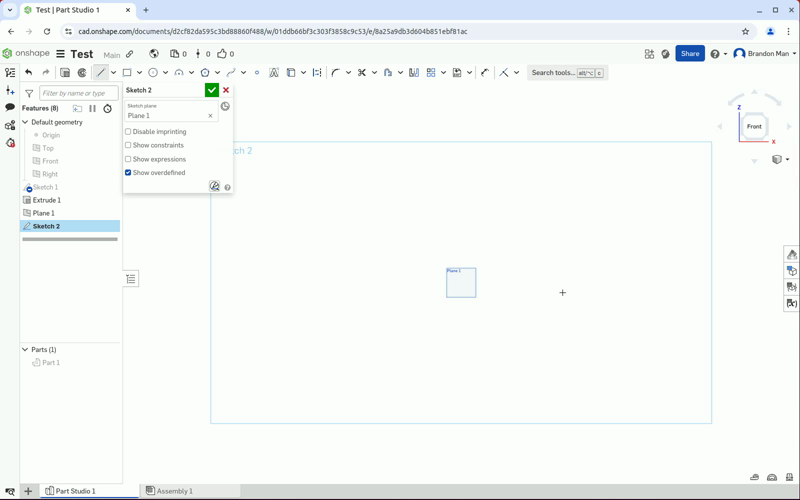
key_up(shift)
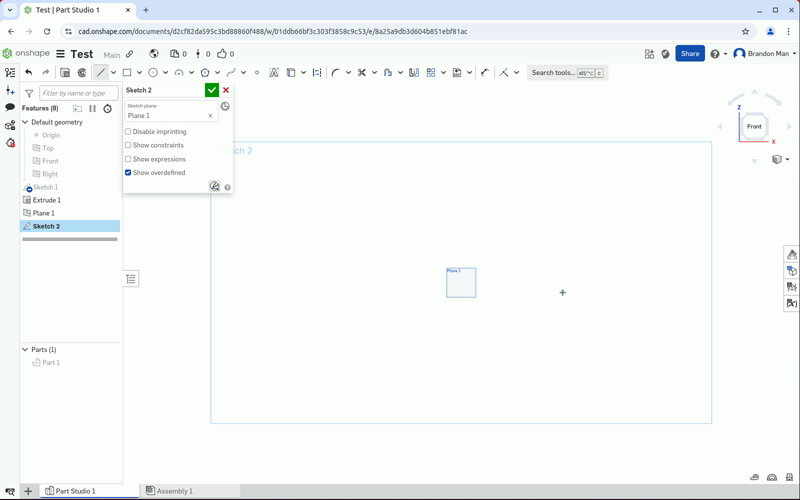
key_down(shift)
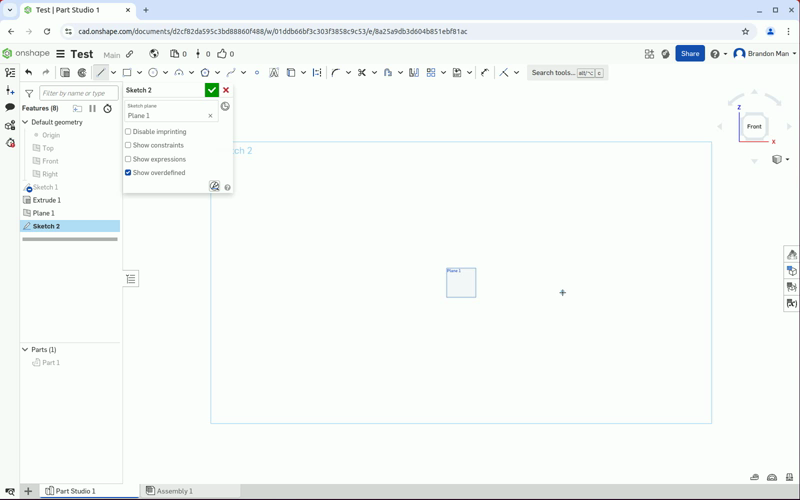
mouse_move(589, 292)
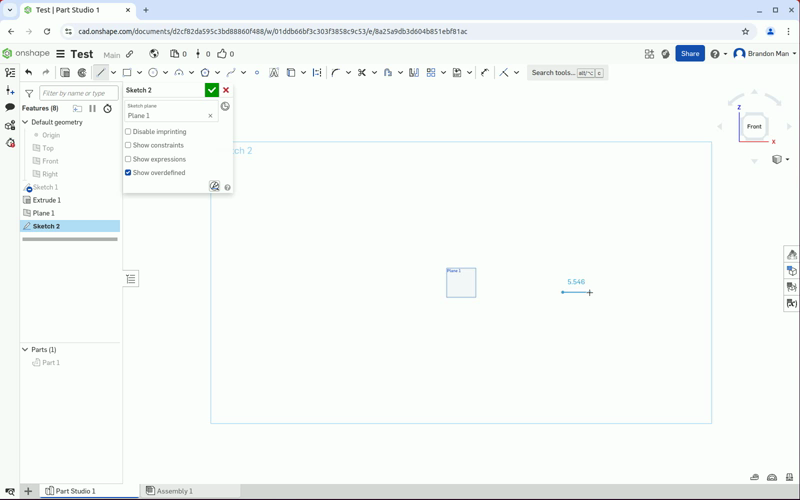
mouse_move(573, 292)
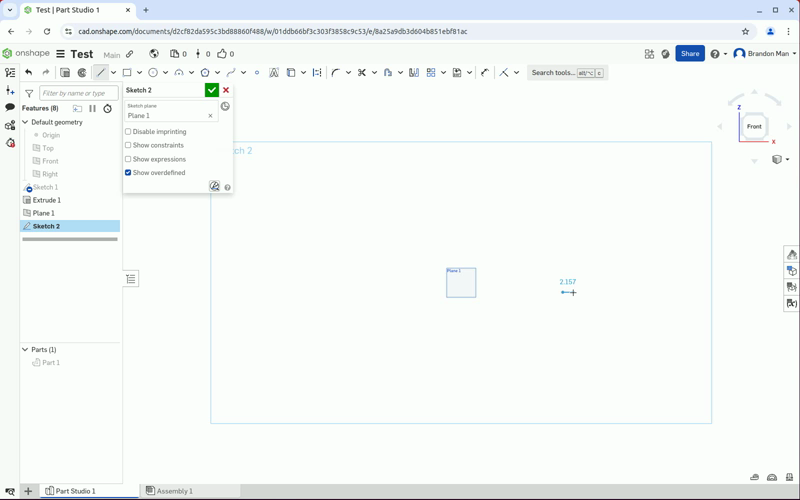
click(573, 292)
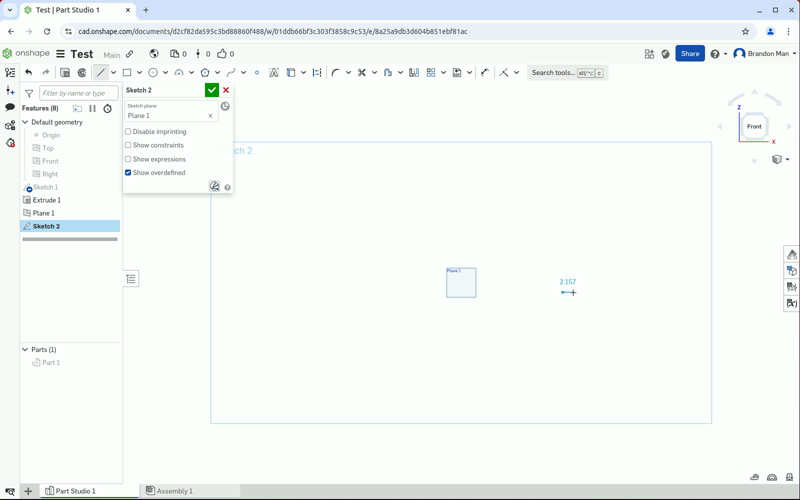
key_up(shift)
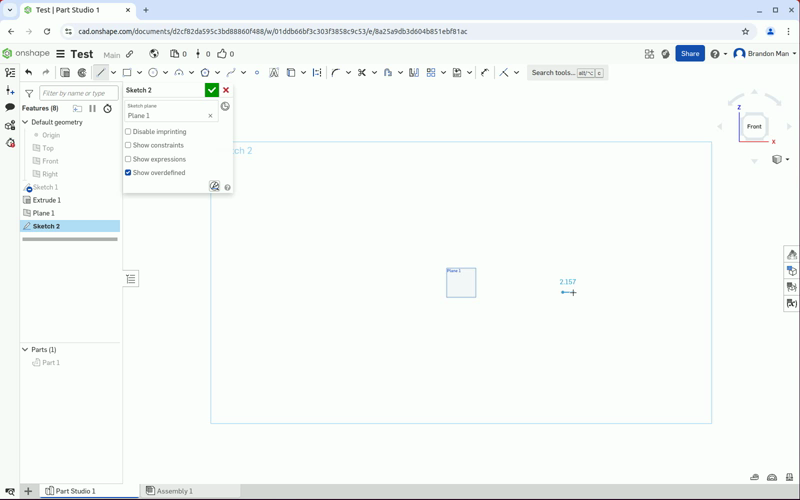
key_down(shift)
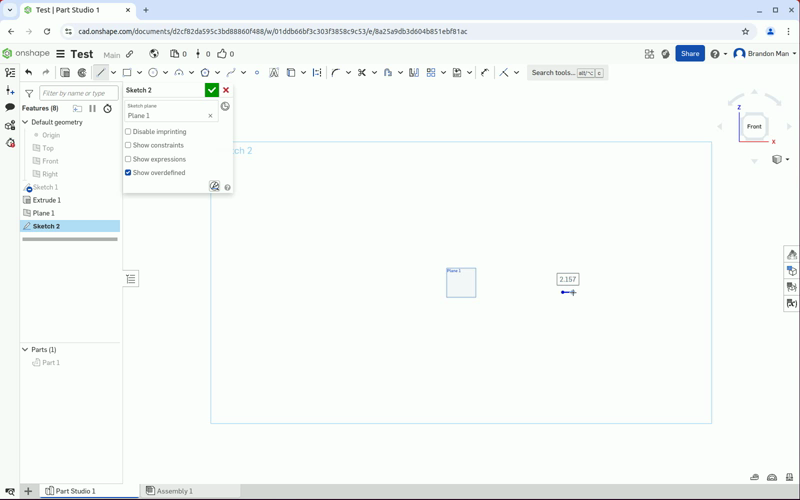
mouse_move(589, 292)
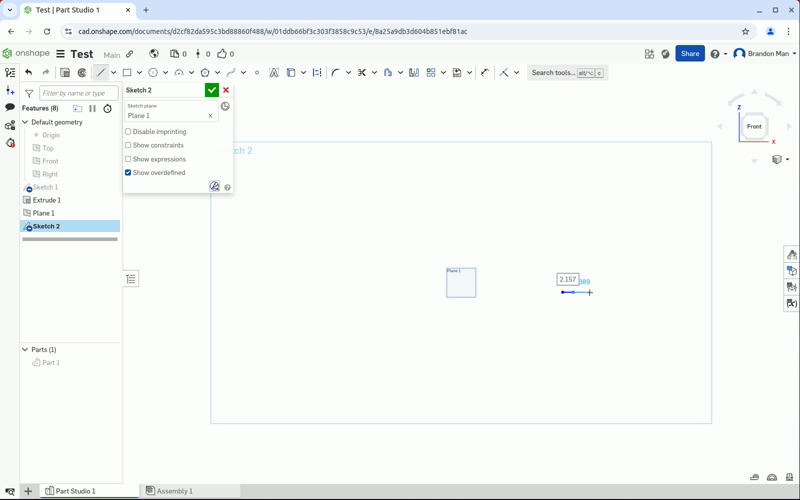
mouse_move(574, 281)
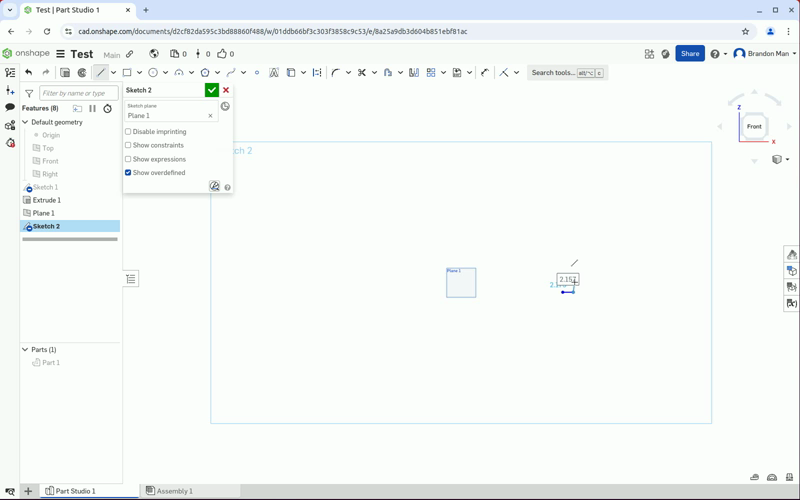
click(574, 281)
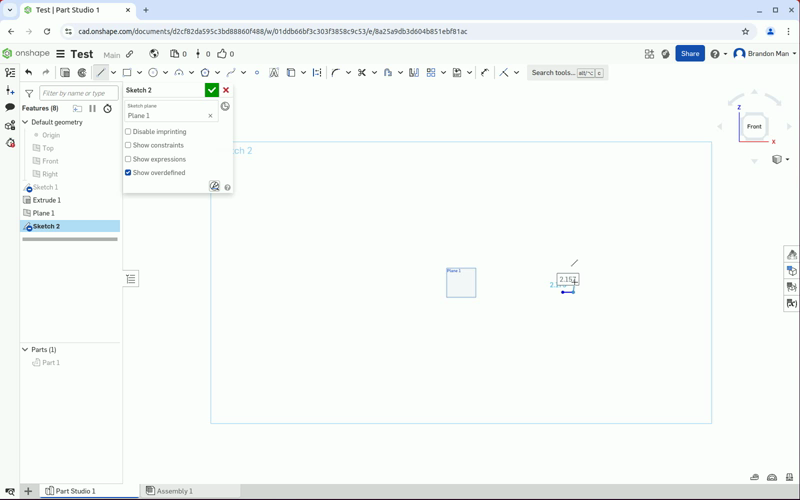
key_up(shift)
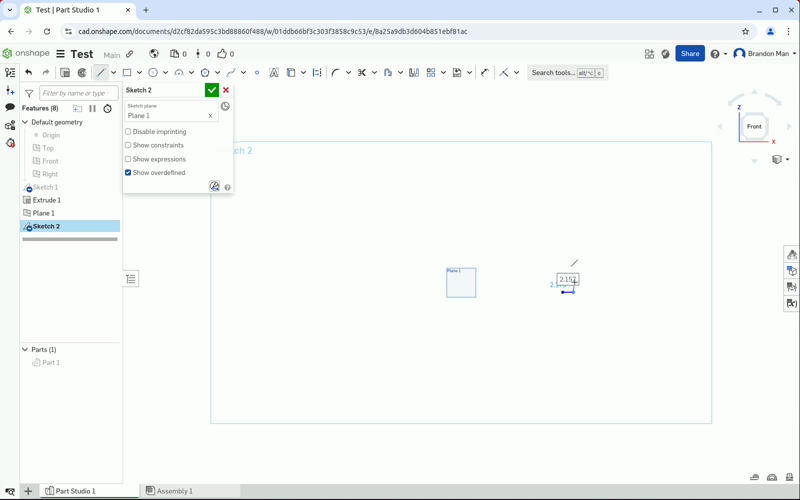
key_down(shift)
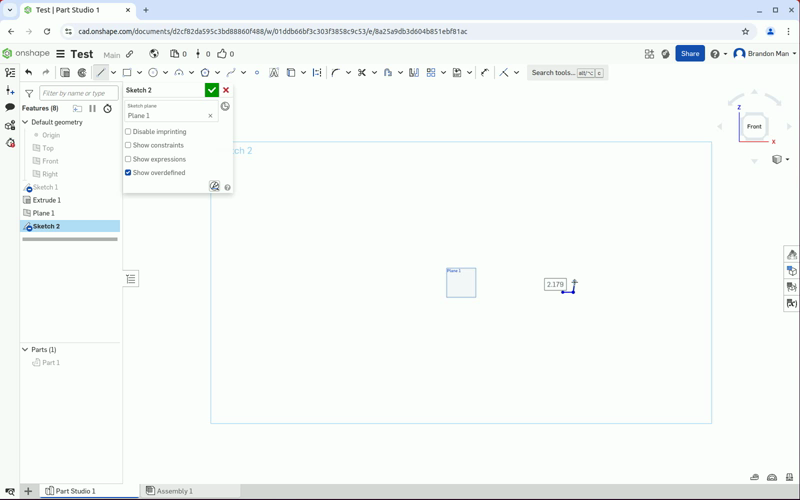
mouse_move(589, 281)
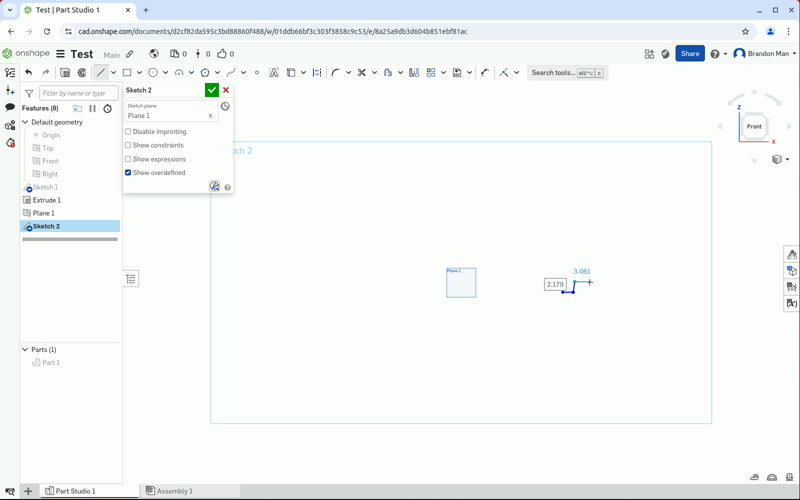
mouse_move(563, 281)
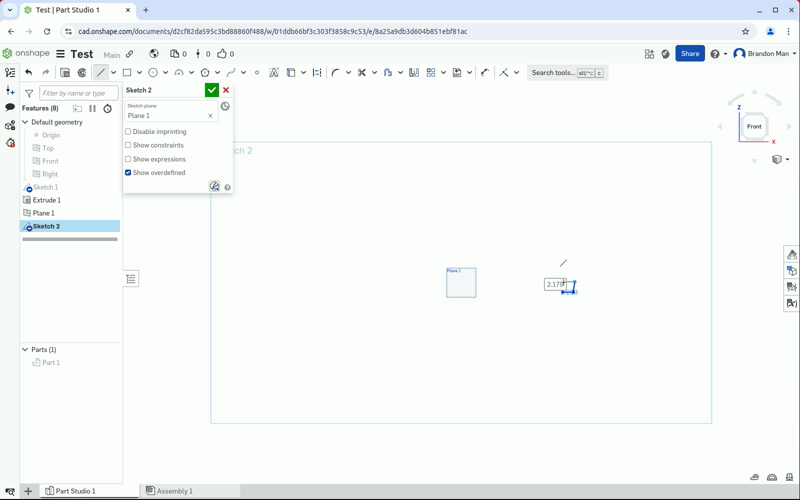
click(563, 281)
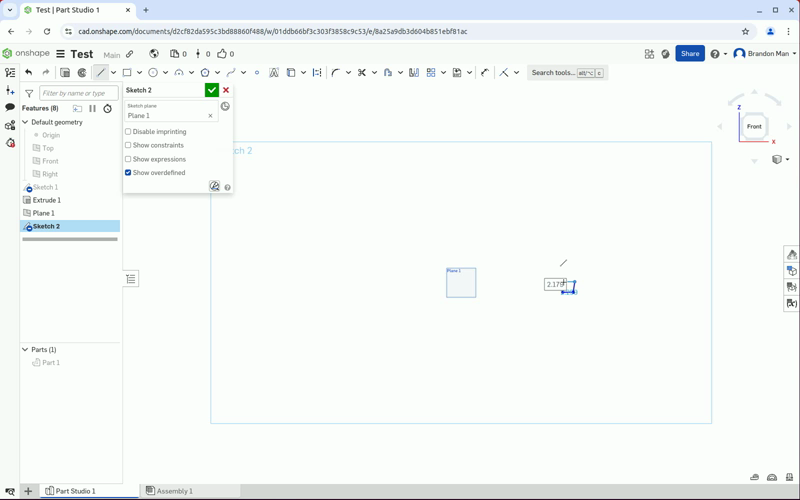
key_up(shift)
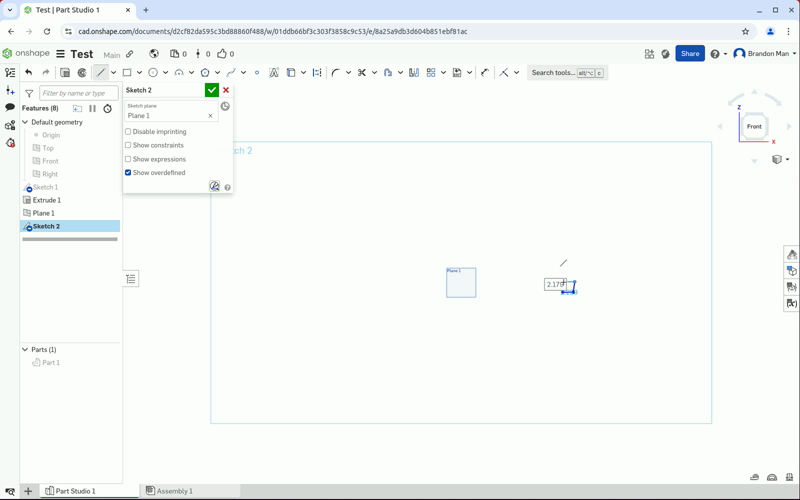
mouse_move(589, 281)
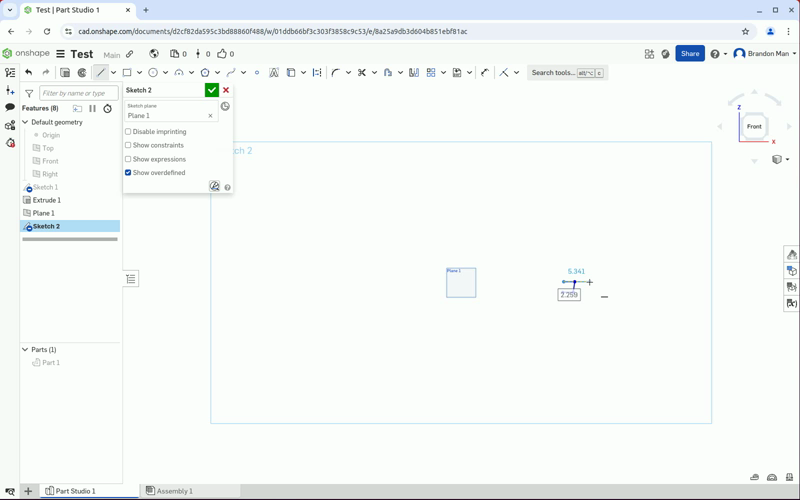
key_down(shift)
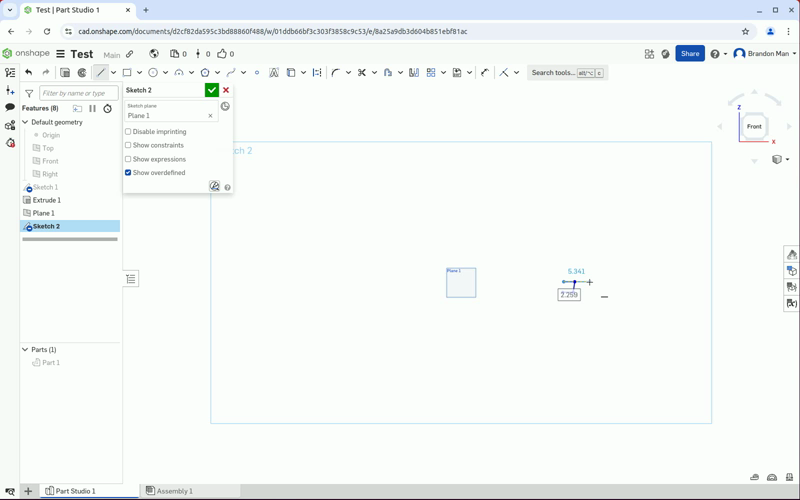
mouse_move(562, 292)
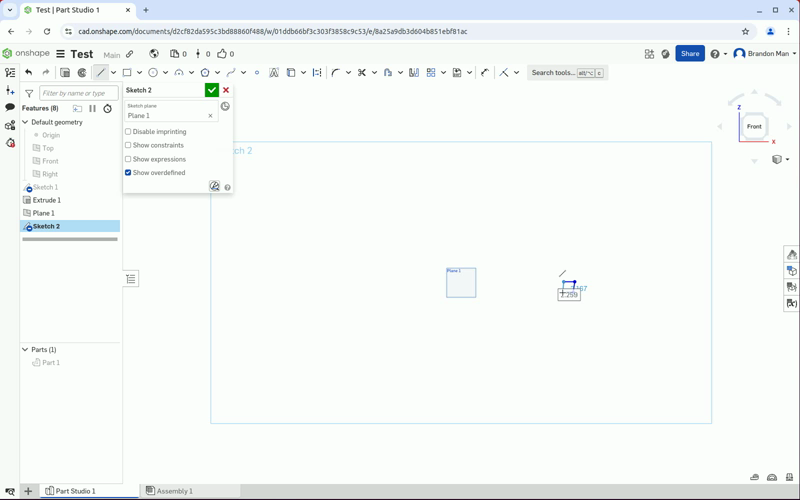
key_up(shift)
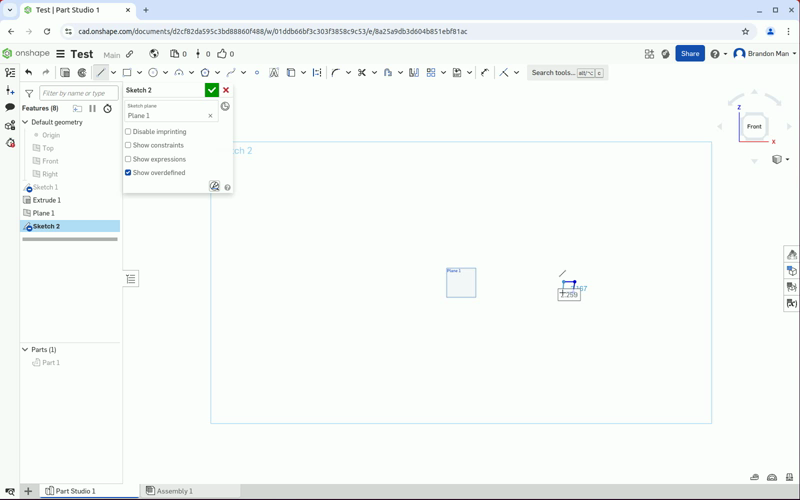
click(562, 292)
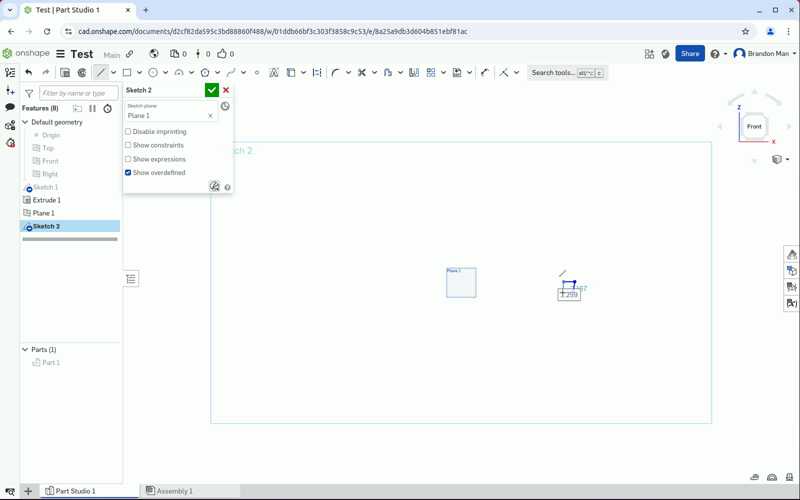
key(esc)
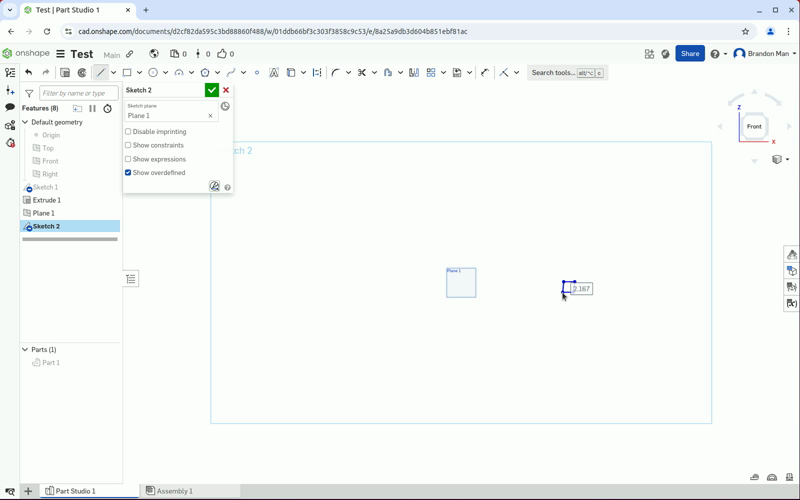
mouse_move(571, 282)
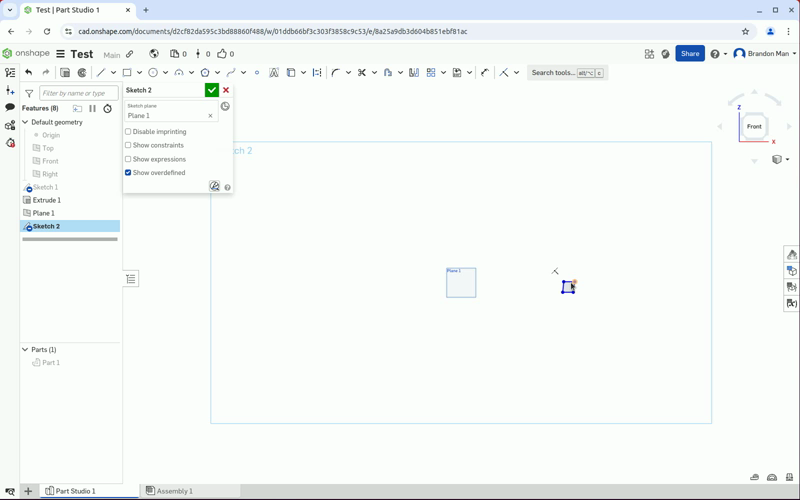
scroll(6)
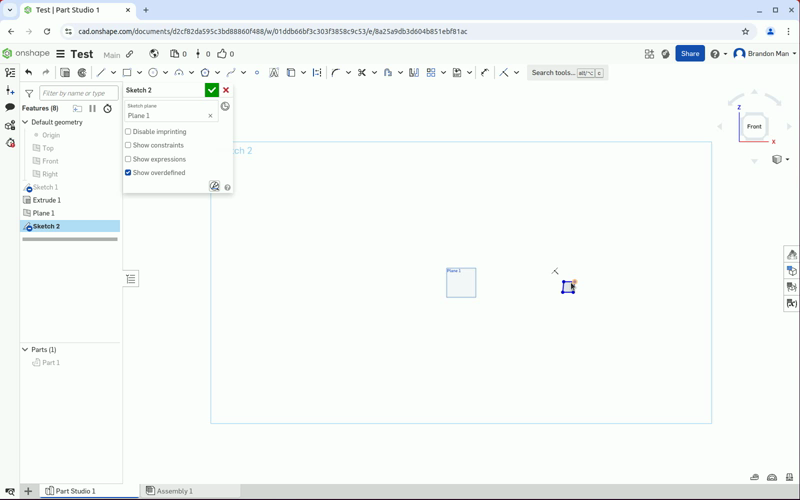
scroll(6)
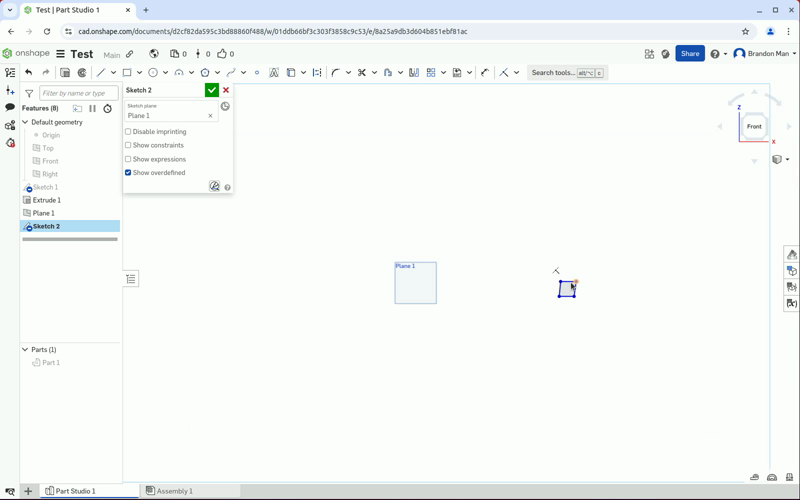
scroll(6)
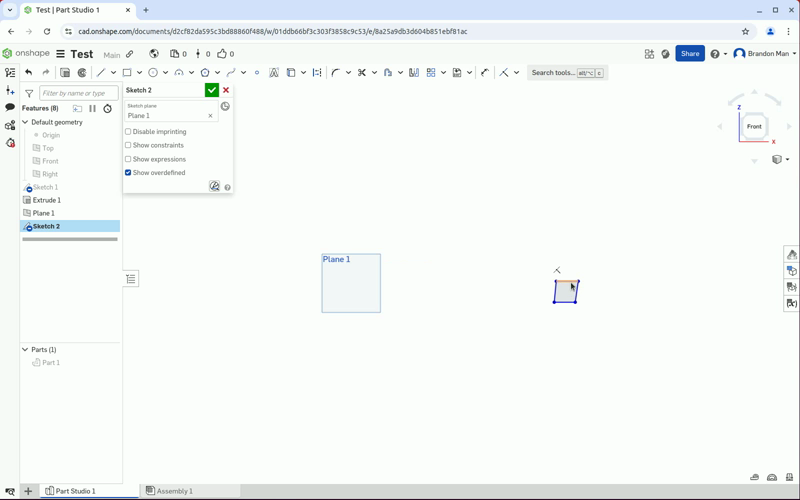
scroll(6)
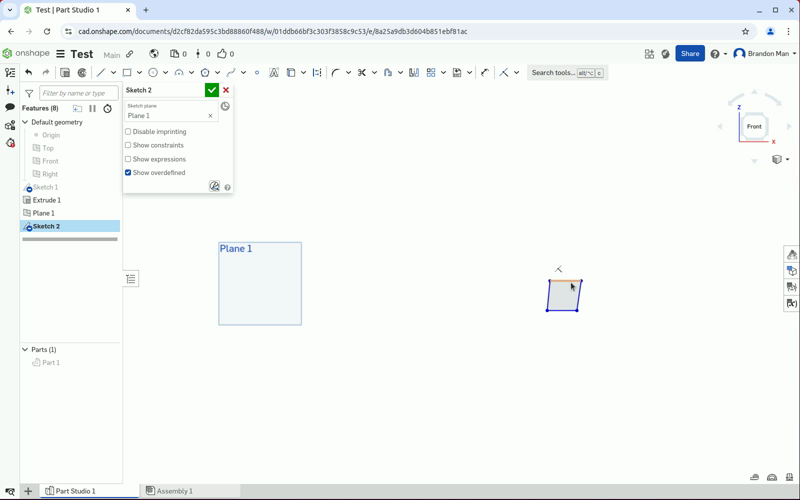
scroll(6)
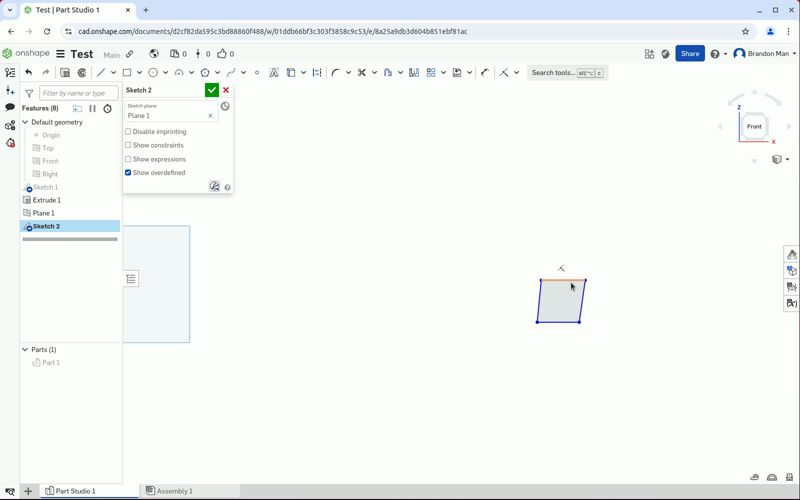
scroll(6)
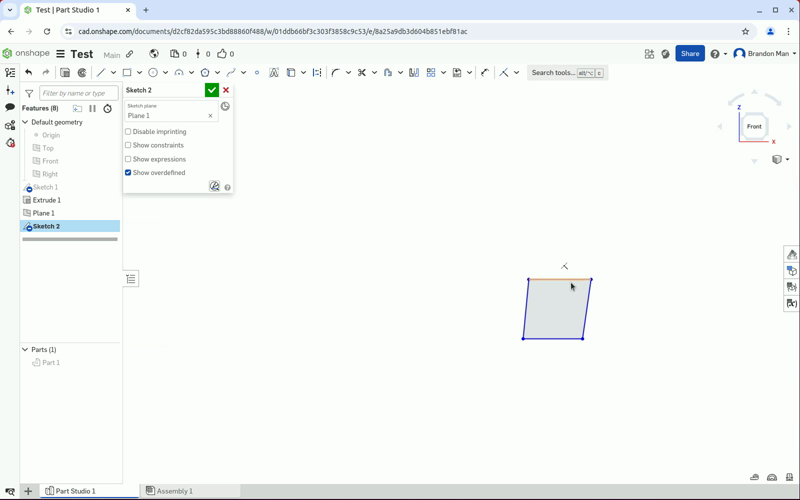
scroll(6)
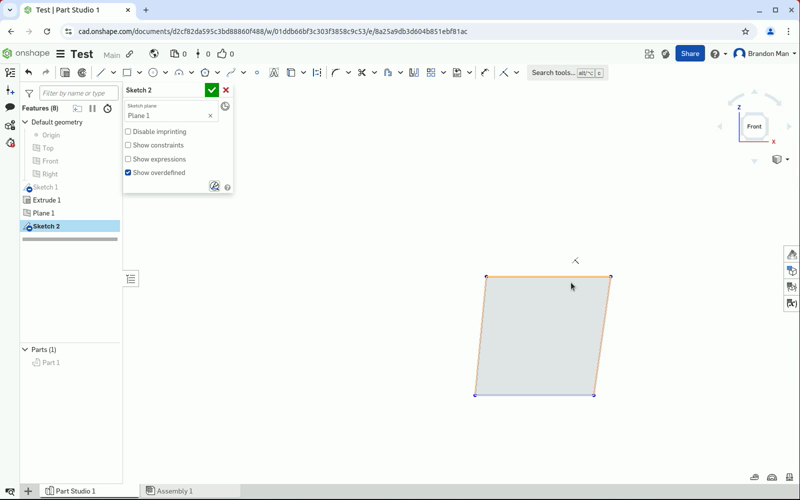
click(571, 282)
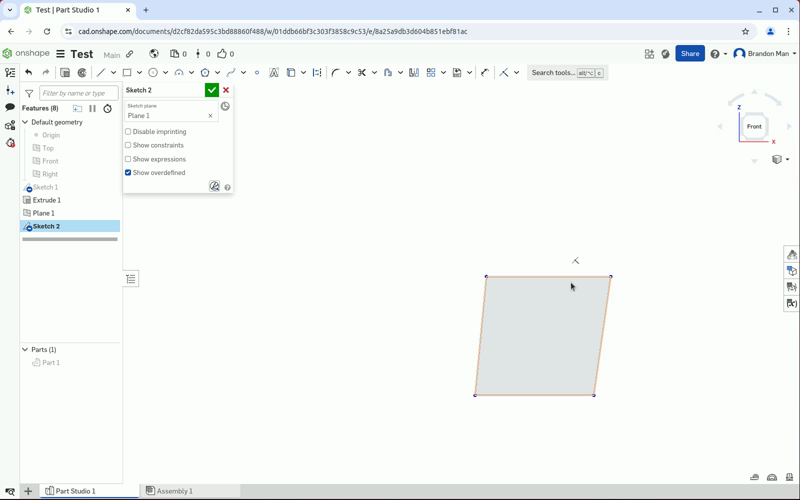
scroll(-6)
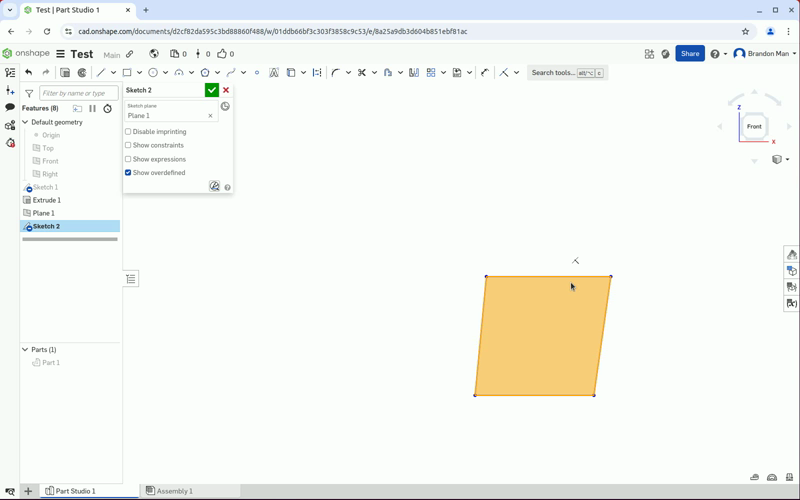
scroll(-6)
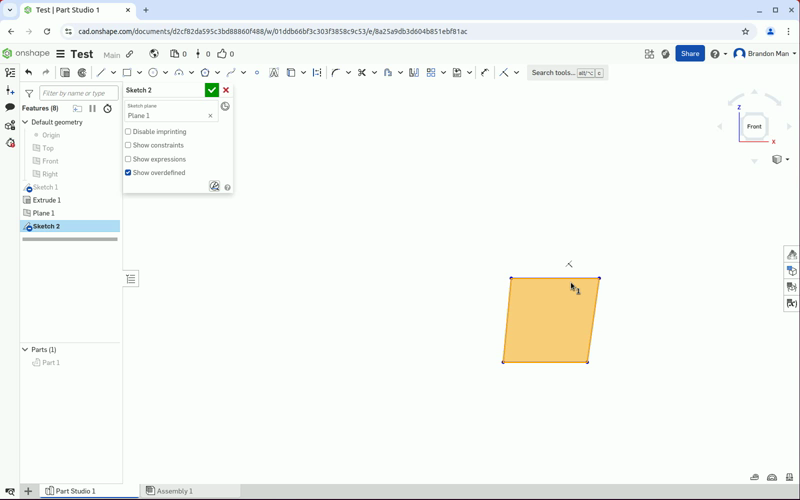
scroll(-6)
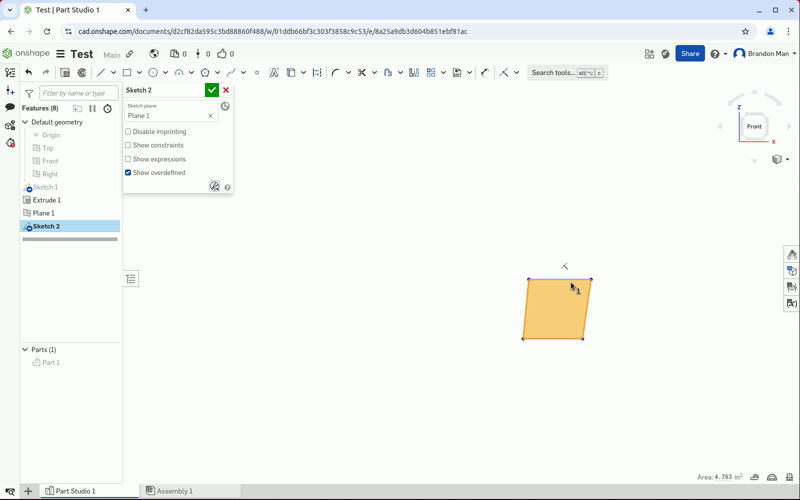
scroll(-6)
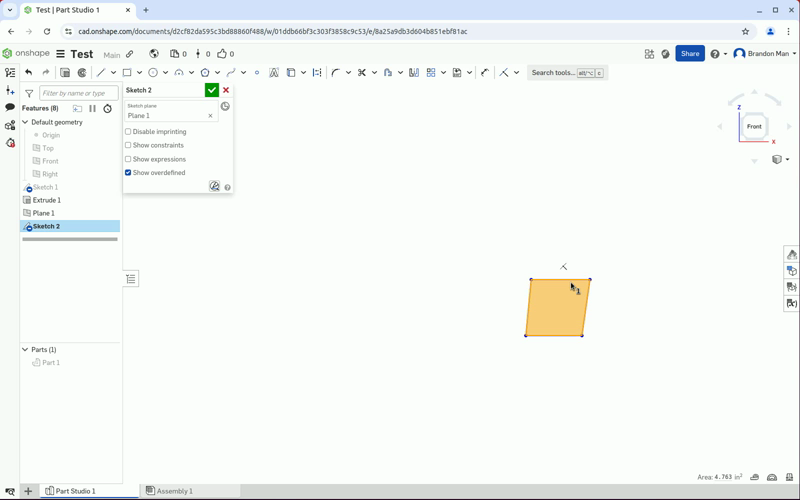
scroll(-6)
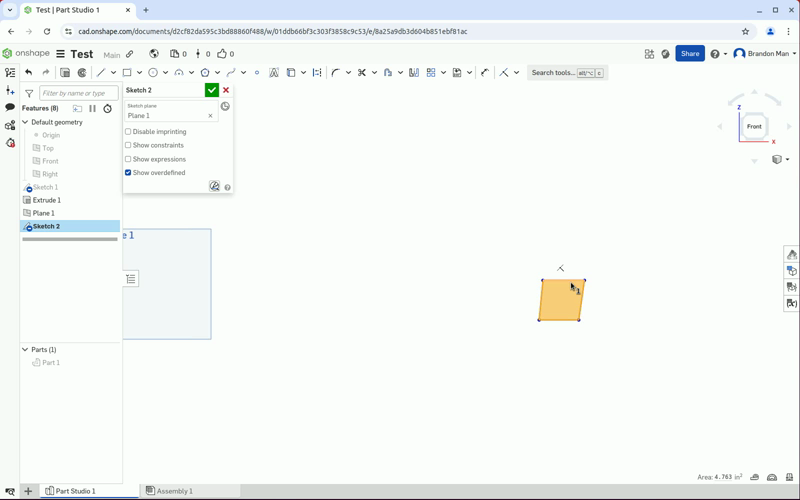
scroll(-6)
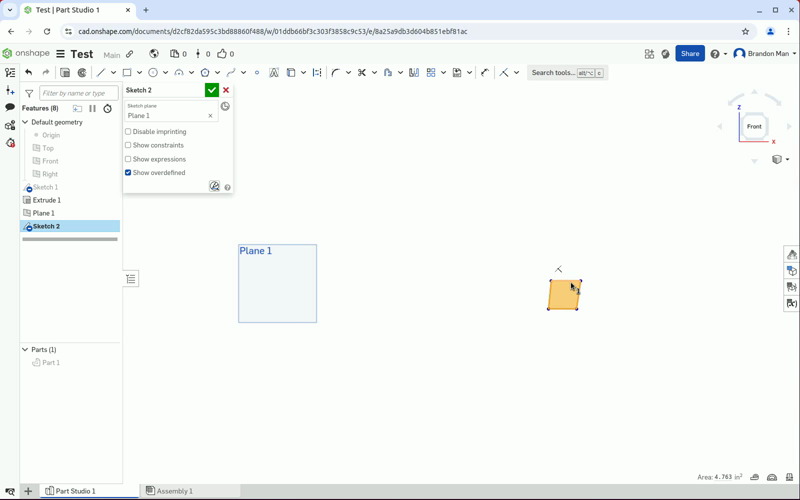
scroll(-6)
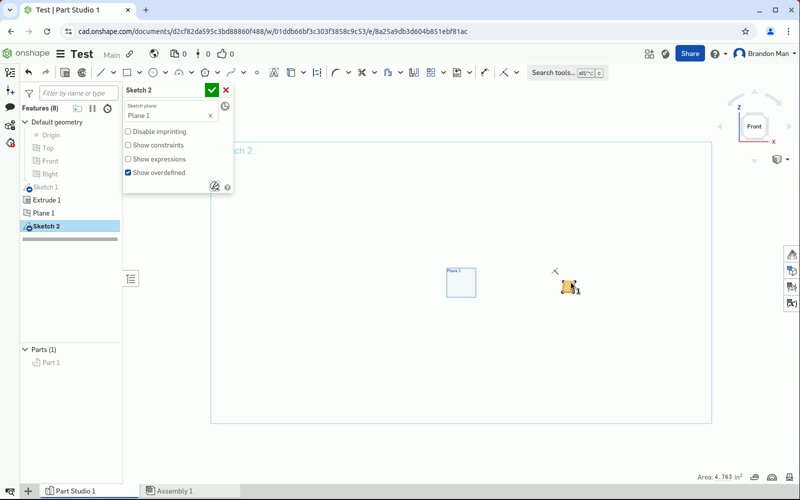
mouse_move(73, 352)
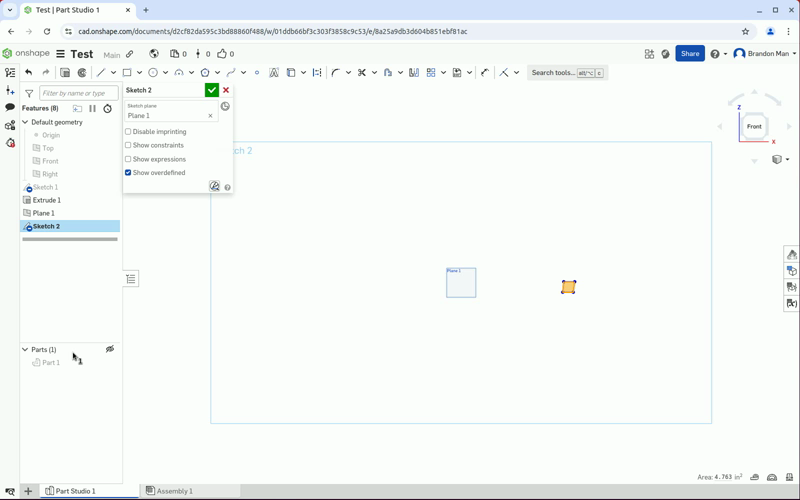
key(shift+y)
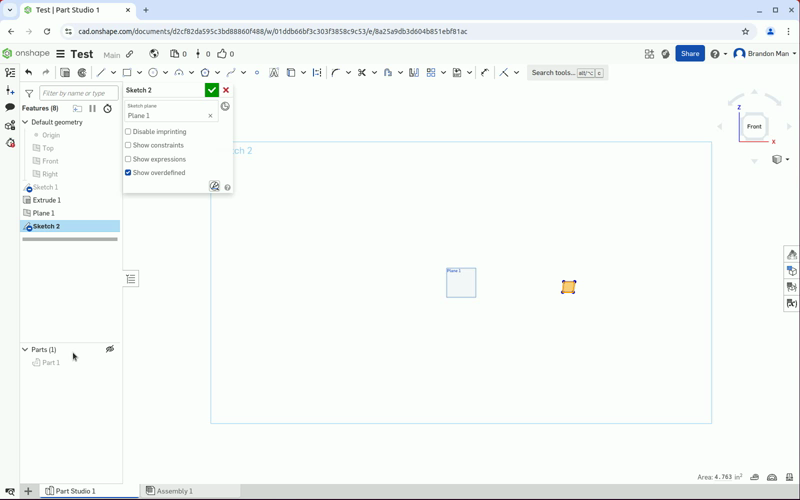
key(shift+e)
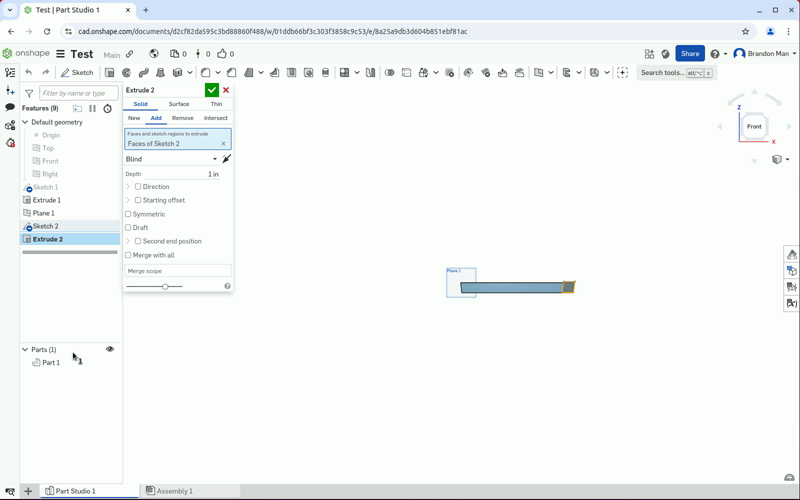
mouse_move(143, 106)
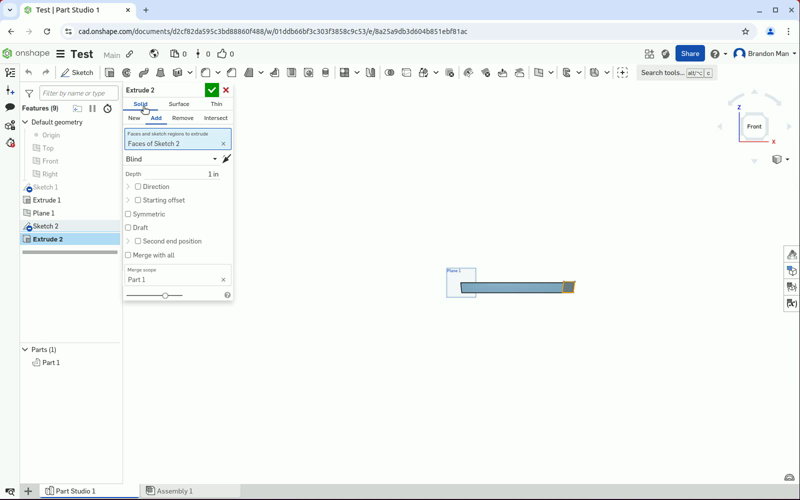
click(143, 106)
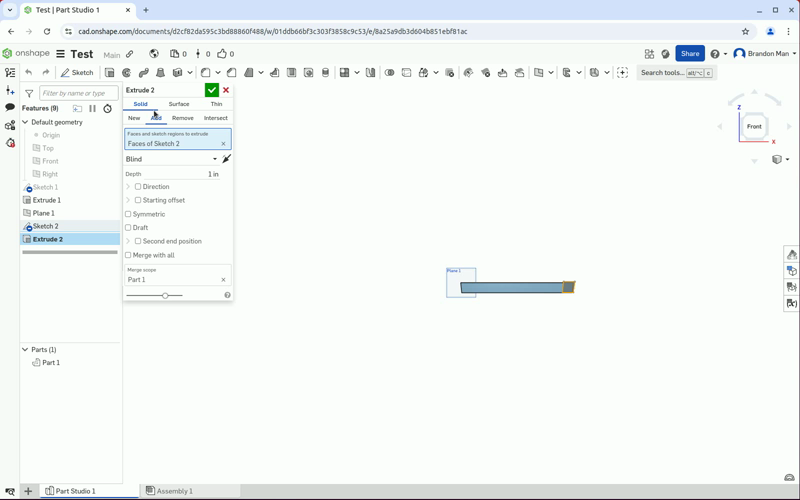
mouse_move(186, 120)
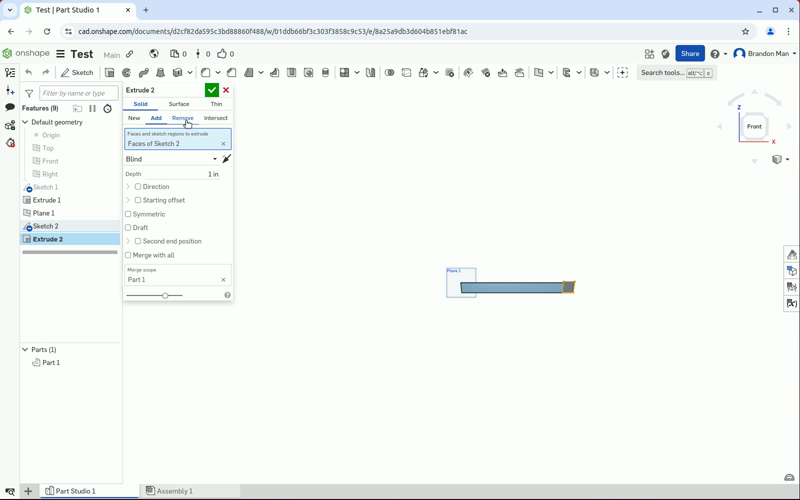
click(186, 120)
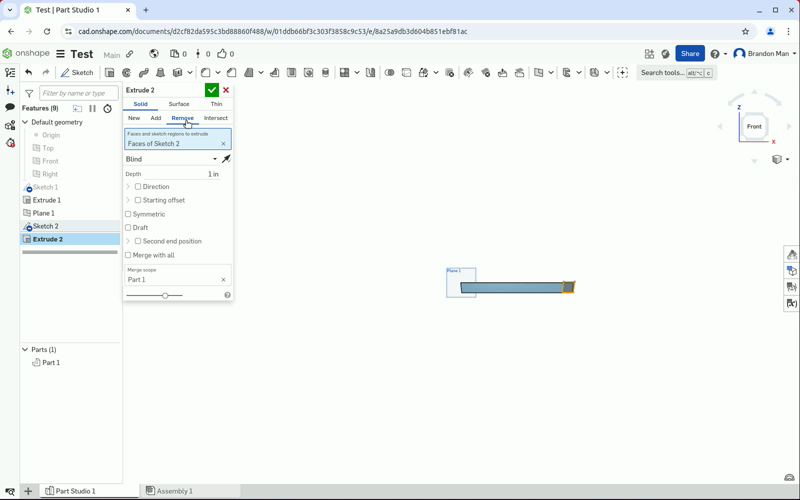
key(tab, 4)
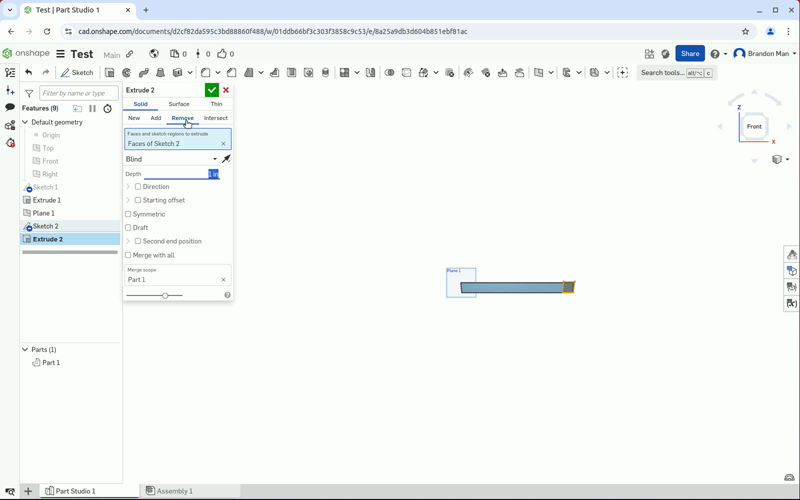
text(0.963)
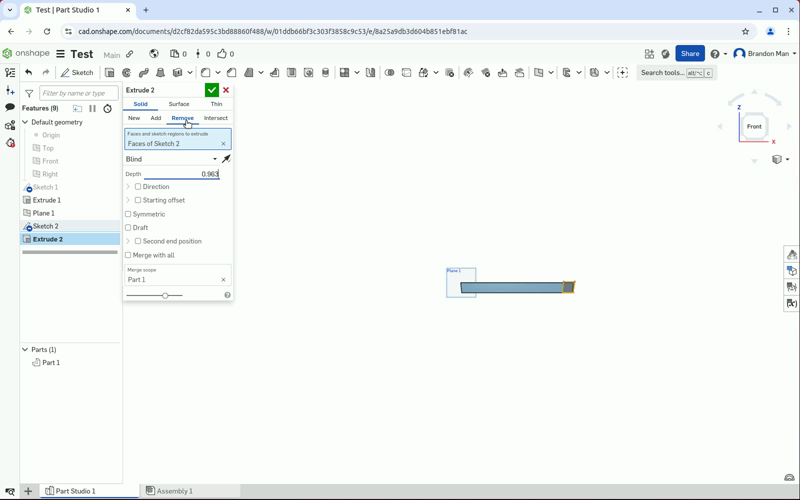
key(tab, 6)
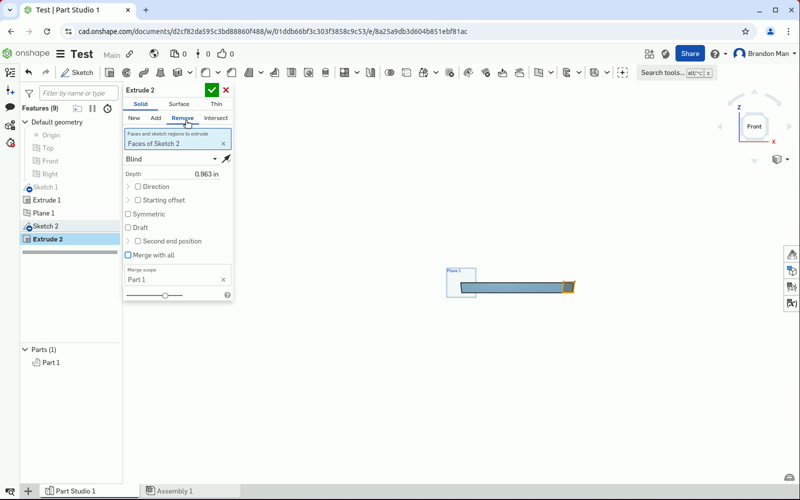
key(space)
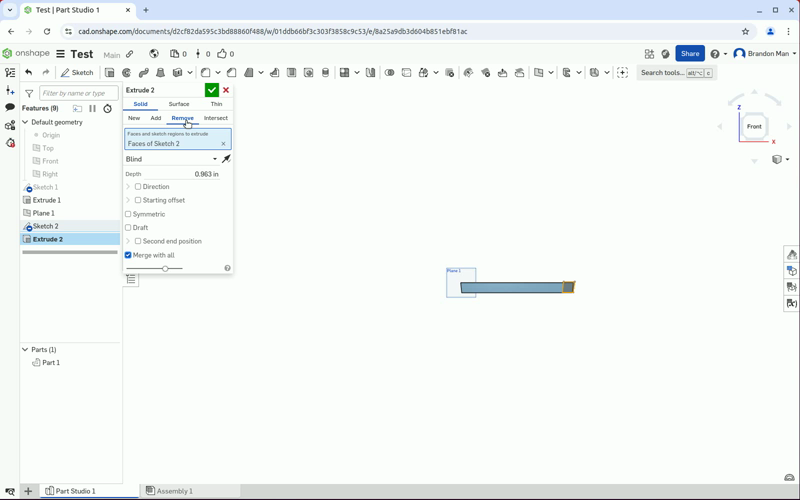
key(enter)
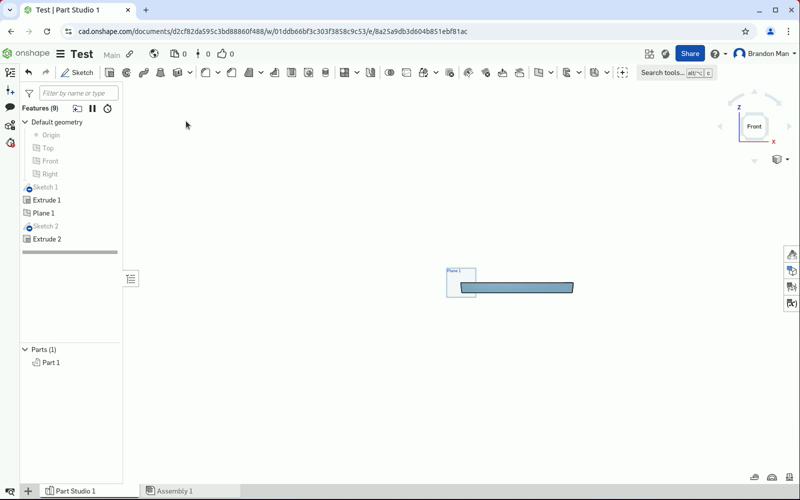
key(shift+h)
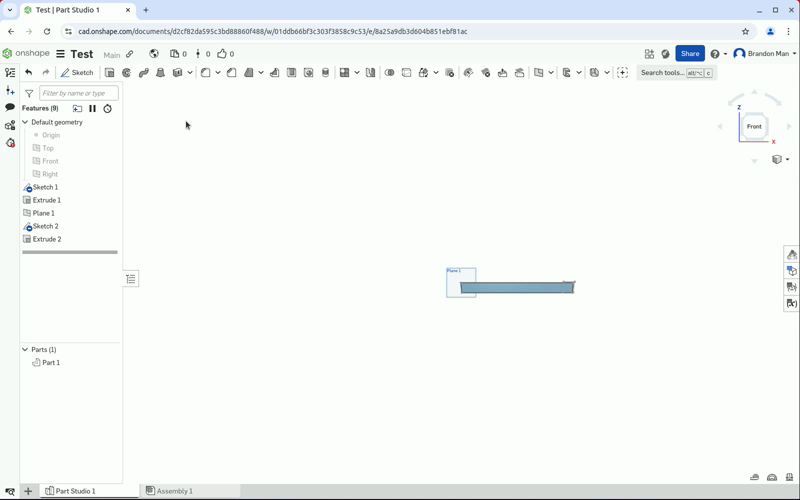
key(shift+h)
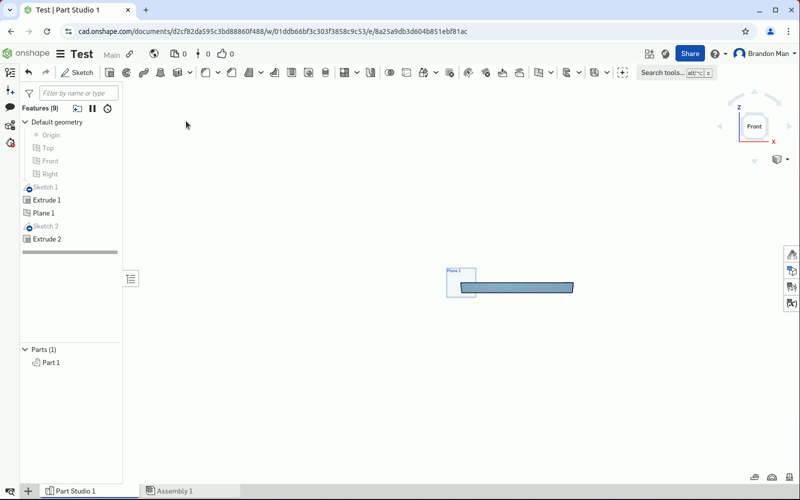
mouse_move(73, 189)
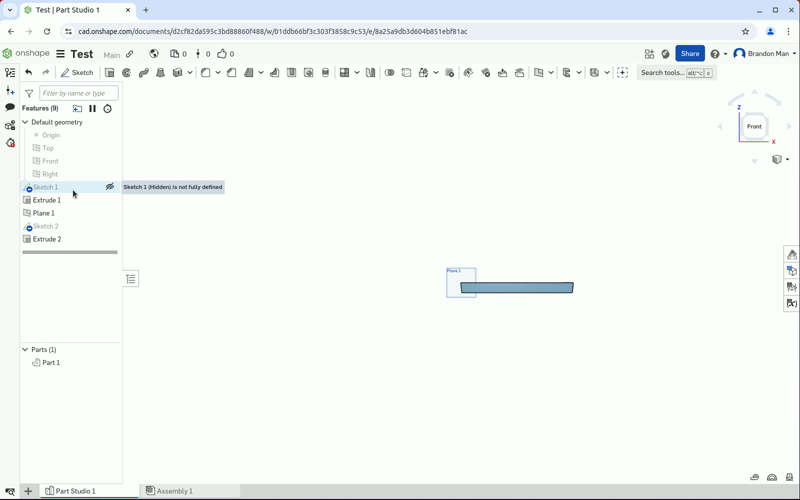
click(73, 189)
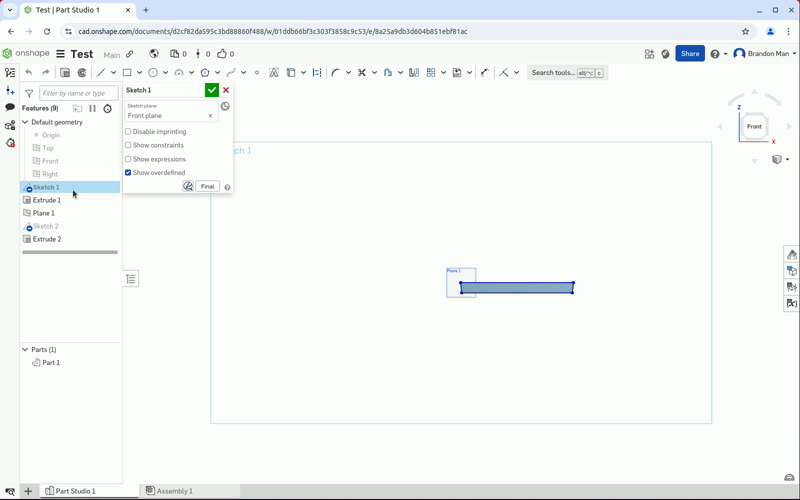
mouse_move(229, 92)
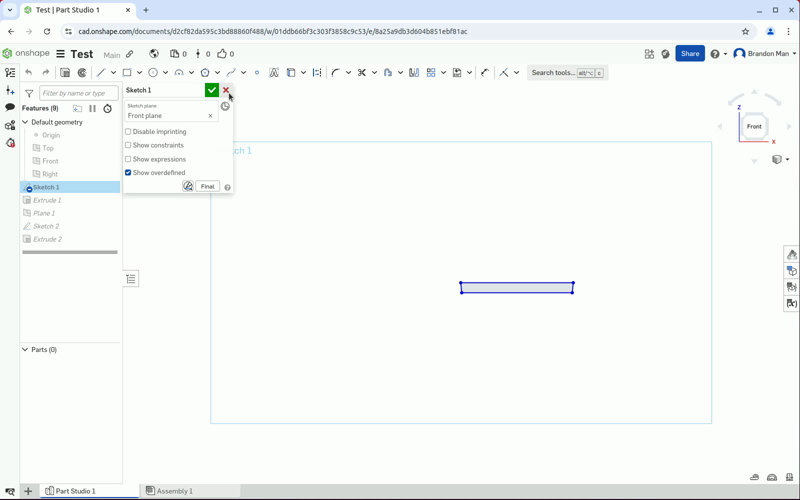
click(229, 92)
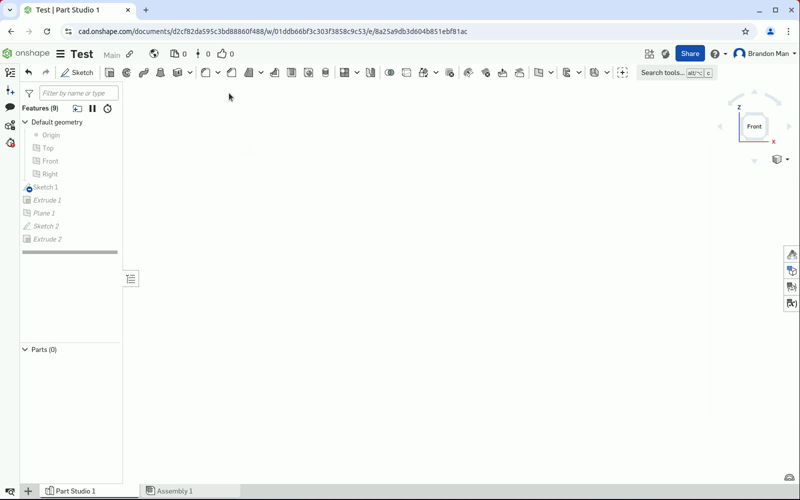
key(shift+s)
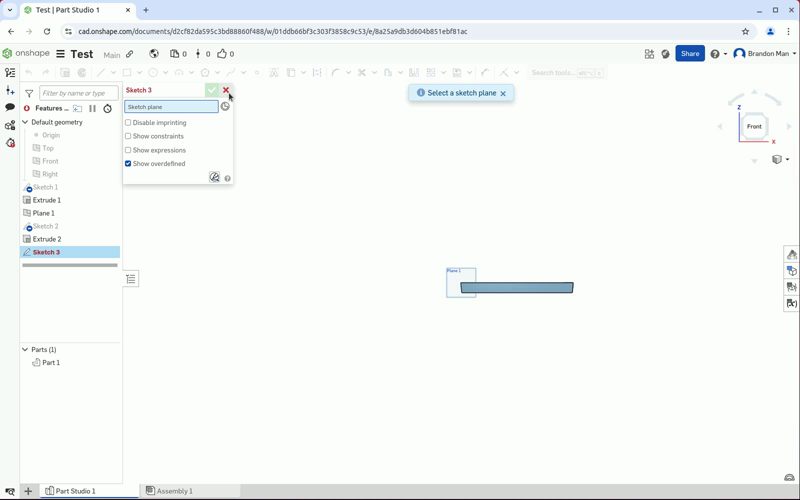
mouse_move(73, 215)
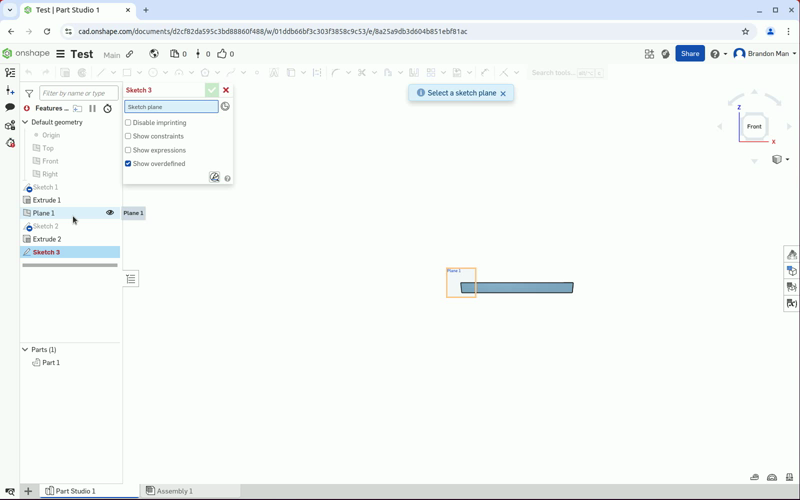
click(73, 215)
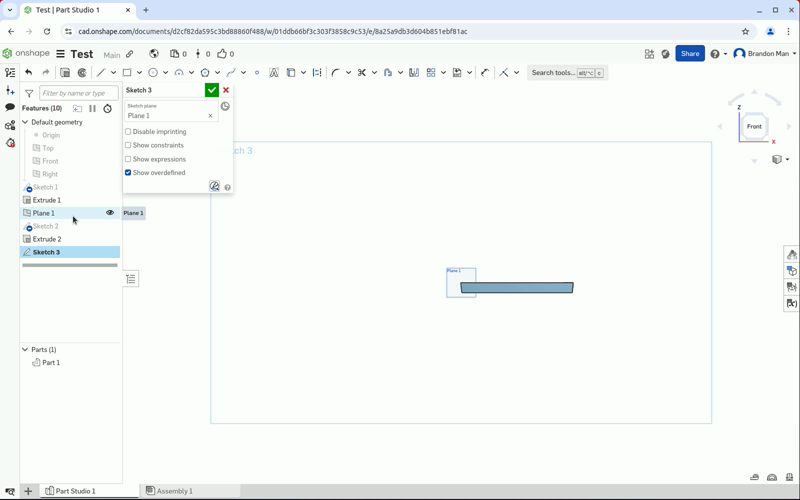
mouse_move(73, 352)
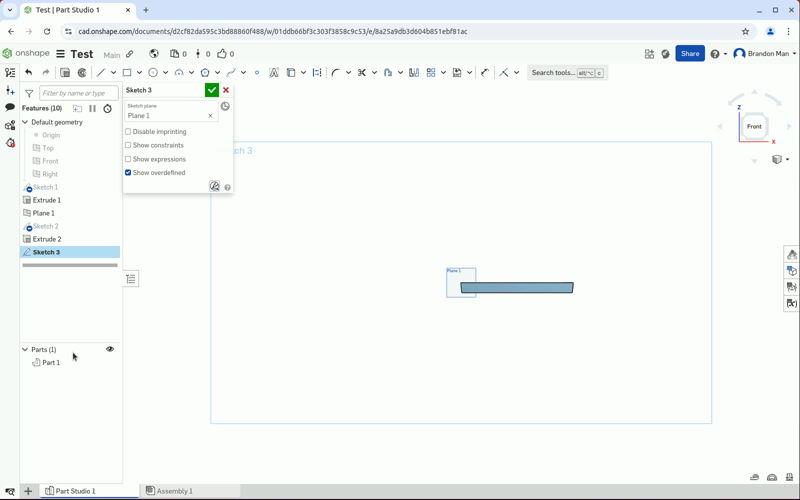
key(y)
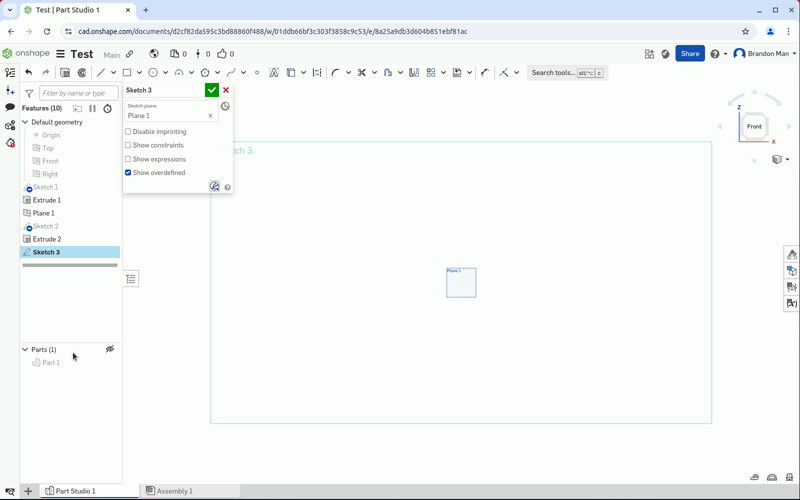
key(l)
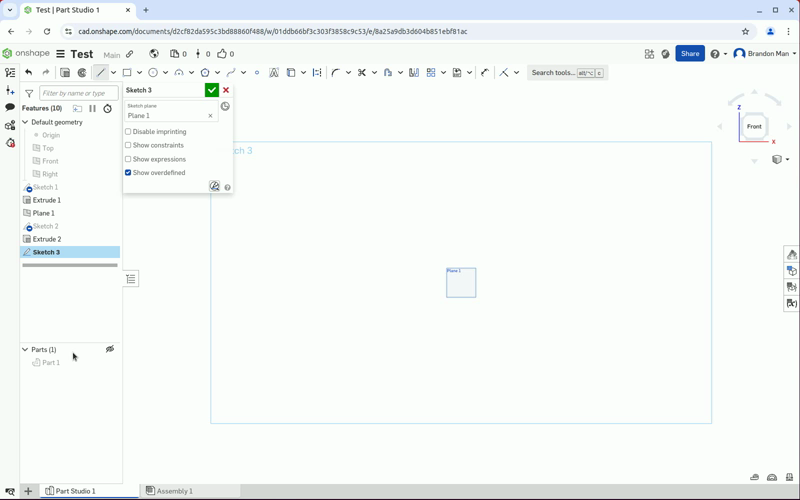
key_down(shift)
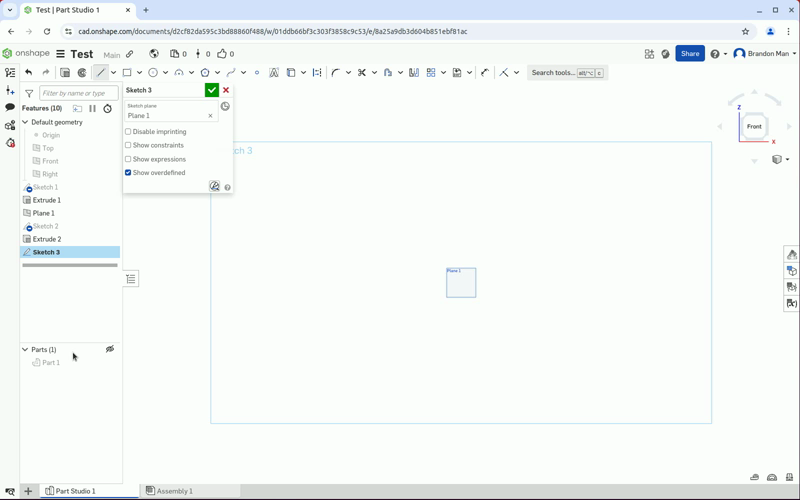
mouse_move(460, 282)
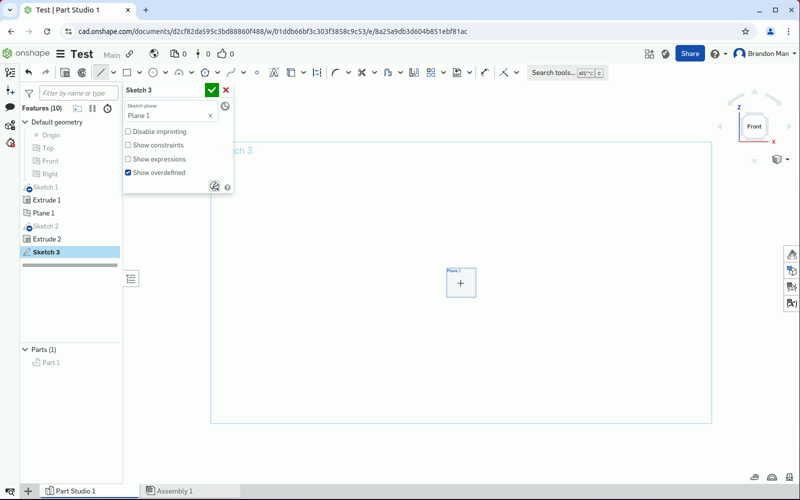
click(460, 282)
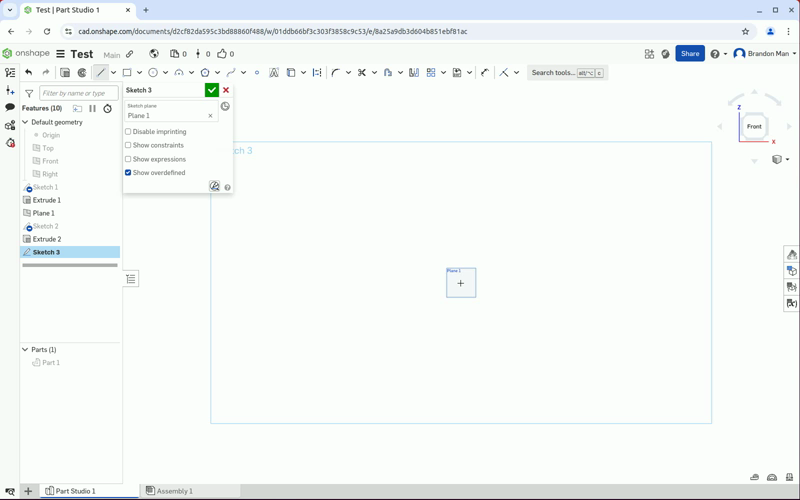
key_up(shift)
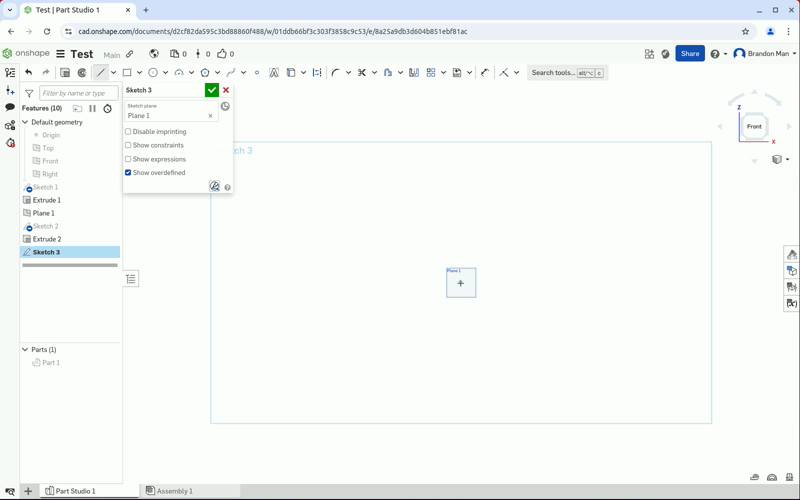
key_down(shift)
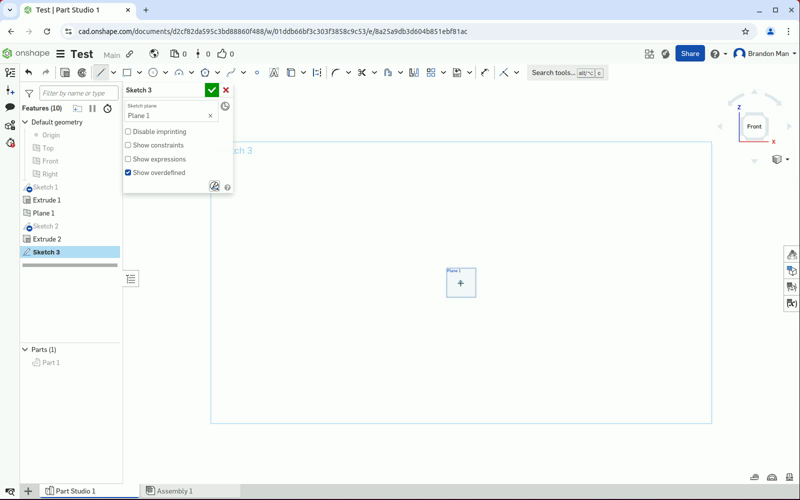
mouse_move(490, 282)
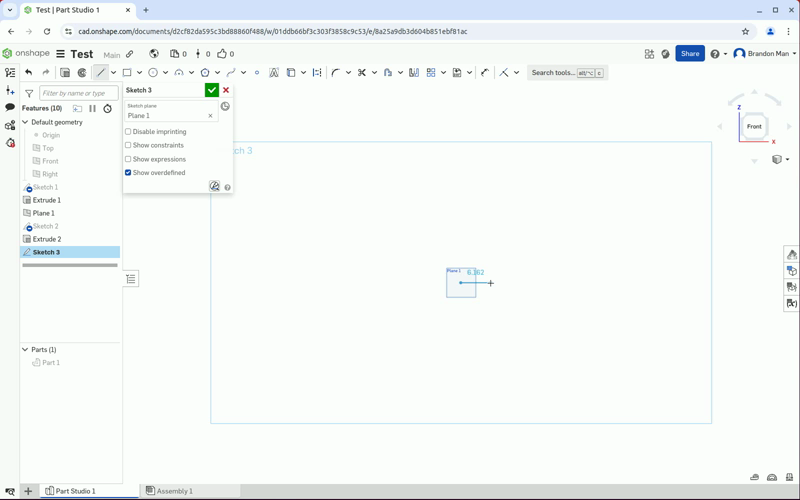
mouse_move(461, 293)
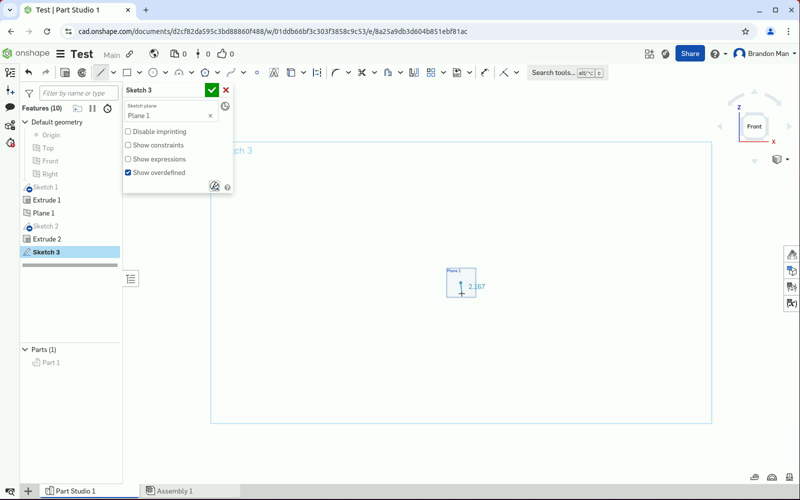
click(461, 293)
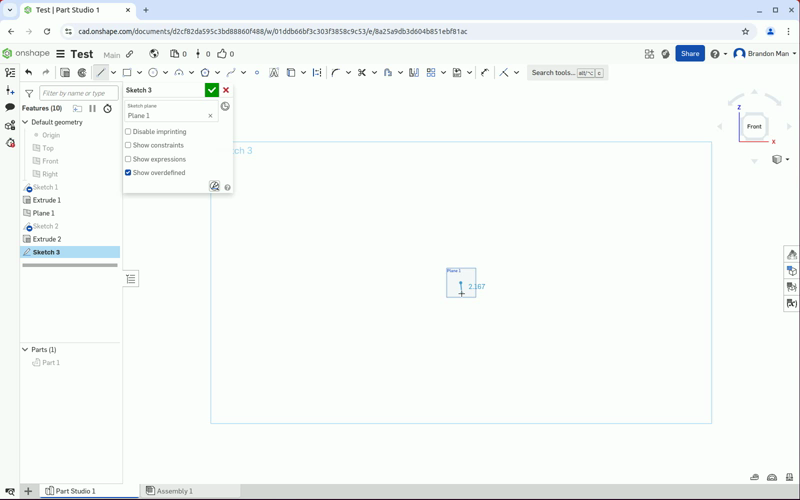
key_up(shift)
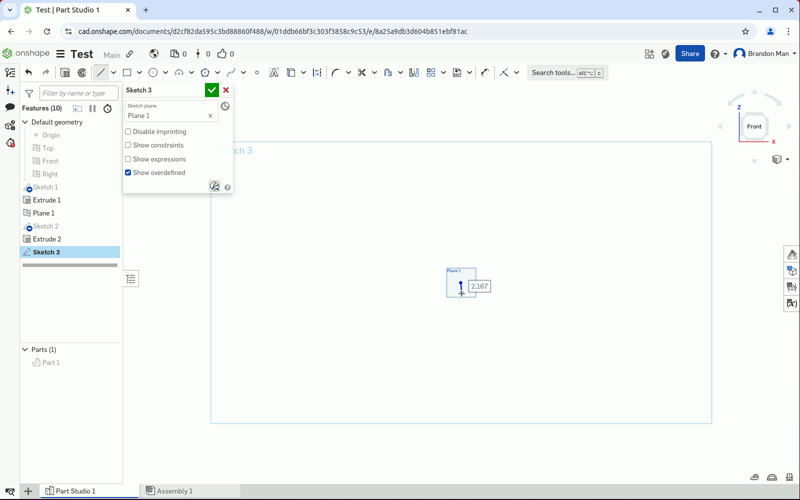
key_down(shift)
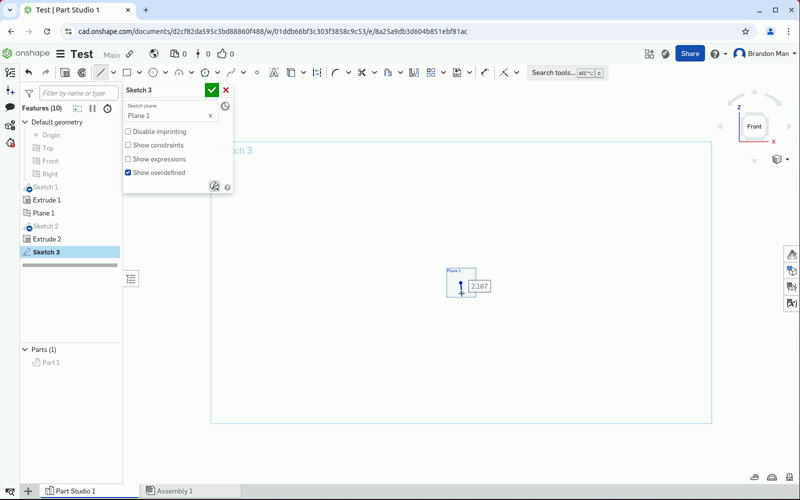
mouse_move(491, 293)
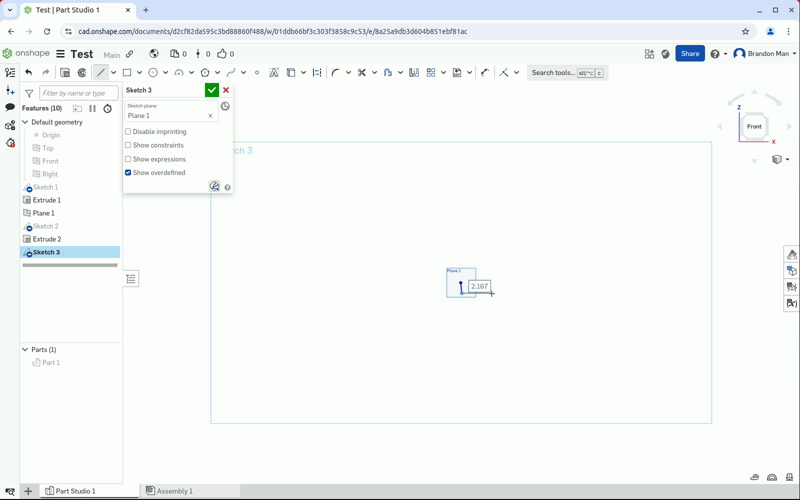
mouse_move(472, 293)
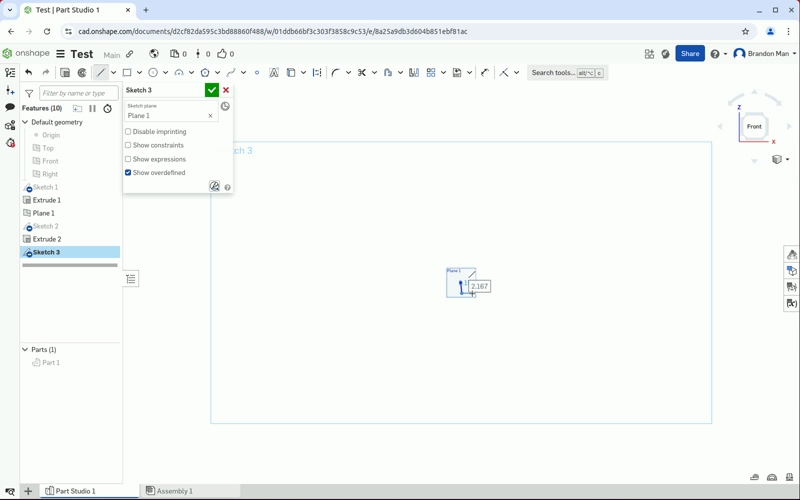
click(472, 293)
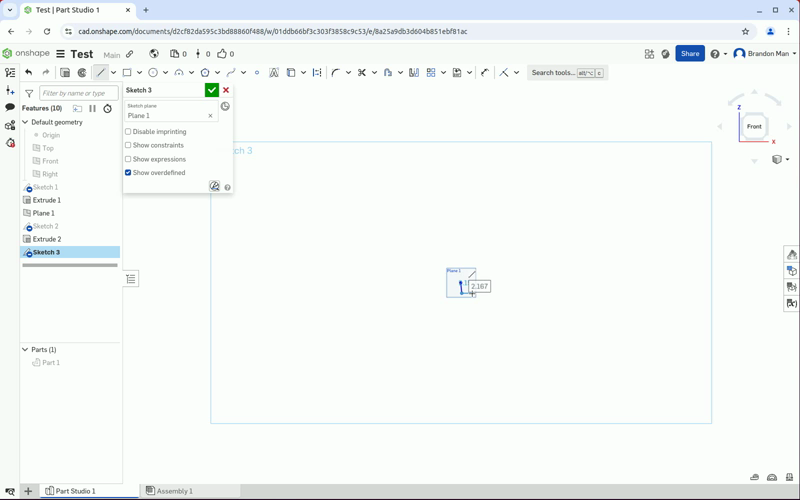
key_up(shift)
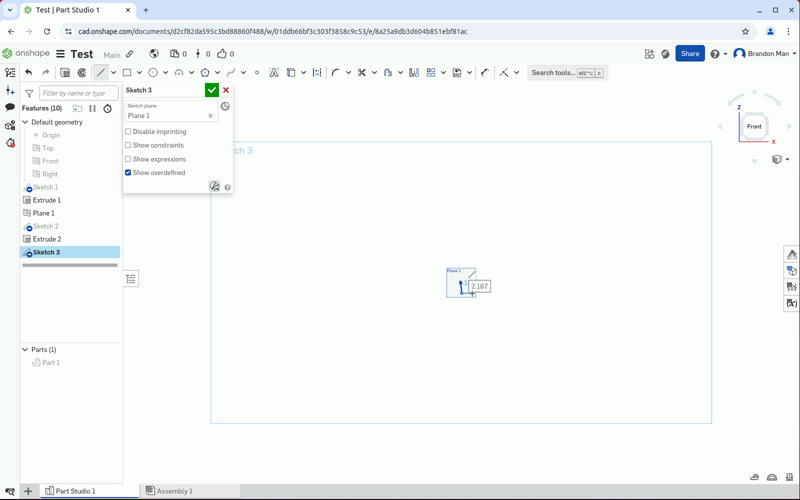
key_down(shift)
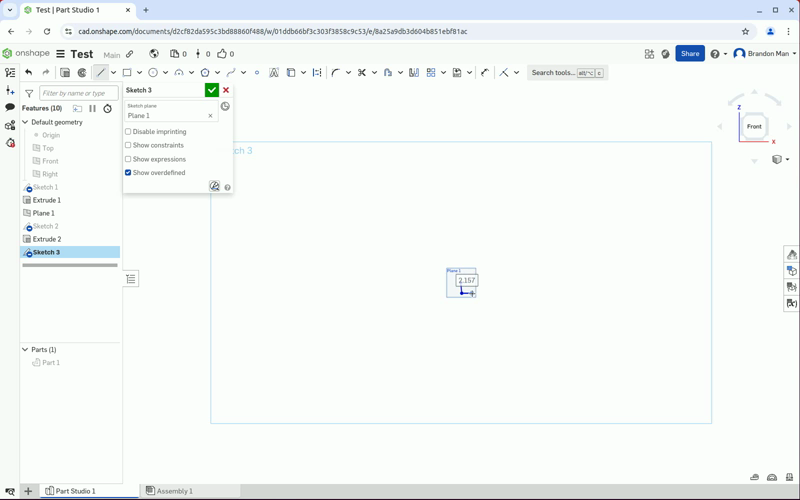
mouse_move(502, 293)
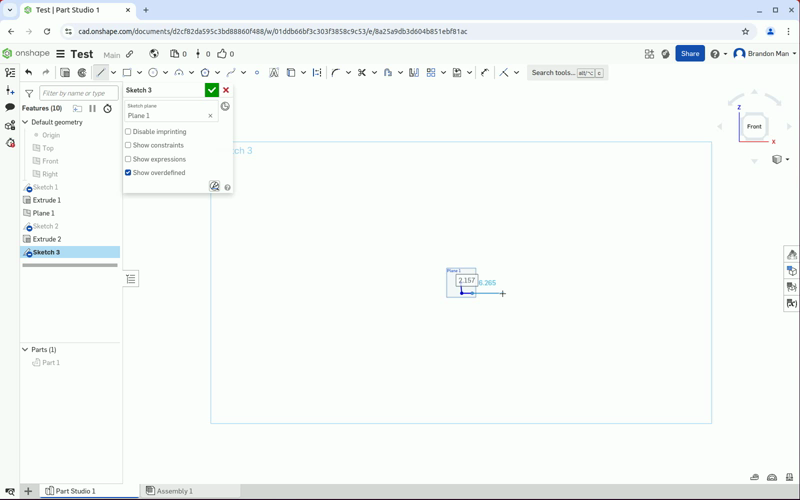
mouse_move(471, 282)
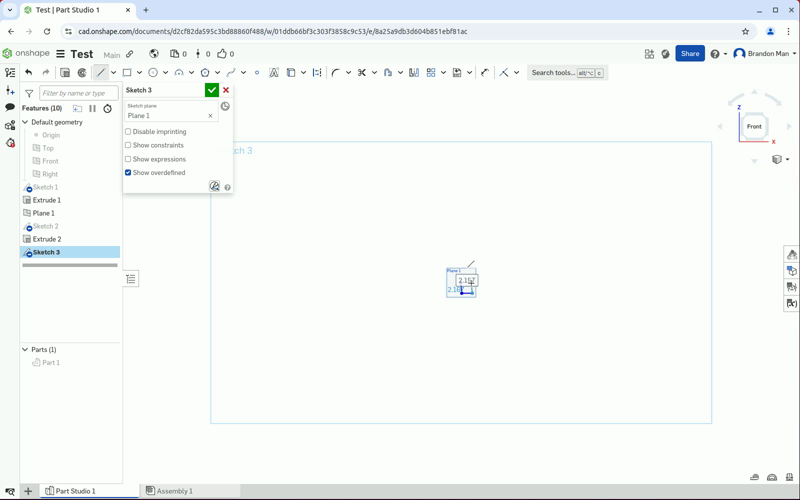
click(471, 282)
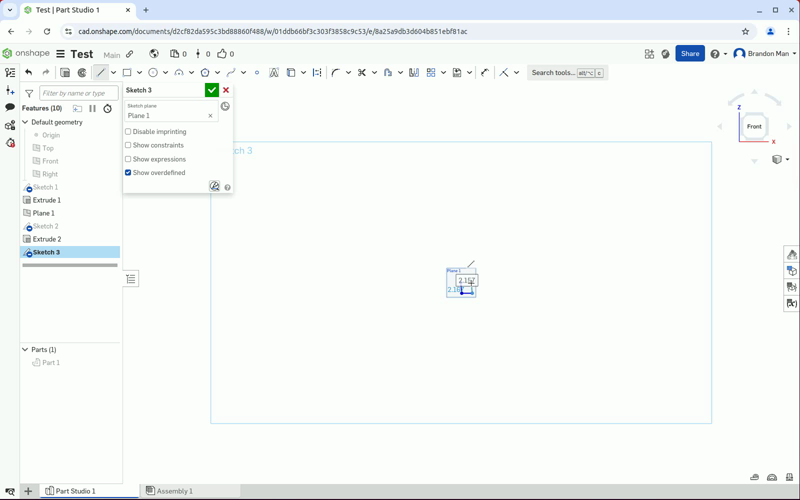
key_up(shift)
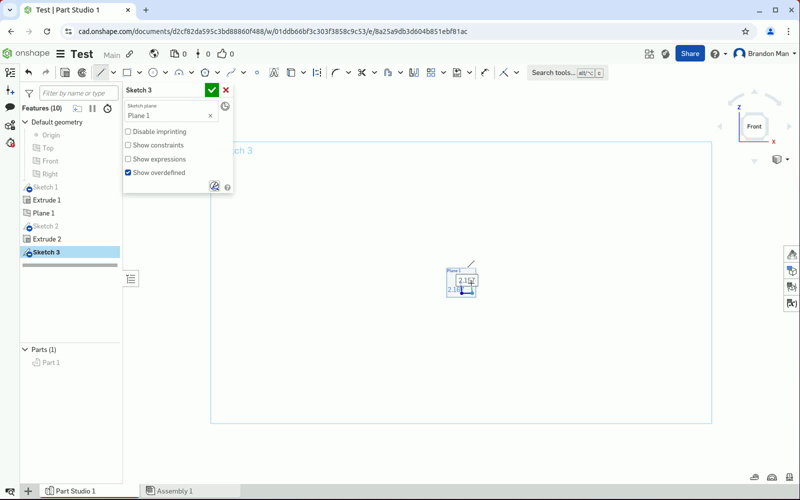
mouse_move(501, 282)
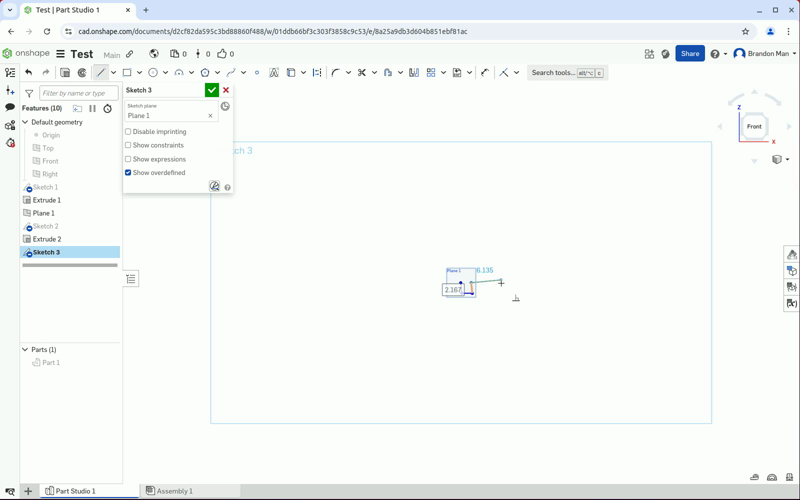
key_down(shift)
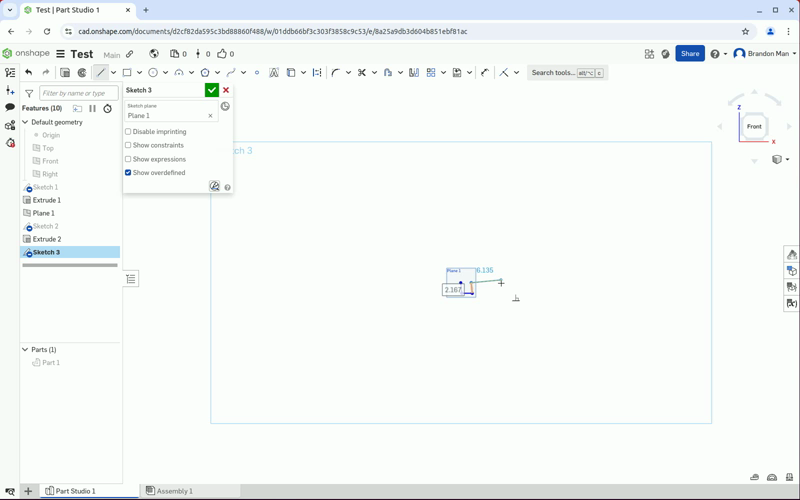
mouse_move(460, 282)
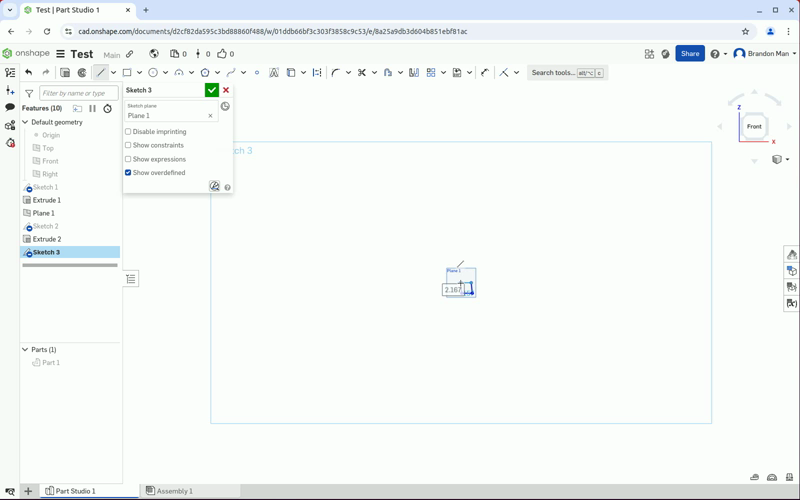
key_up(shift)
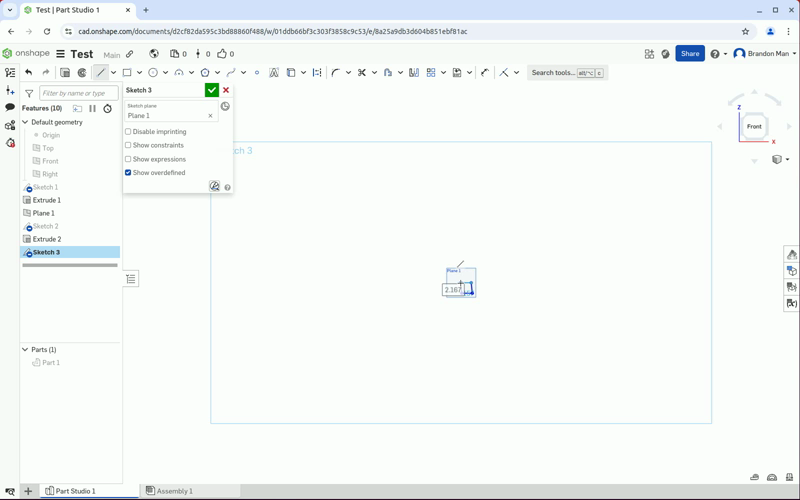
click(460, 282)
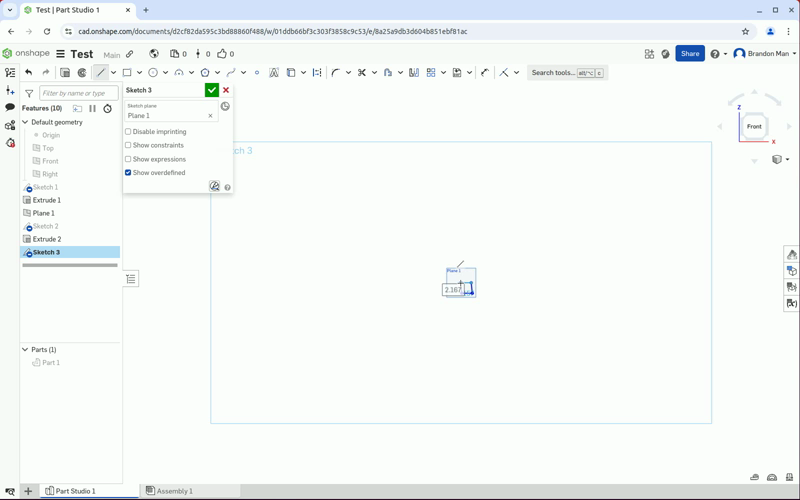
key(esc)
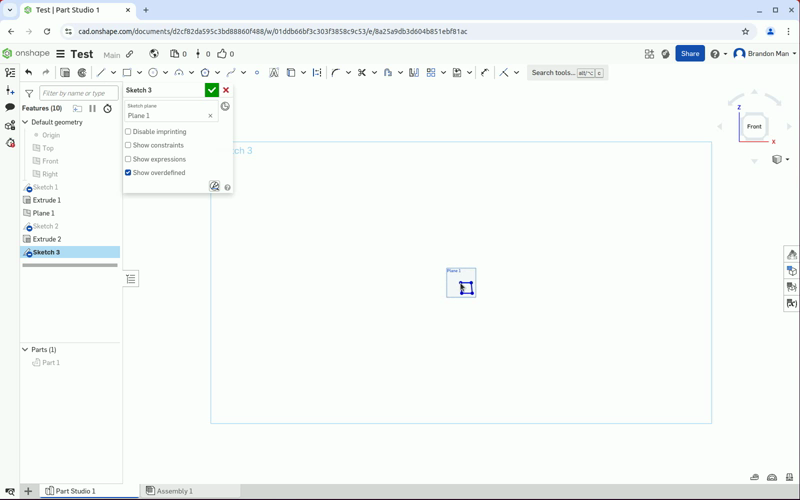
mouse_move(471, 283)
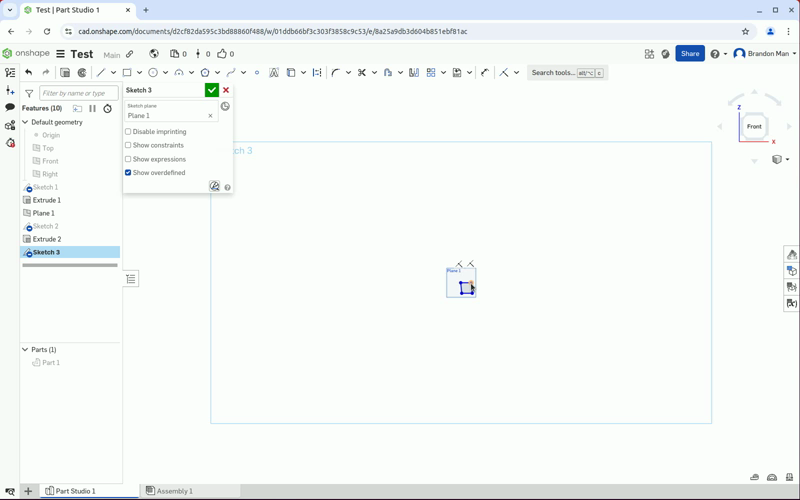
scroll(6)
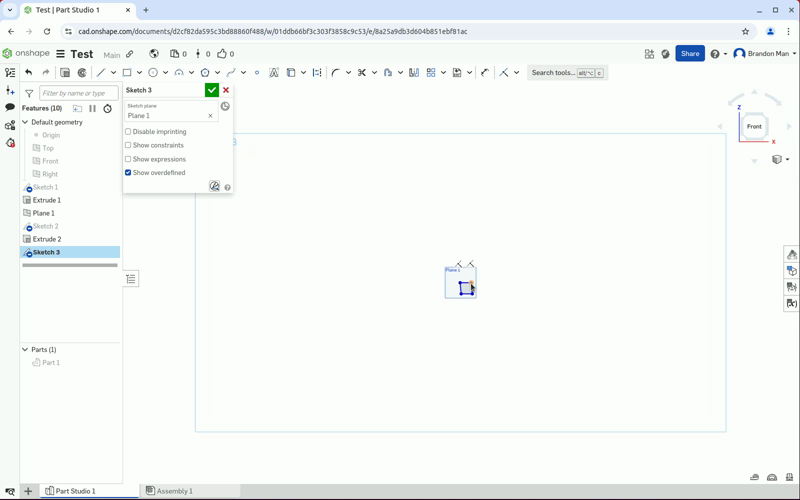
scroll(6)
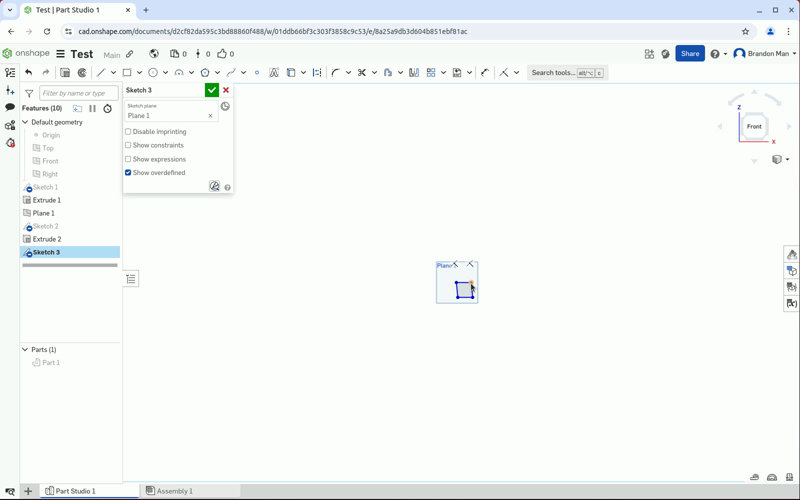
scroll(6)
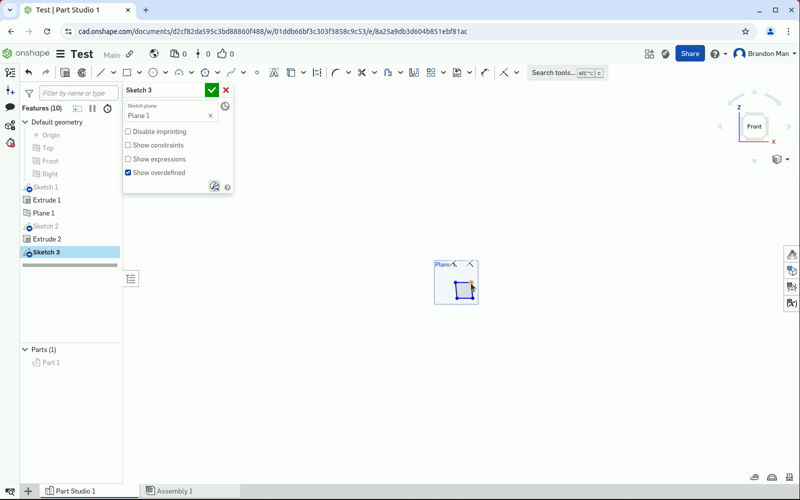
scroll(6)
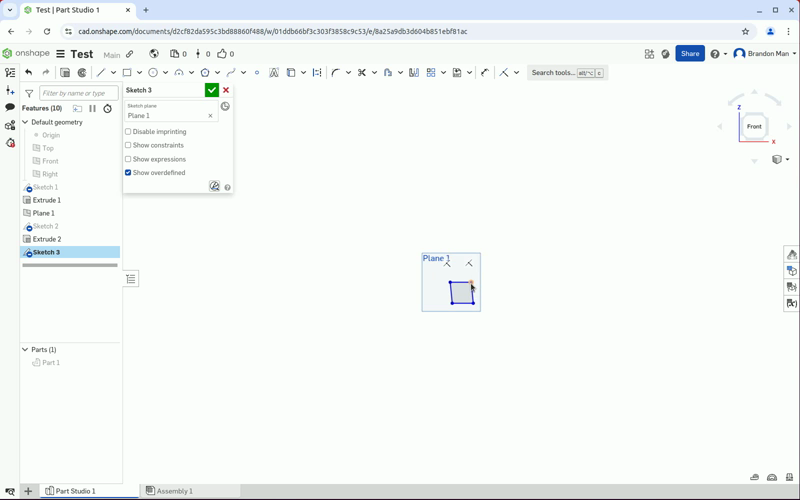
scroll(6)
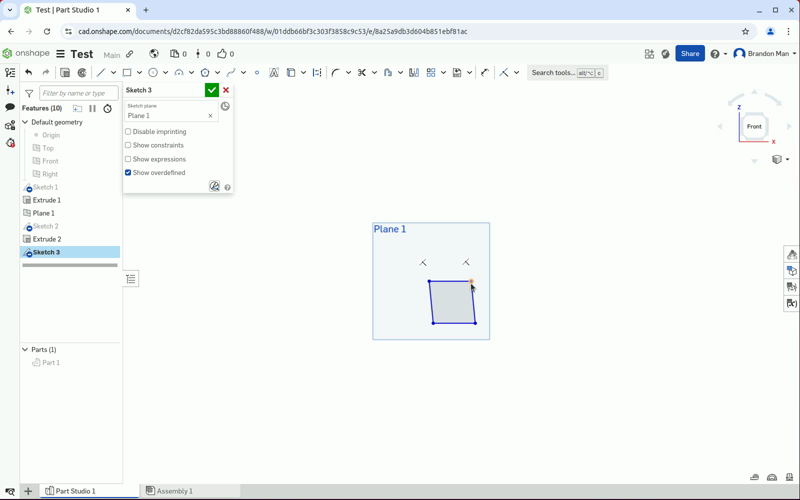
scroll(6)
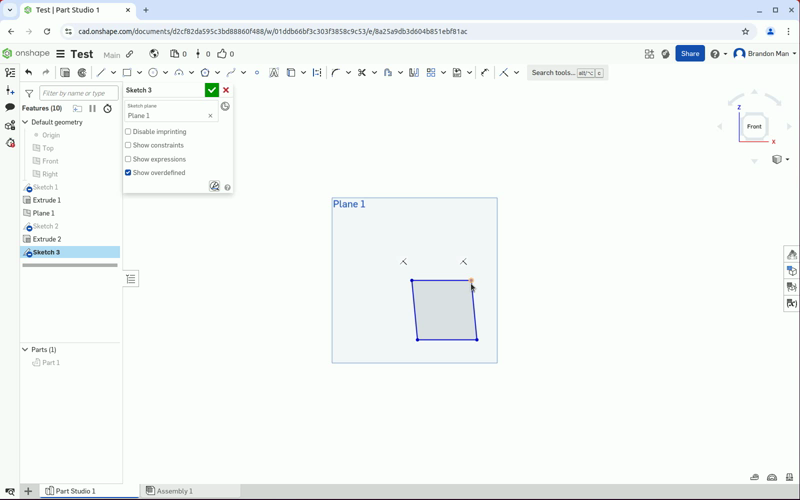
scroll(6)
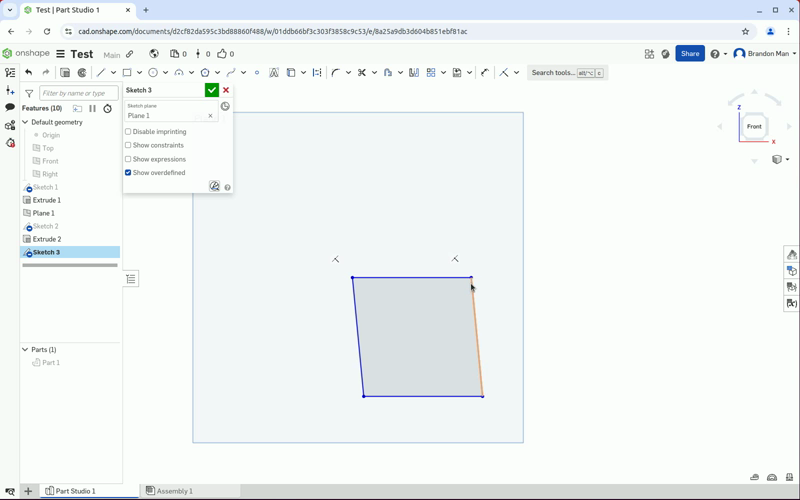
click(471, 283)
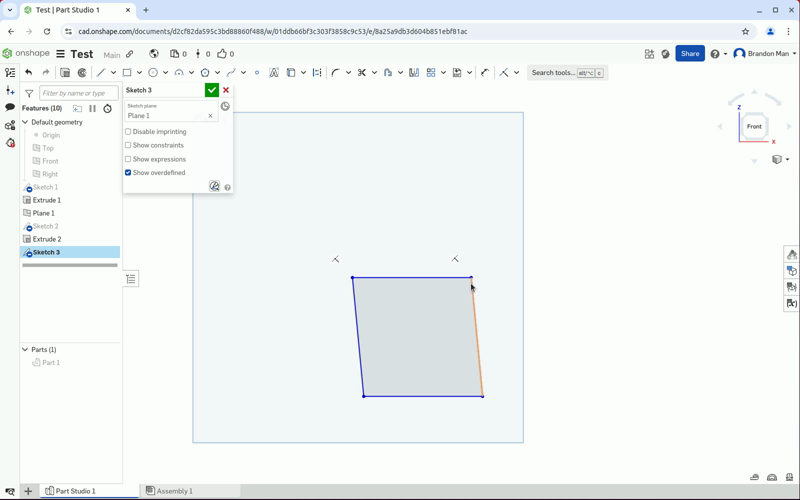
scroll(-6)
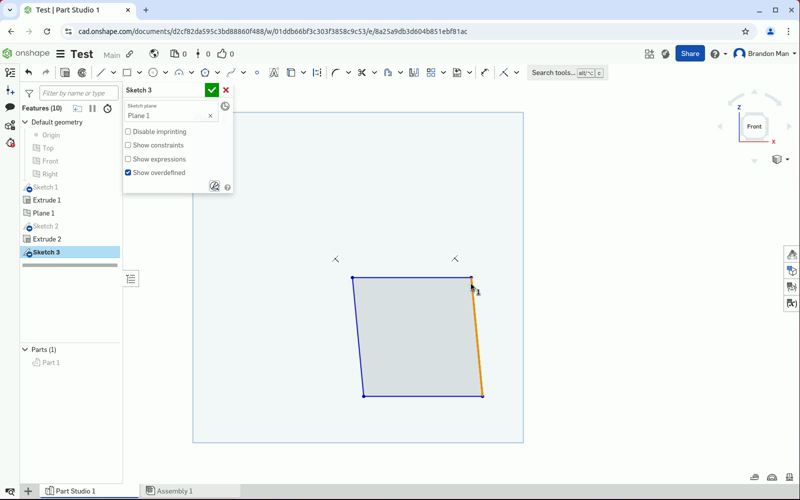
scroll(-6)
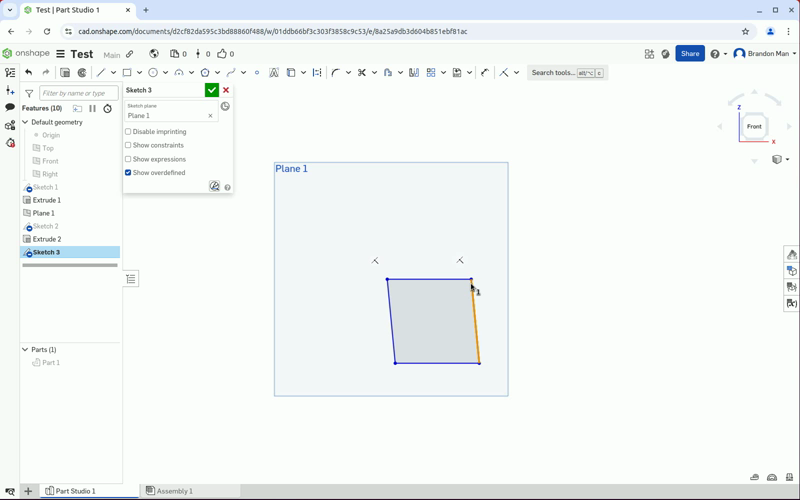
scroll(-6)
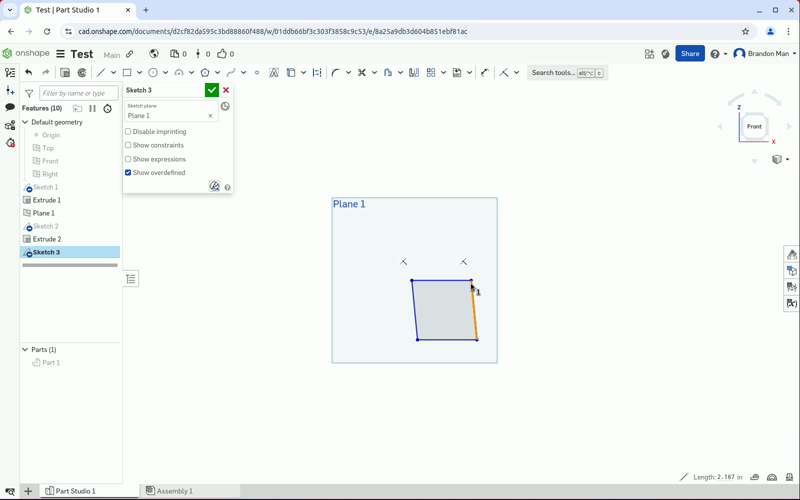
scroll(-6)
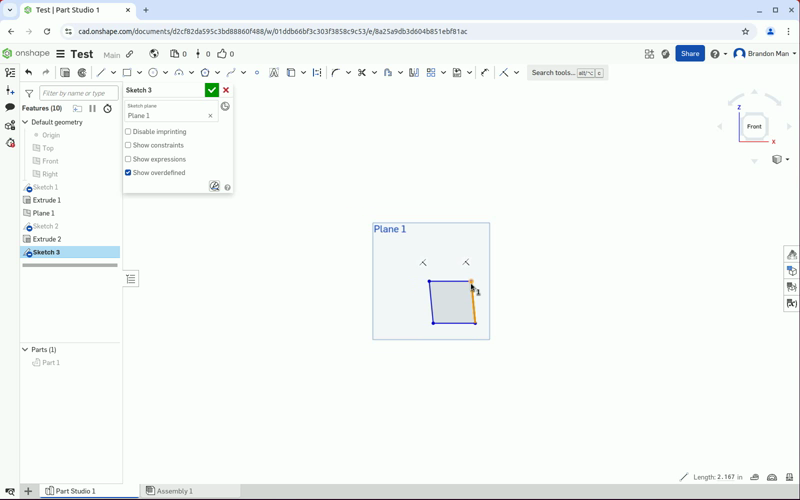
scroll(-6)
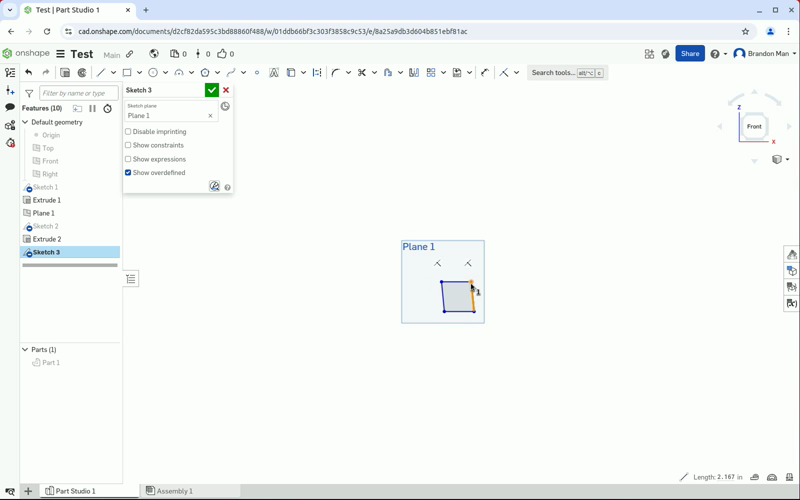
scroll(-6)
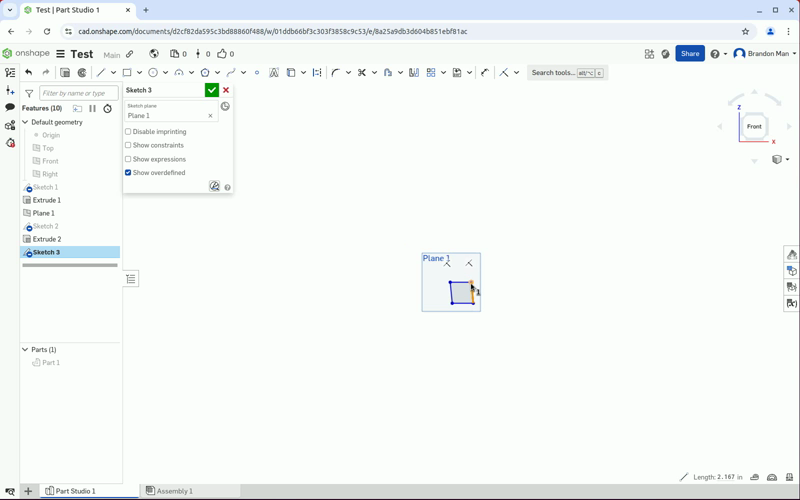
scroll(-6)
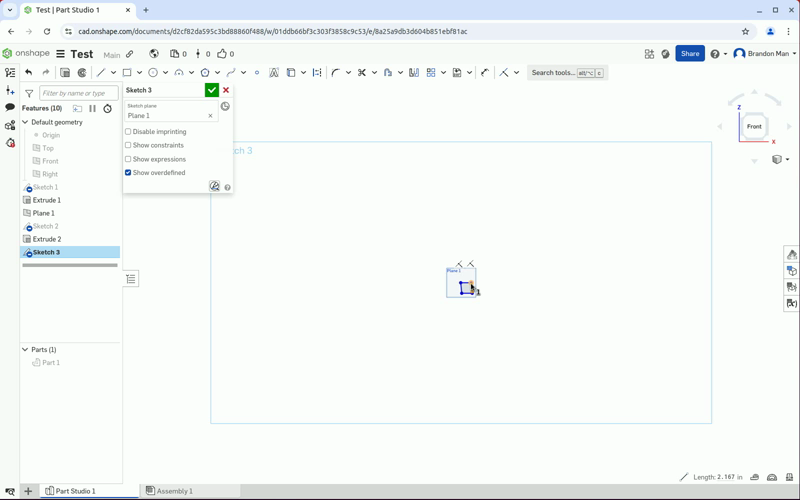
mouse_move(73, 352)
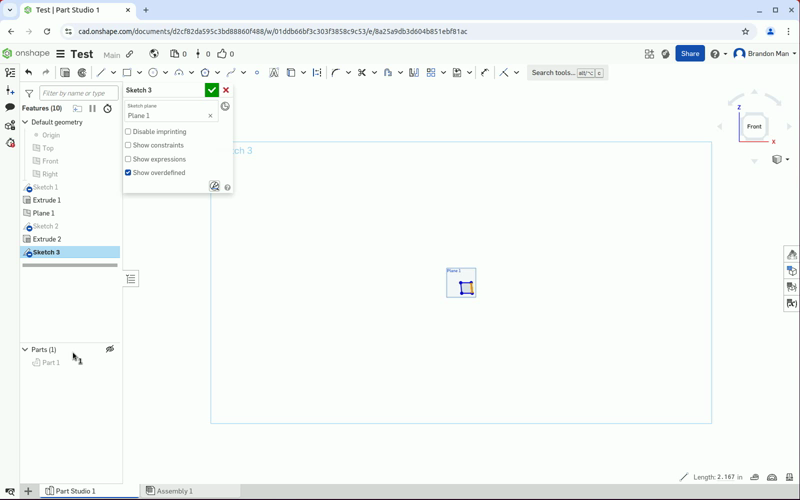
key(shift+y)
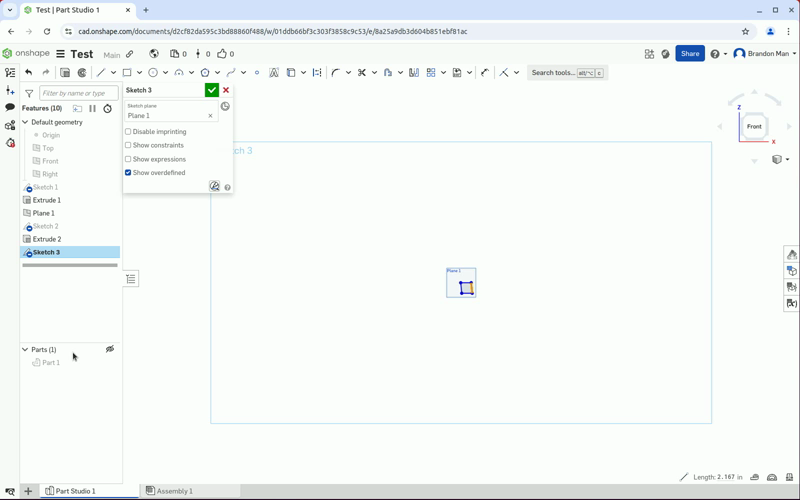
key(shift+e)
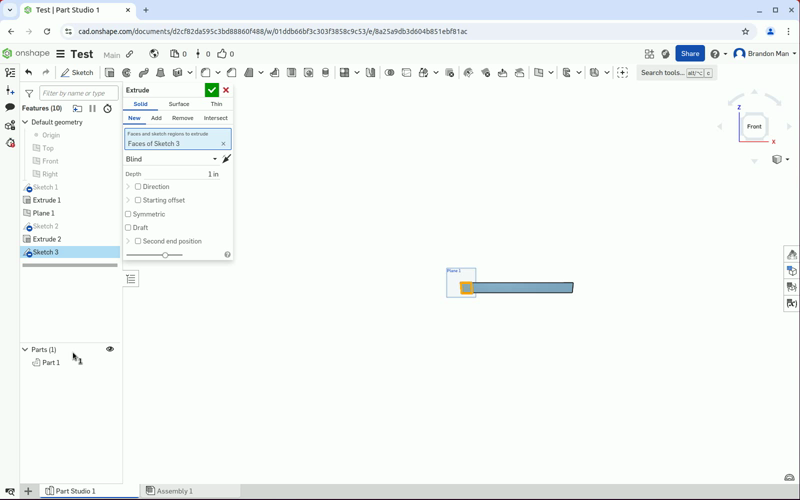
mouse_move(143, 106)
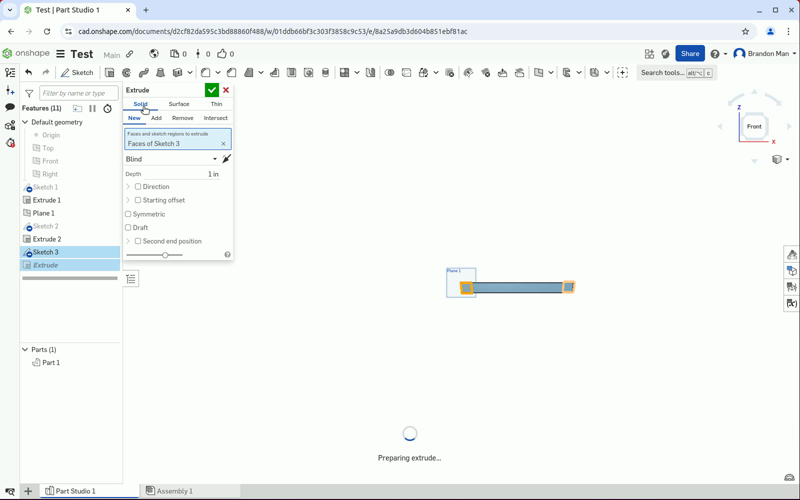
click(143, 106)
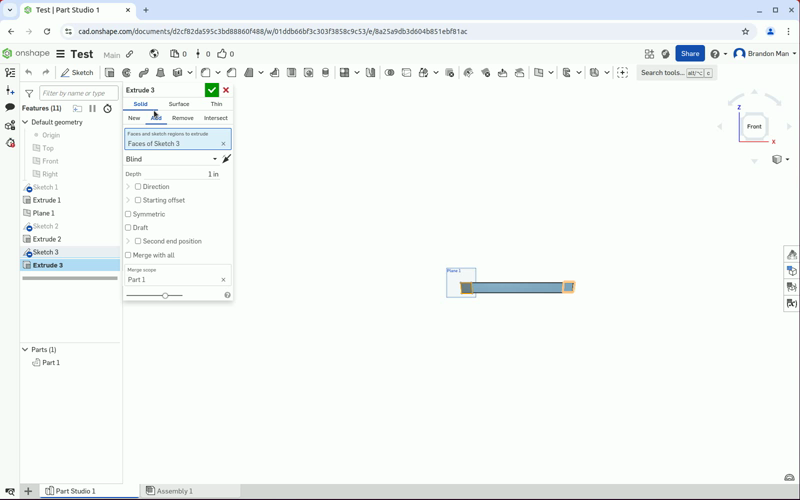
mouse_move(186, 120)
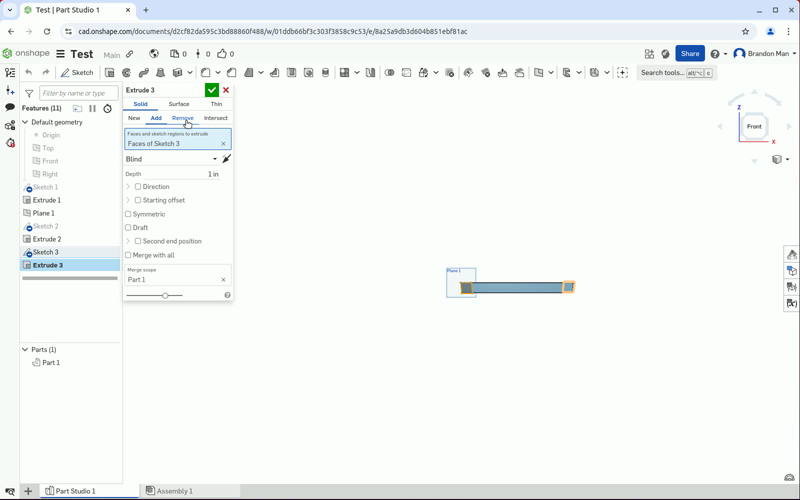
click(186, 120)
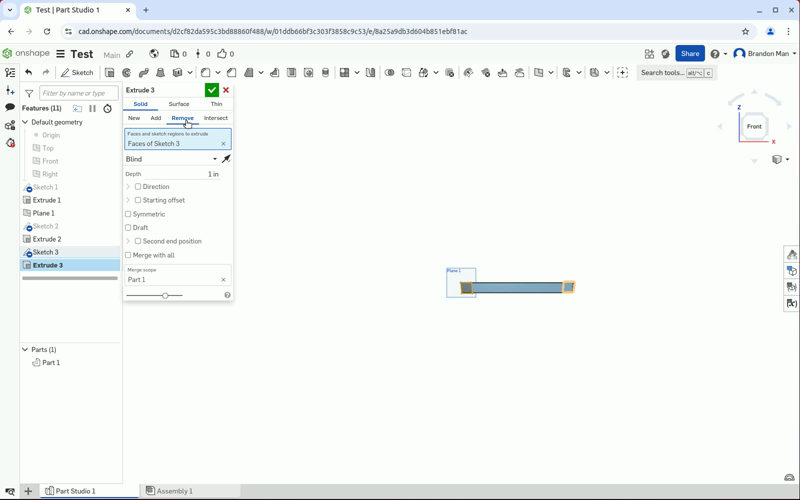
key(tab, 4)
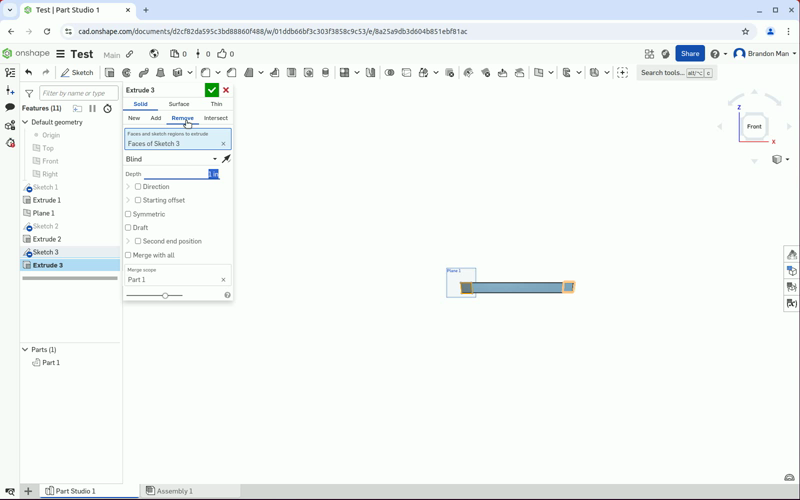
text(0.963)
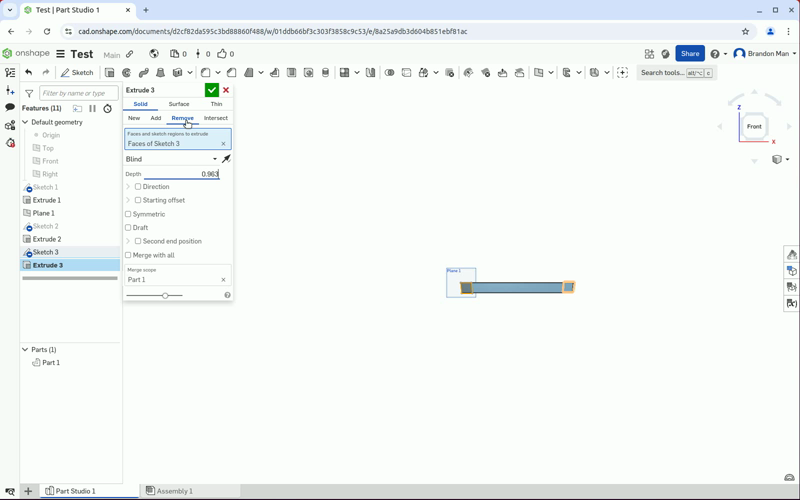
key(tab, 6)
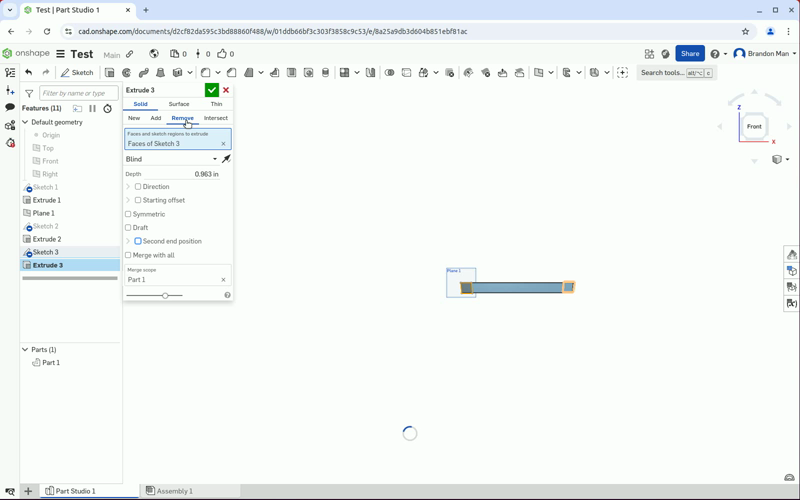
key(space)
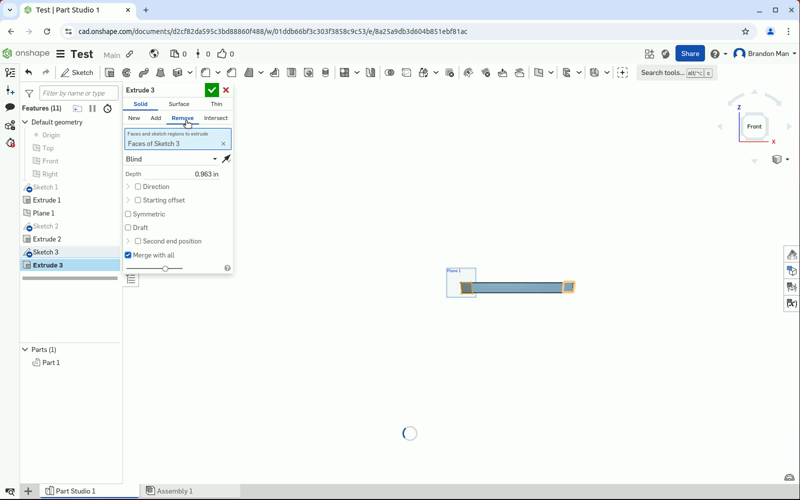
key(enter)
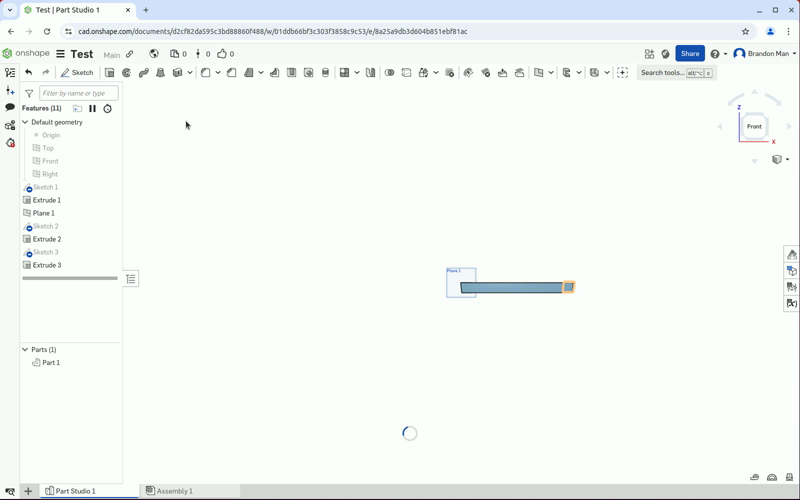
key(shift+h)
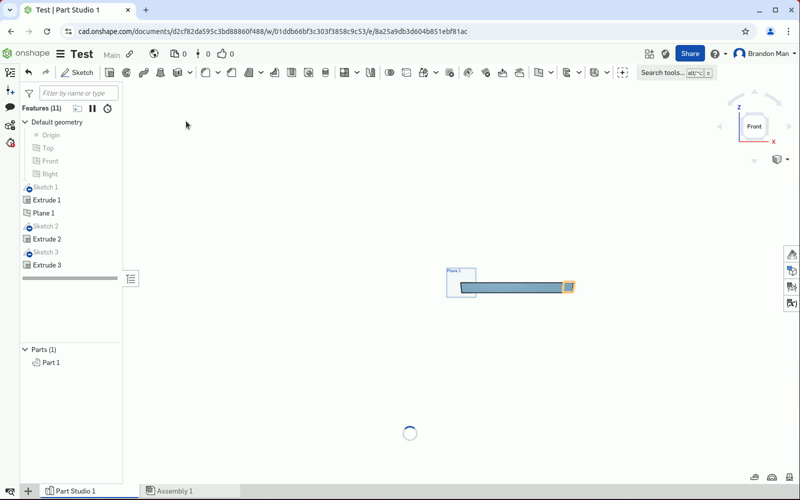
key(shift+h)
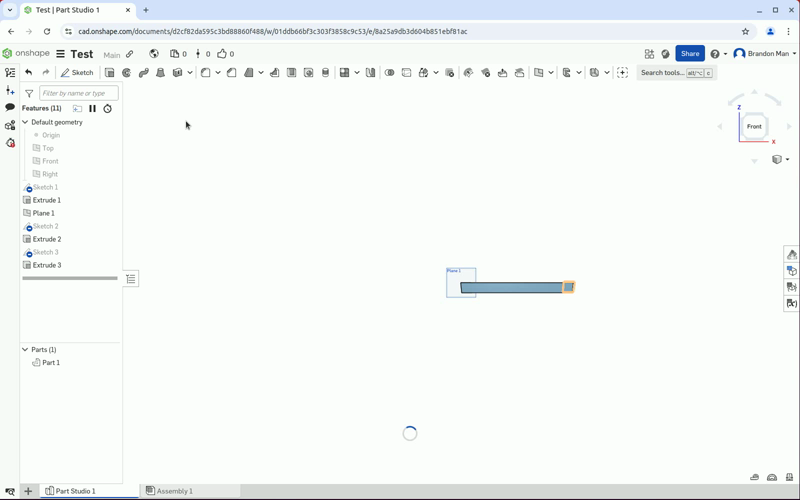
key(shift+7)
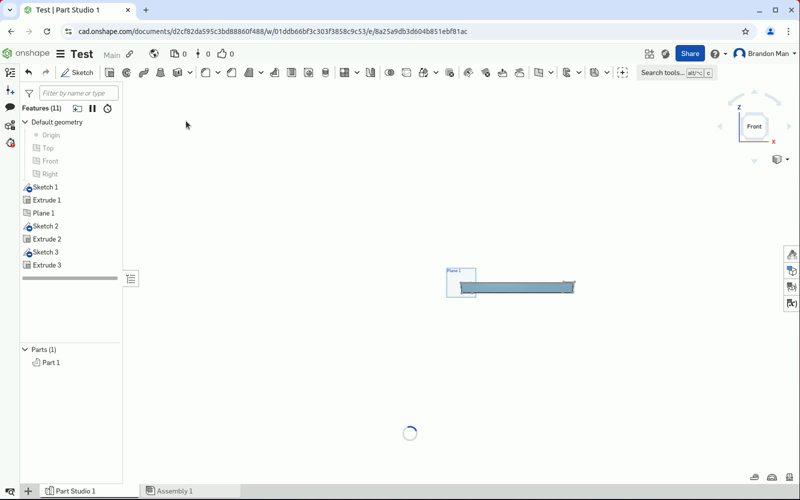
key(left, 2)
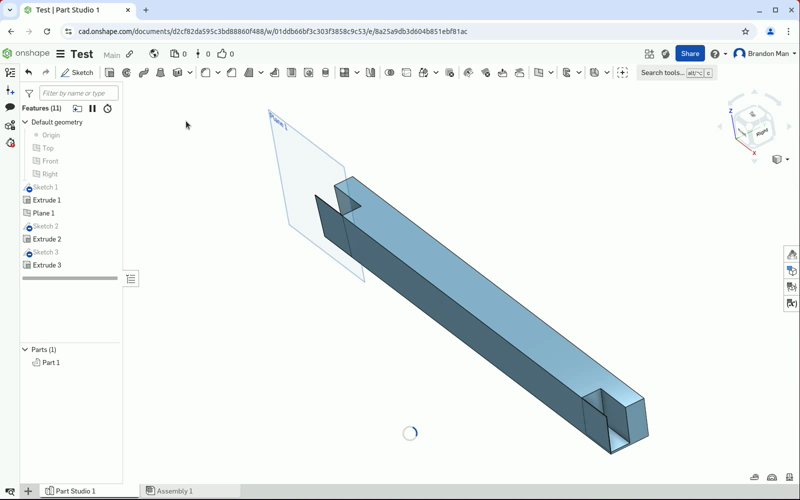
key(down, 2)
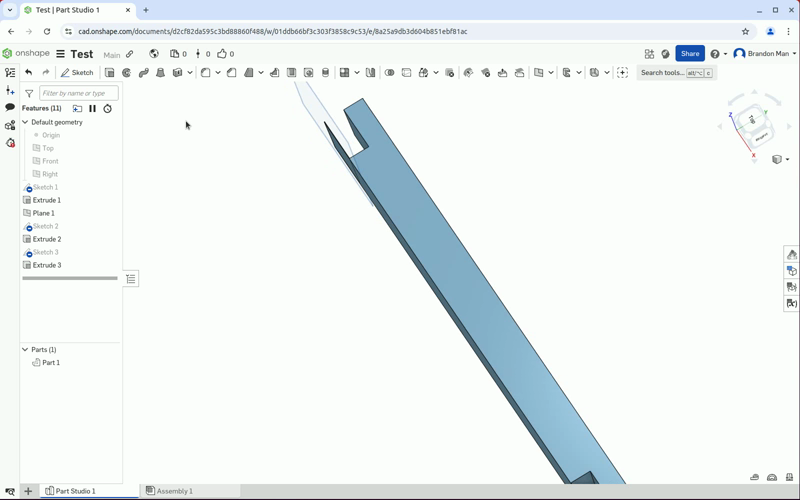
key(up, 2)
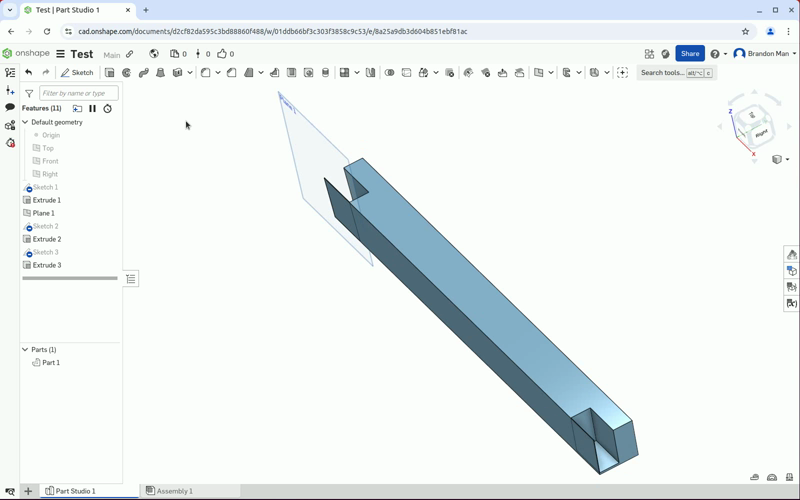
key(right, 2)
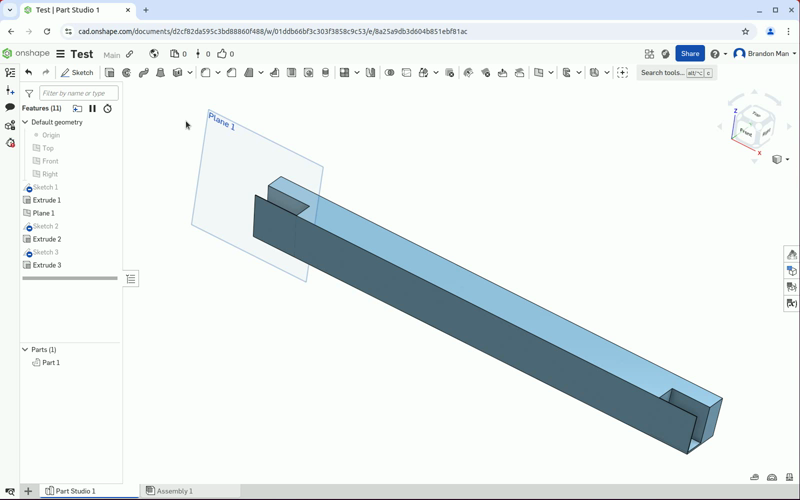
mouse_move(73, 189)
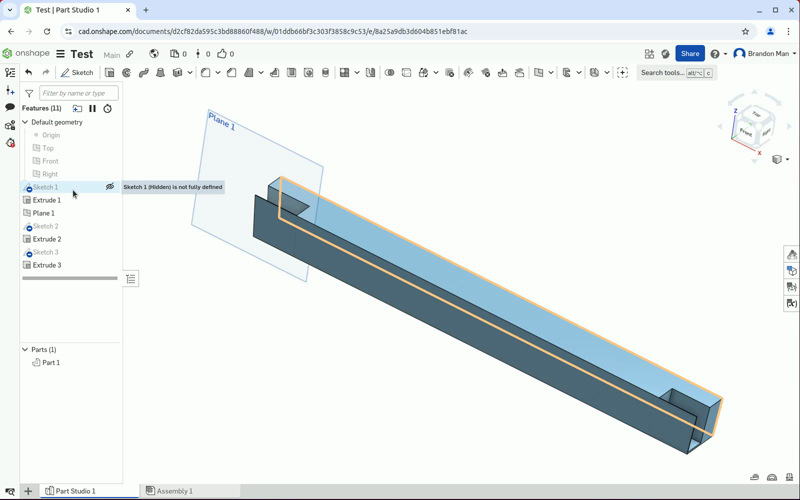
click(73, 189)